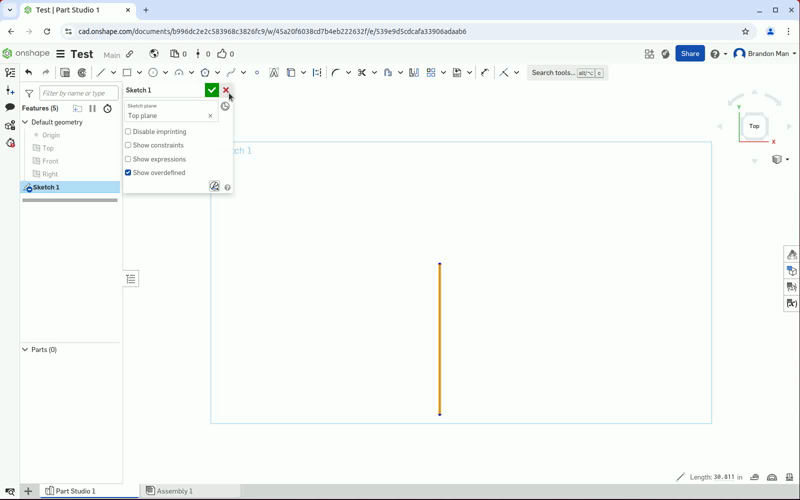
key(shift+h)
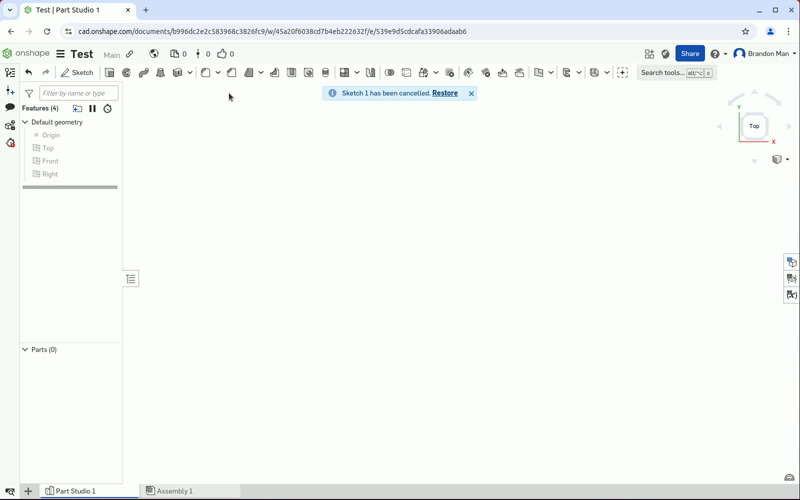
mouse_move(73, 352)
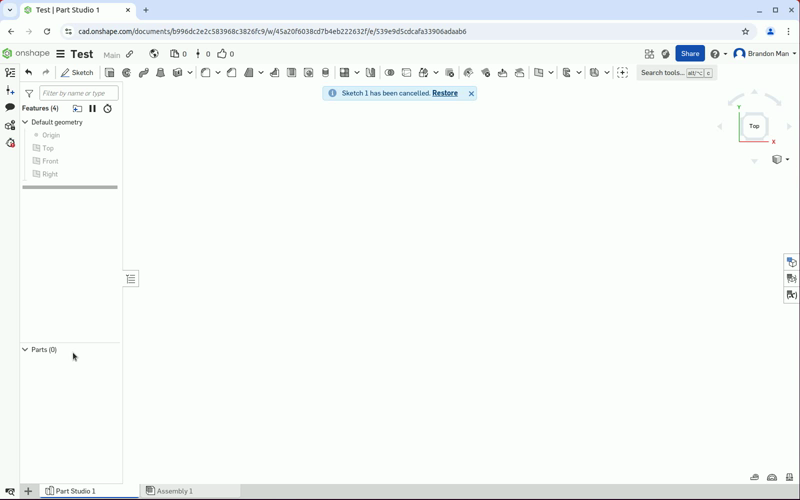
key(y)
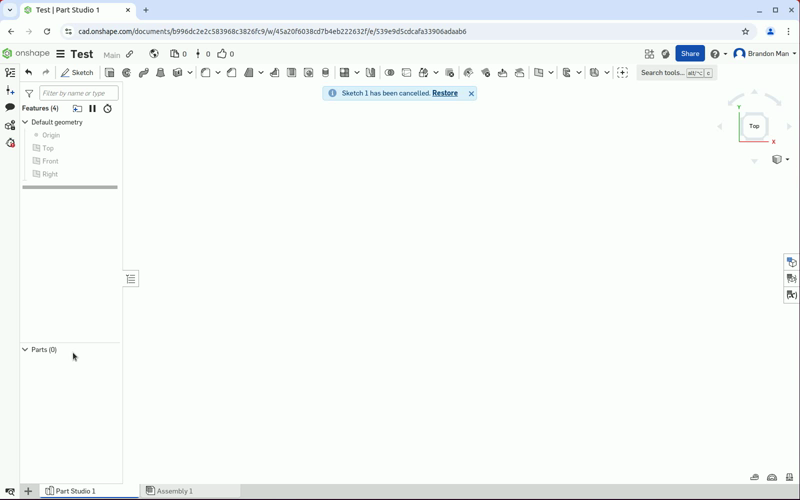
key(shift+p)
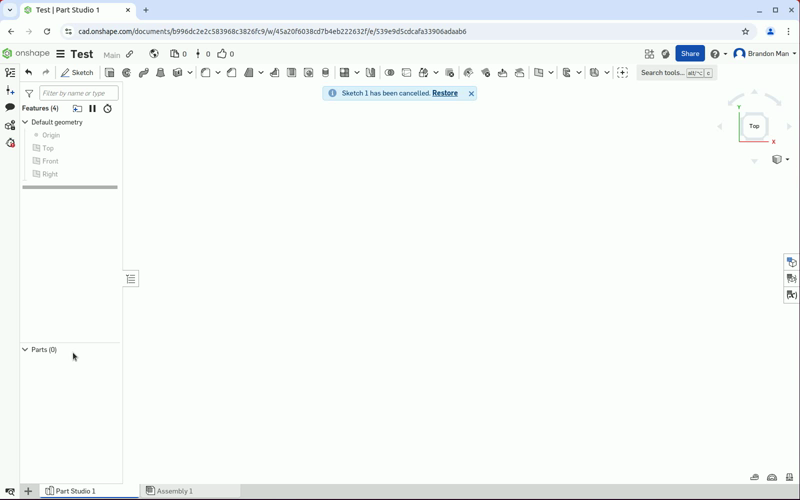
key(space)
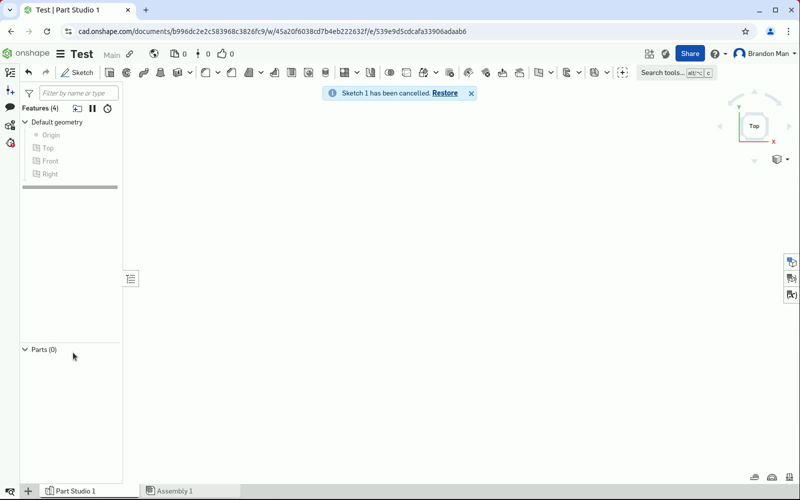
key_down(shift)
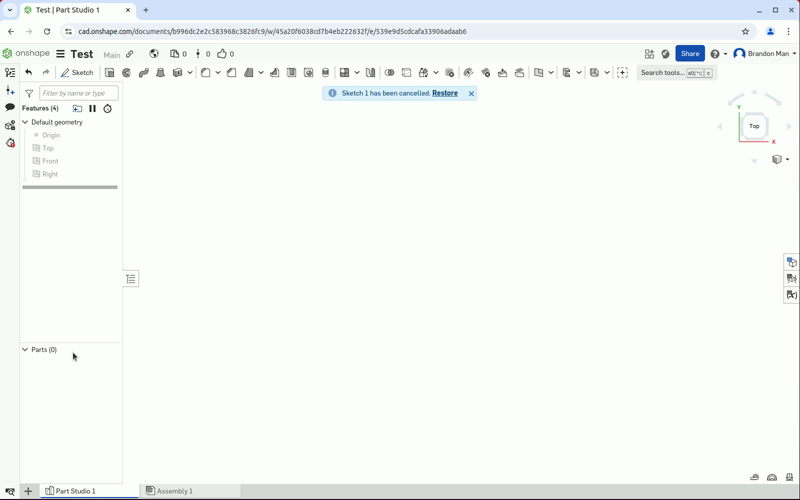
key(up)
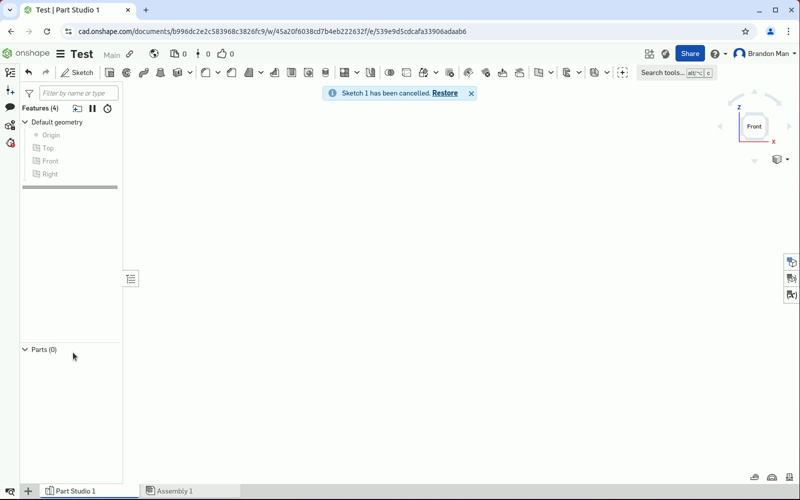
key_up(shift)
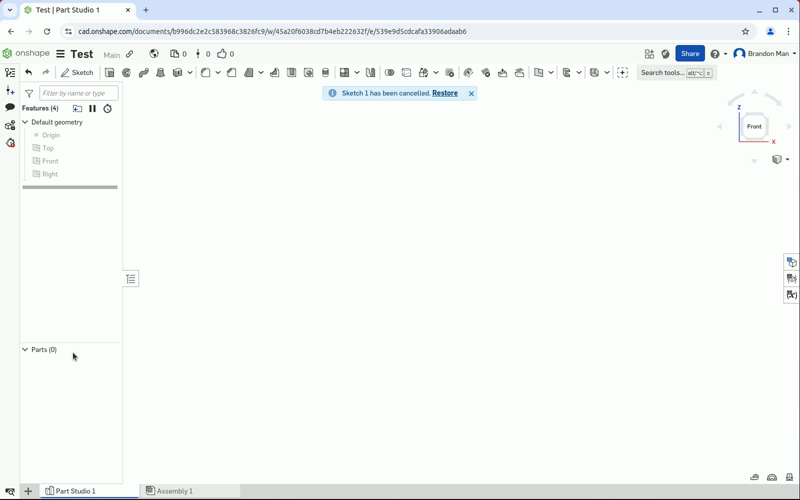
mouse_move(73, 352)
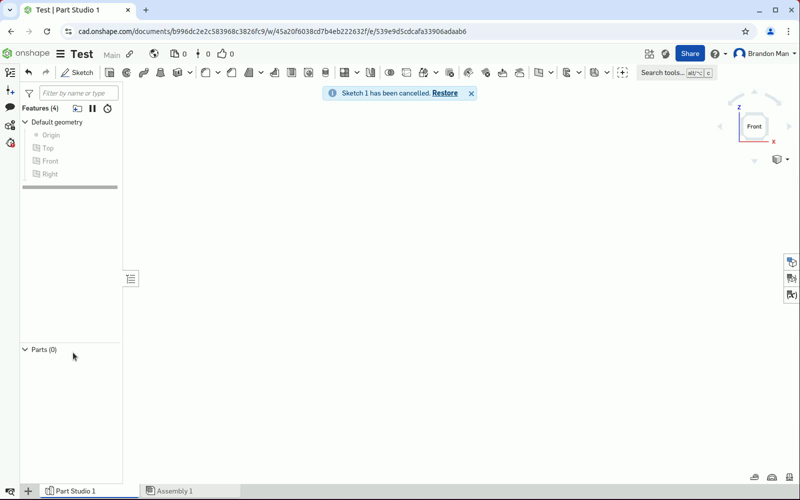
key(shift+y)
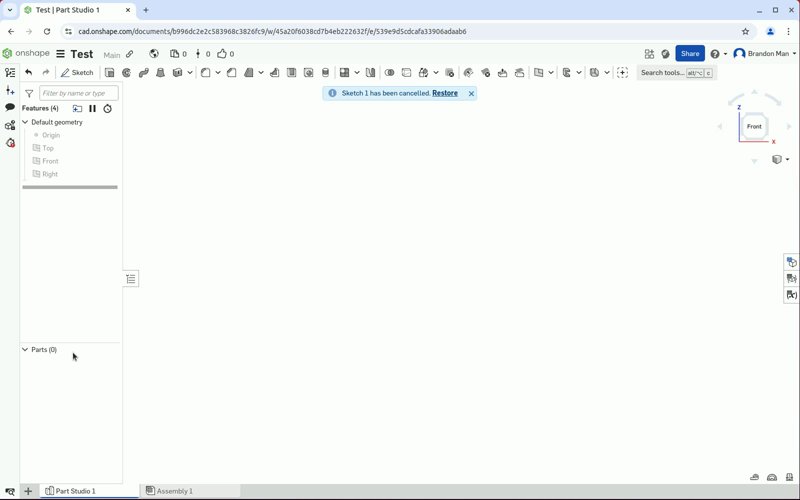
key(shift+s)
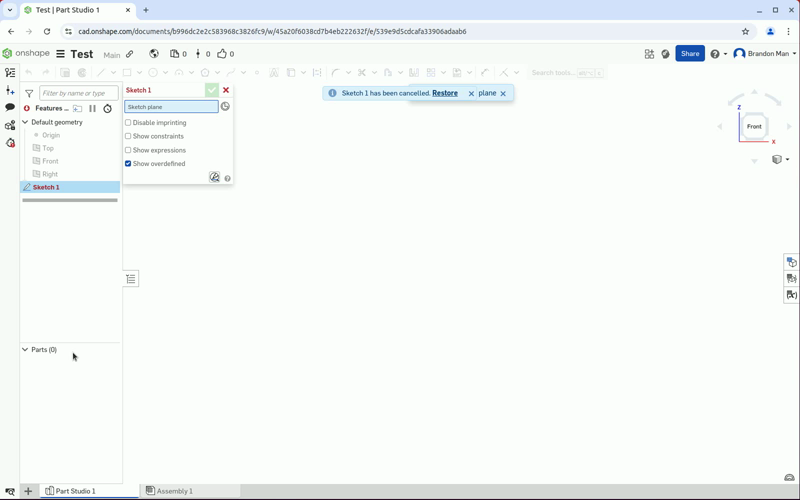
mouse_move(73, 163)
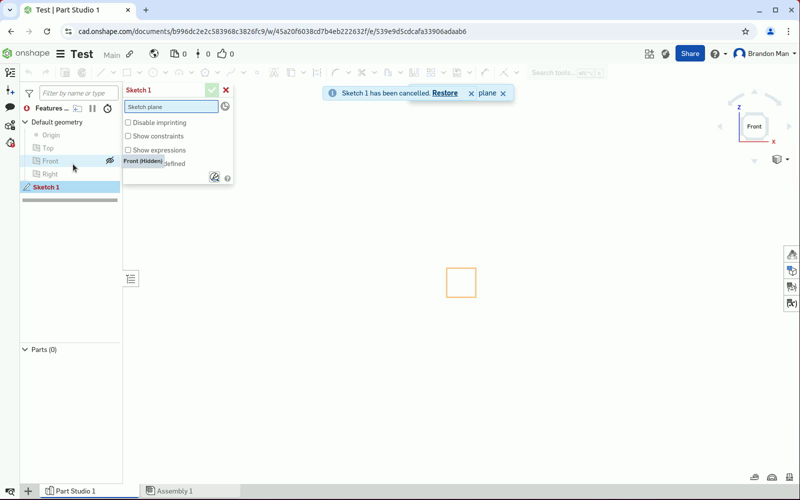
click(73, 163)
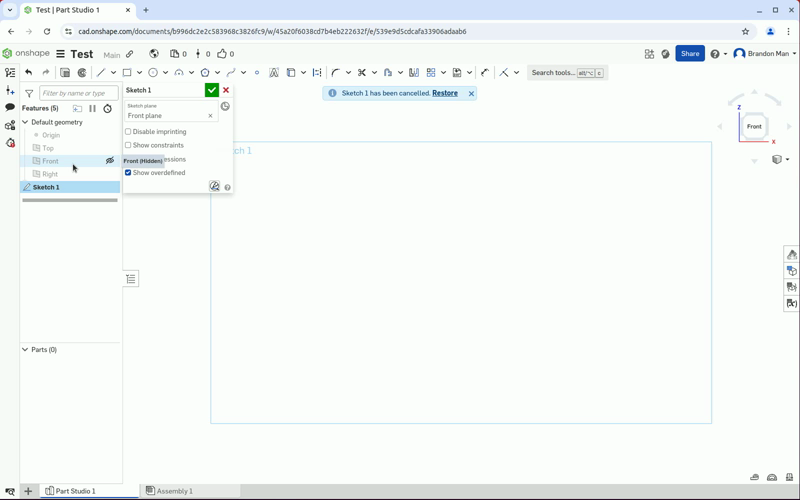
mouse_move(73, 352)
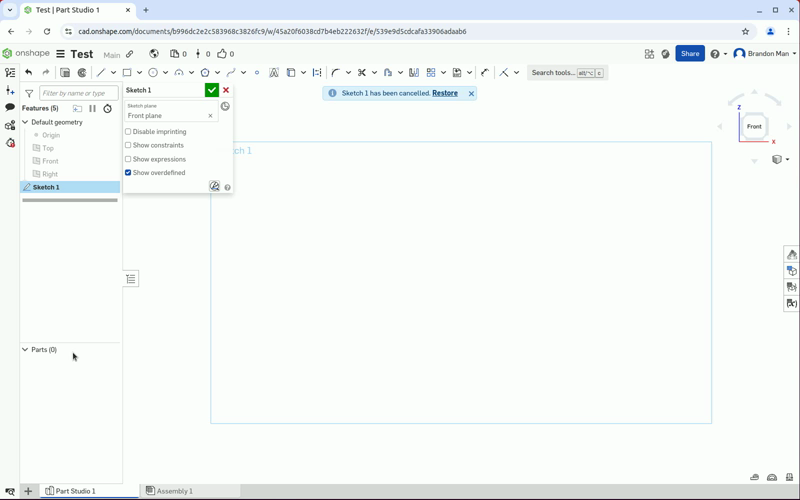
key(y)
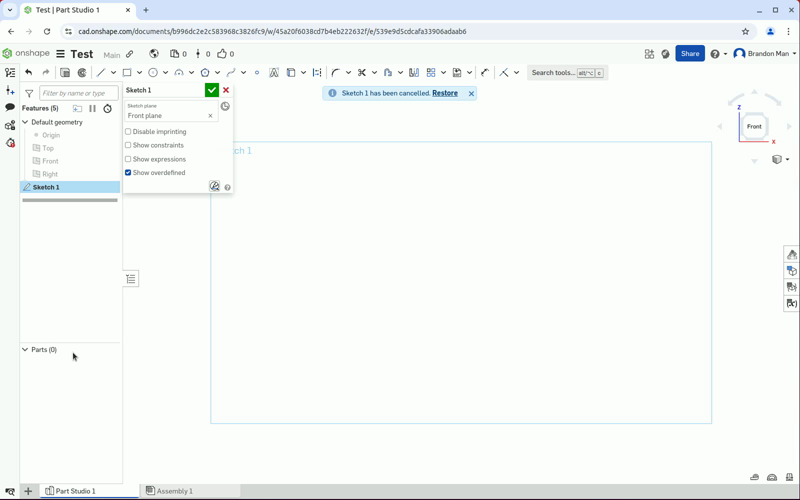
key(l)
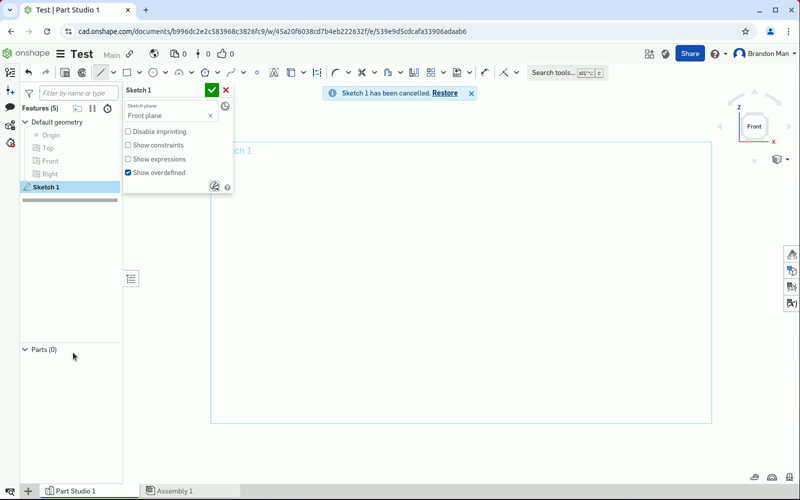
key_down(shift)
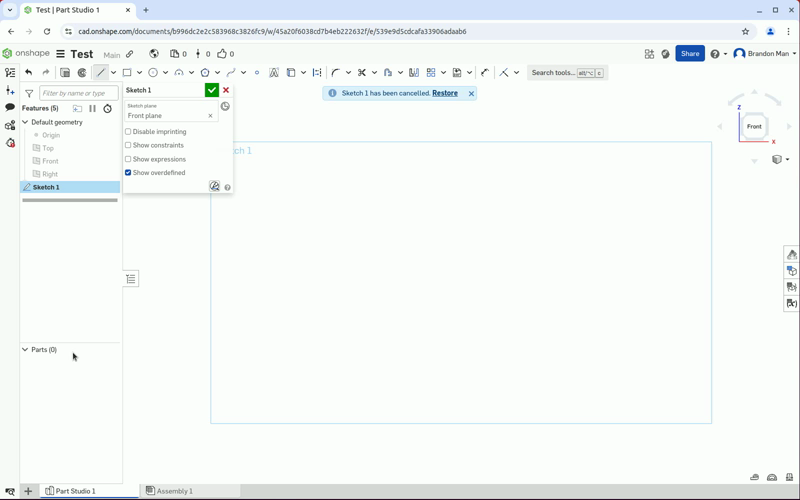
mouse_move(446, 292)
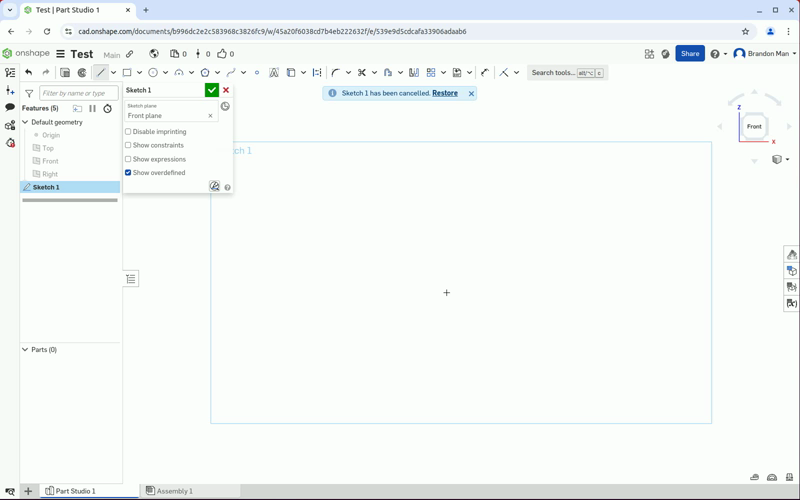
click(446, 292)
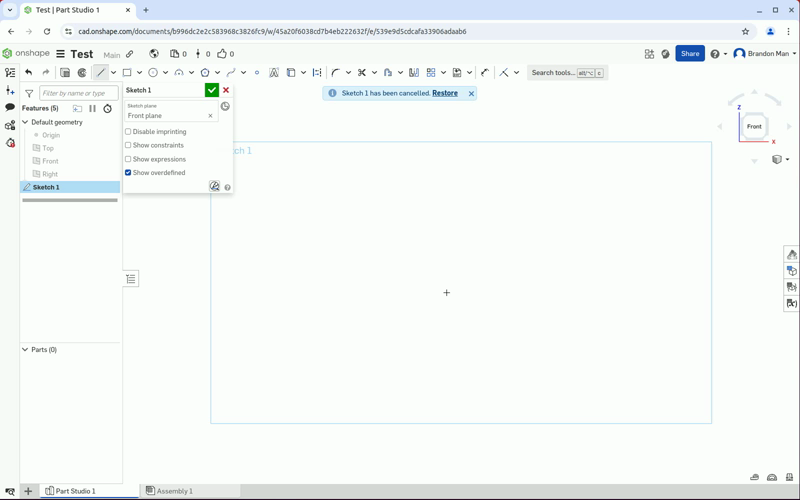
key_up(shift)
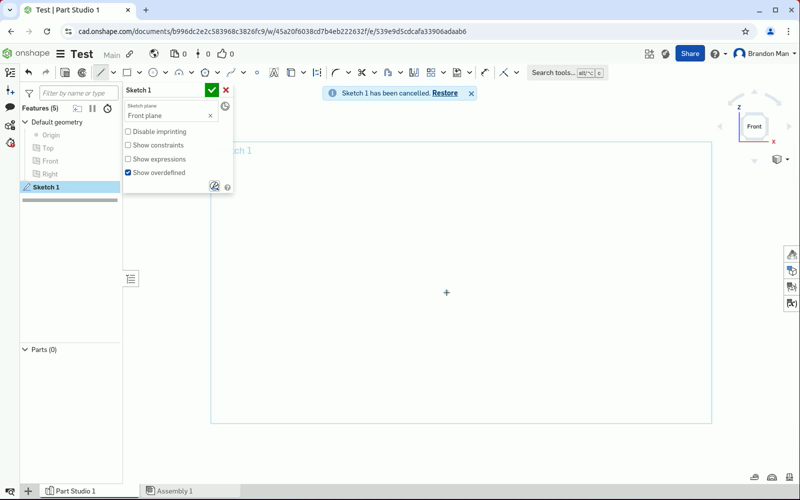
key_down(shift)
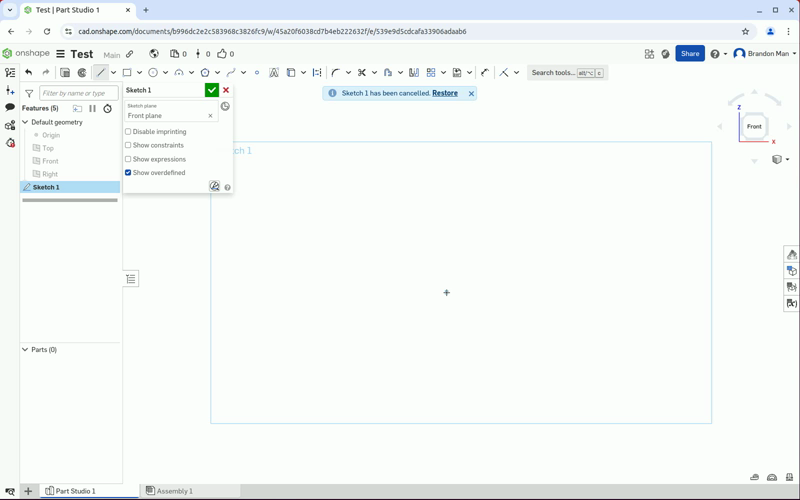
mouse_move(476, 292)
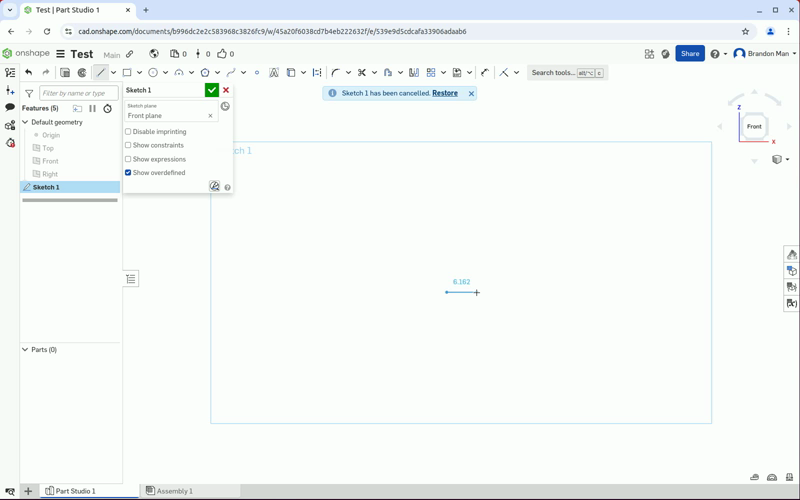
mouse_move(460, 292)
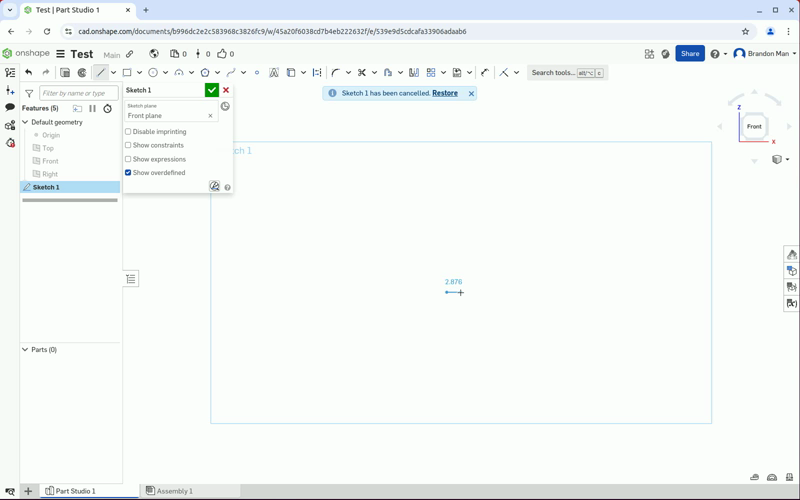
click(460, 292)
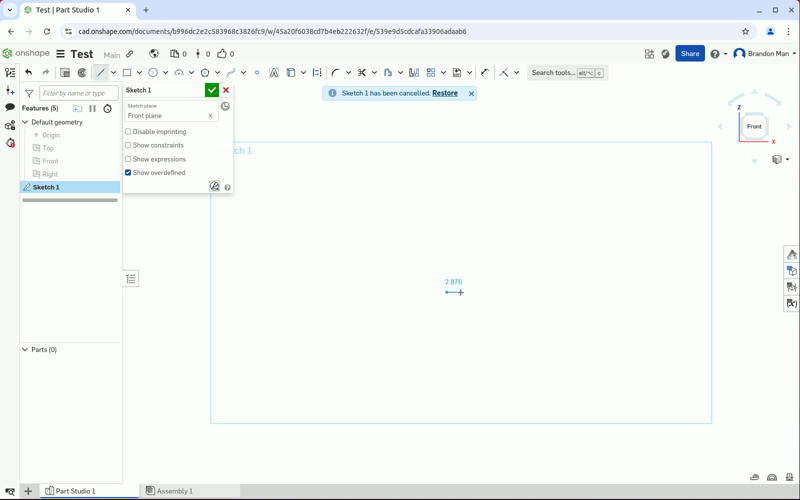
key_up(shift)
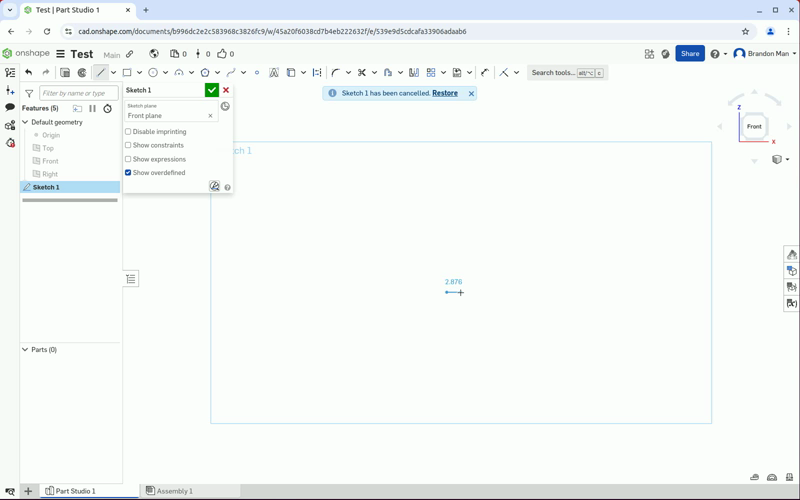
key_down(shift)
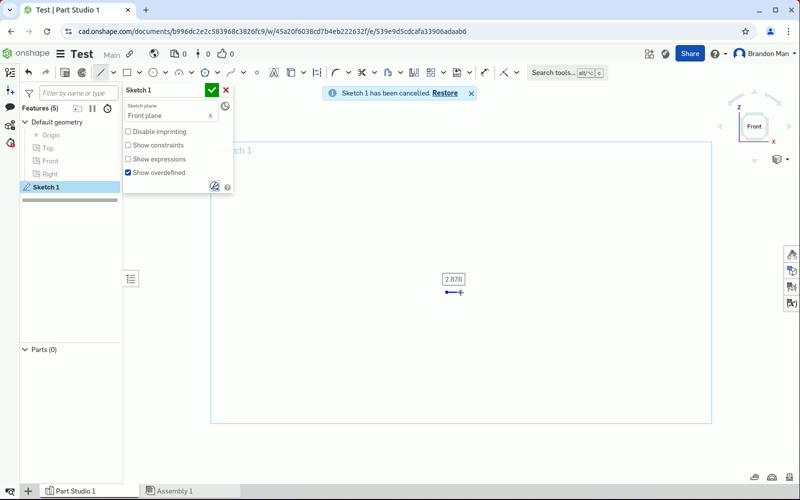
mouse_move(460, 219)
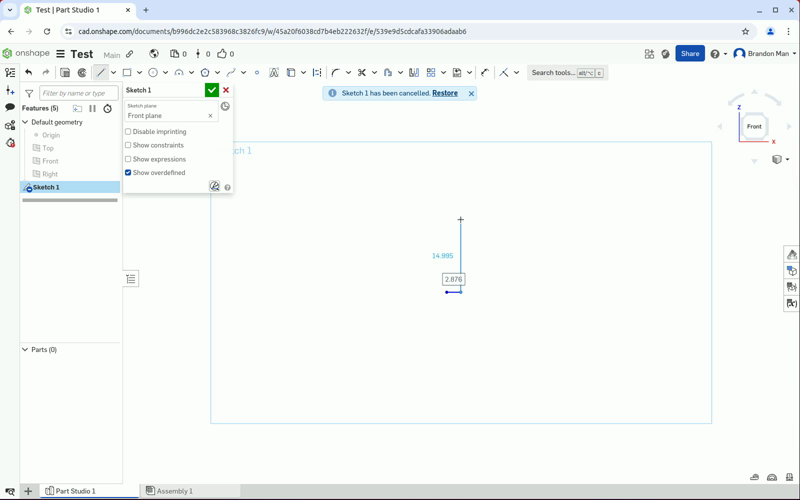
click(460, 219)
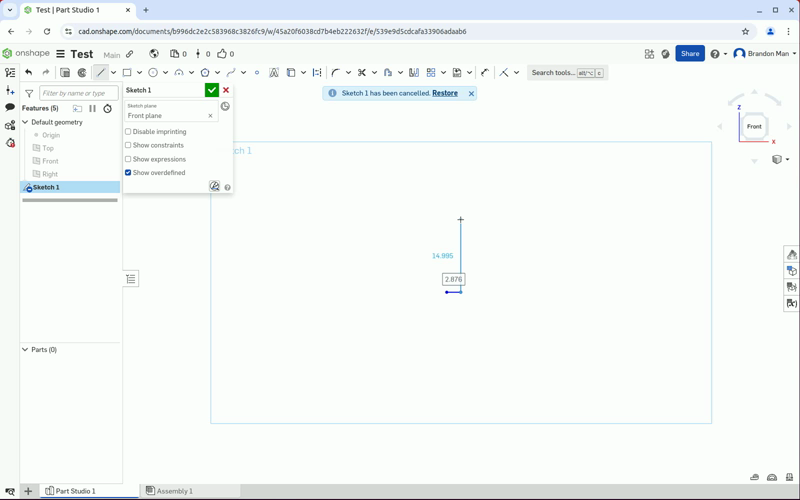
key_up(shift)
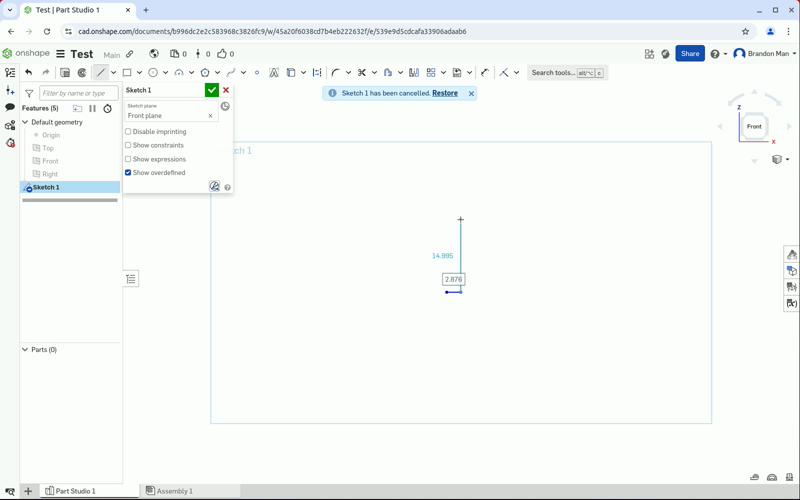
key_down(shift)
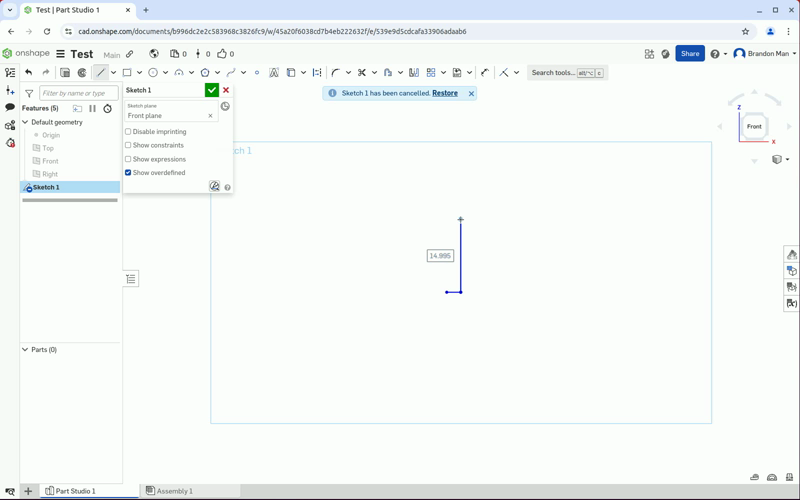
mouse_move(490, 219)
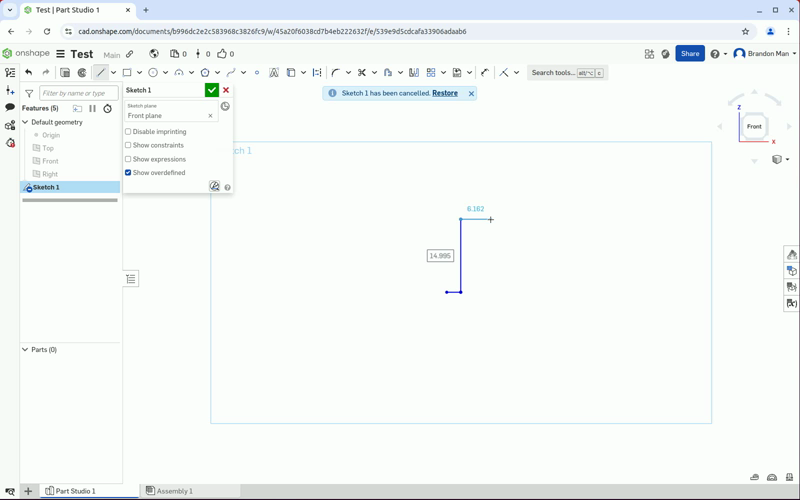
mouse_move(455, 219)
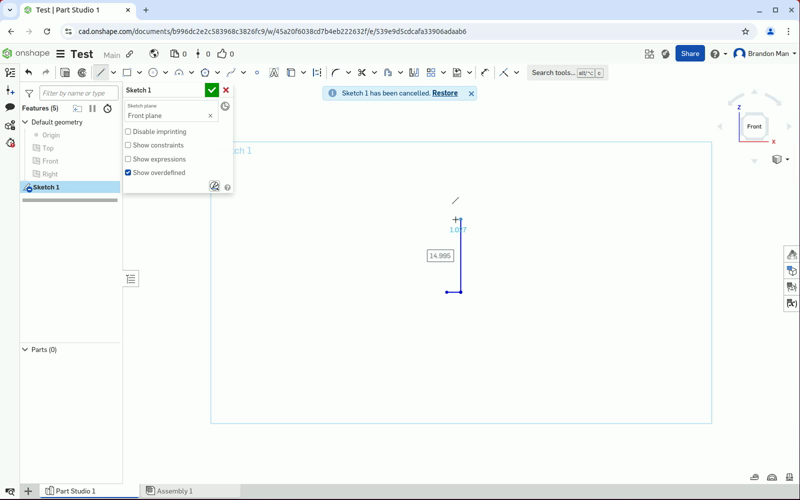
scroll(6)
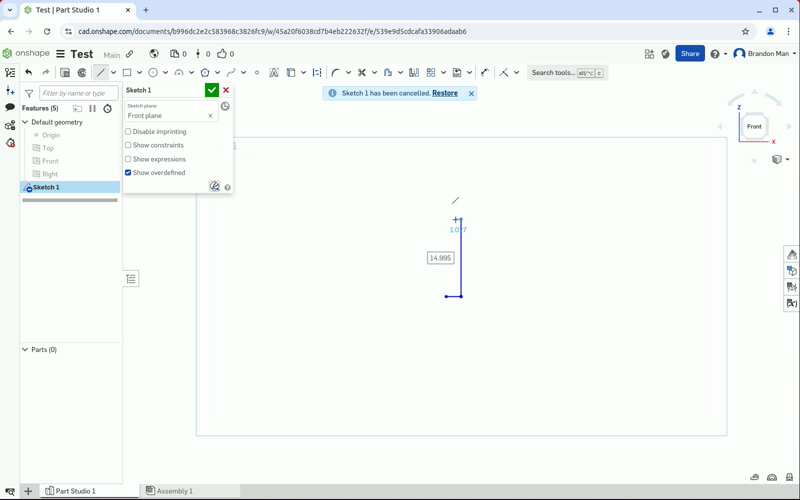
scroll(6)
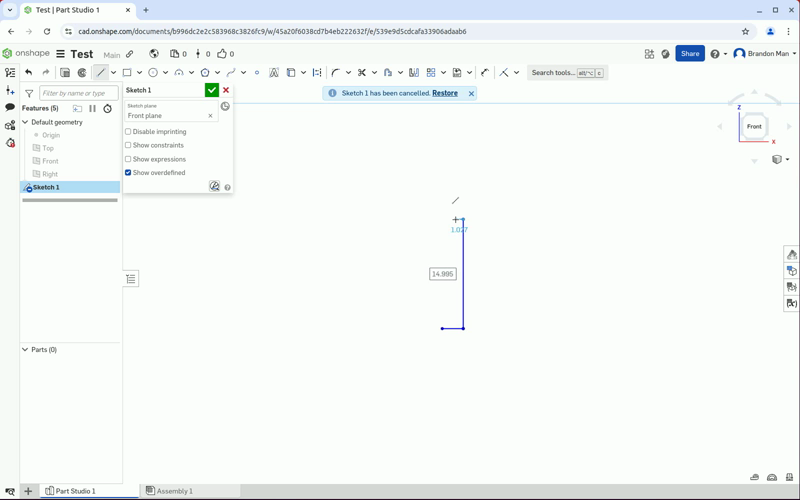
scroll(6)
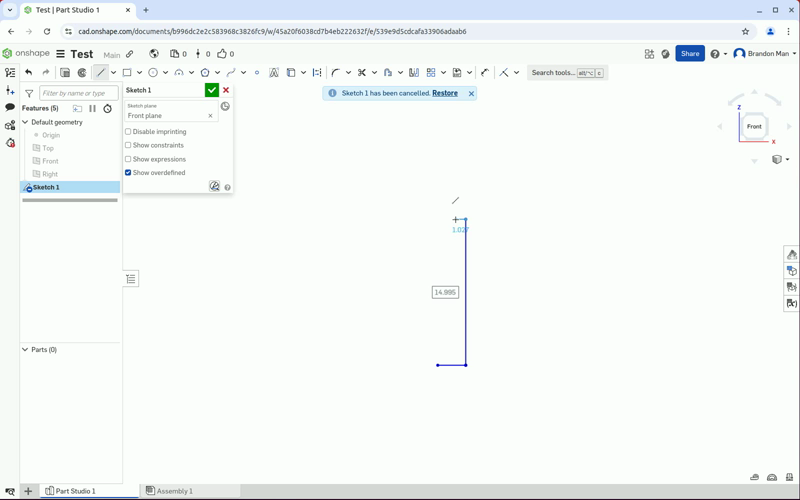
scroll(6)
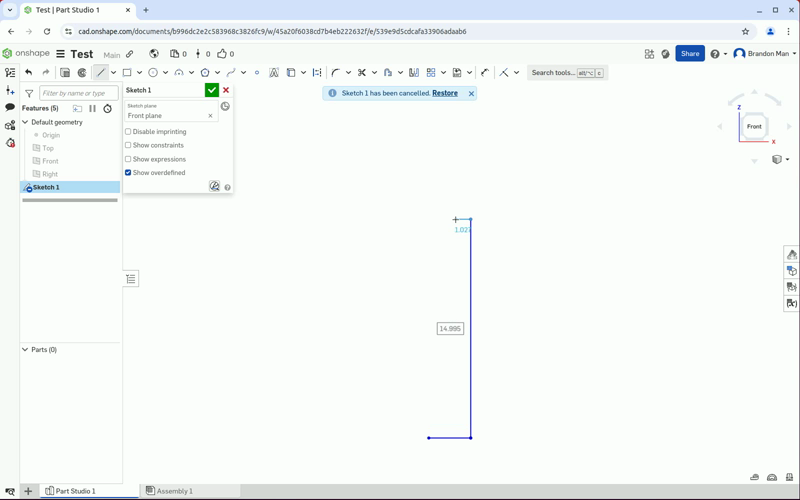
scroll(6)
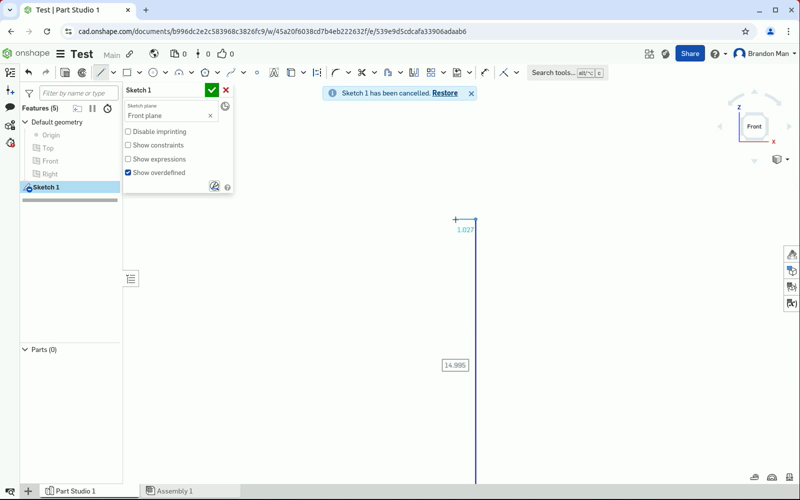
scroll(6)
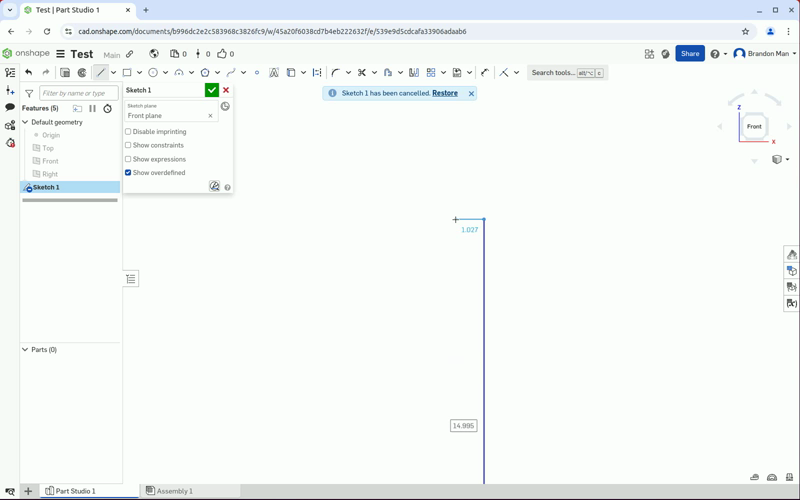
scroll(6)
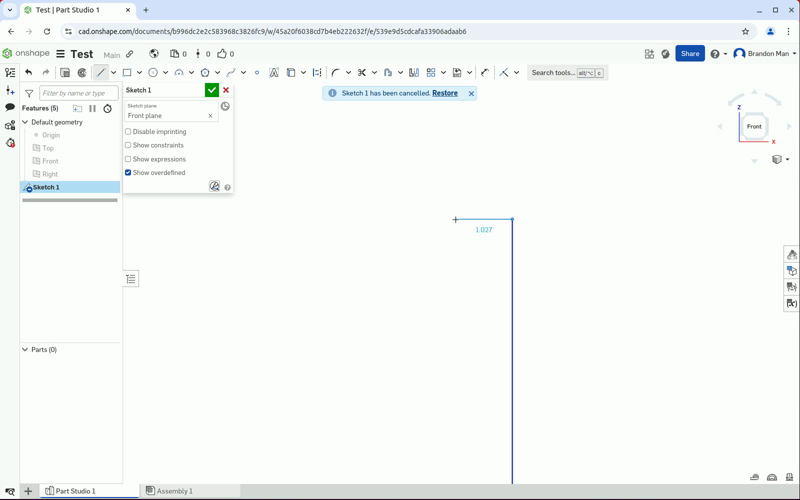
click(455, 219)
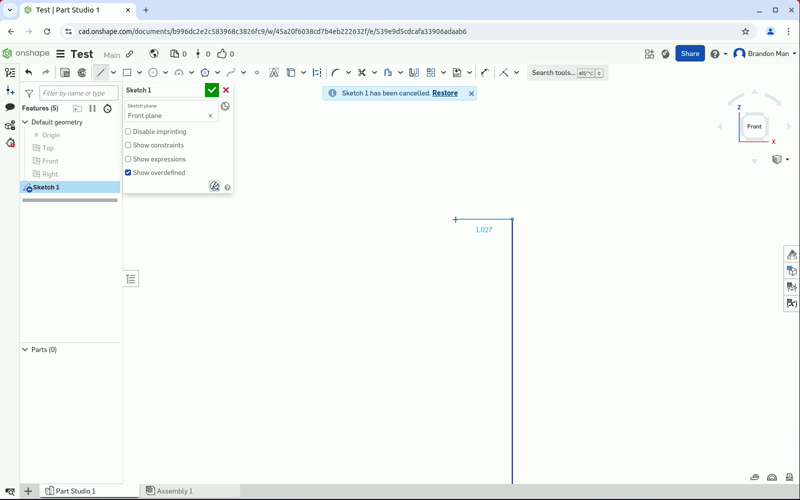
scroll(-6)
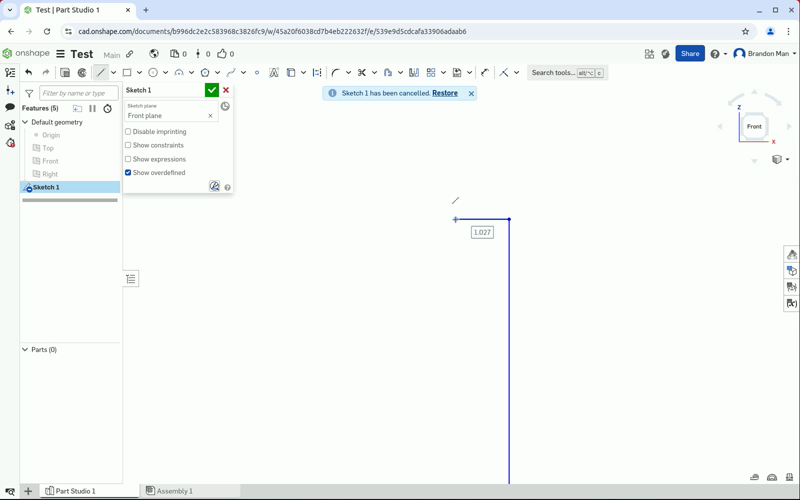
scroll(-6)
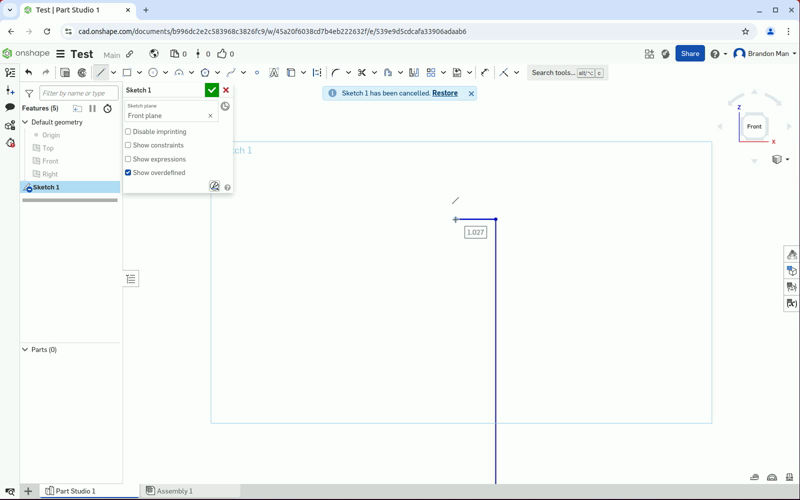
scroll(-6)
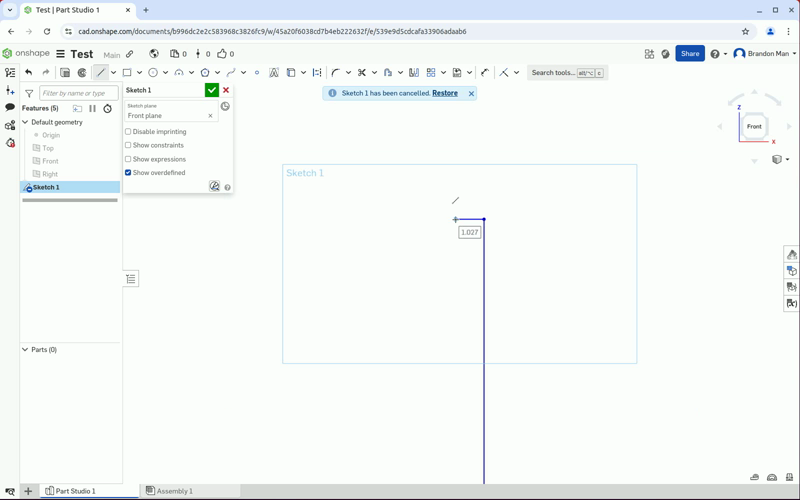
scroll(-6)
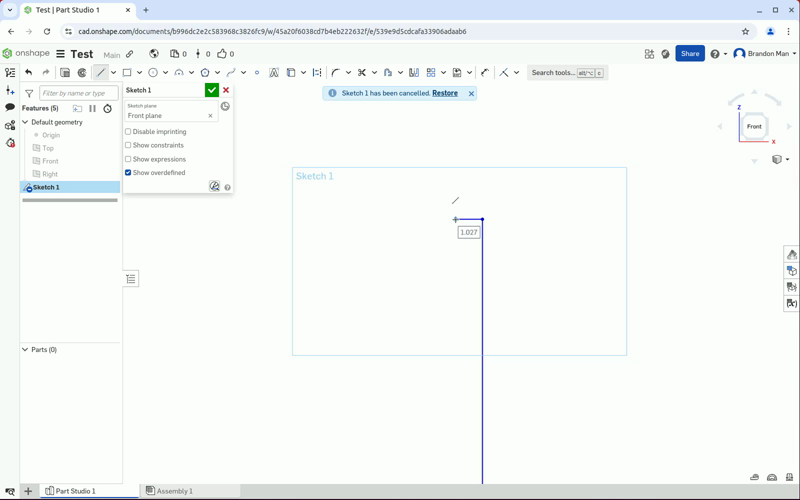
scroll(-6)
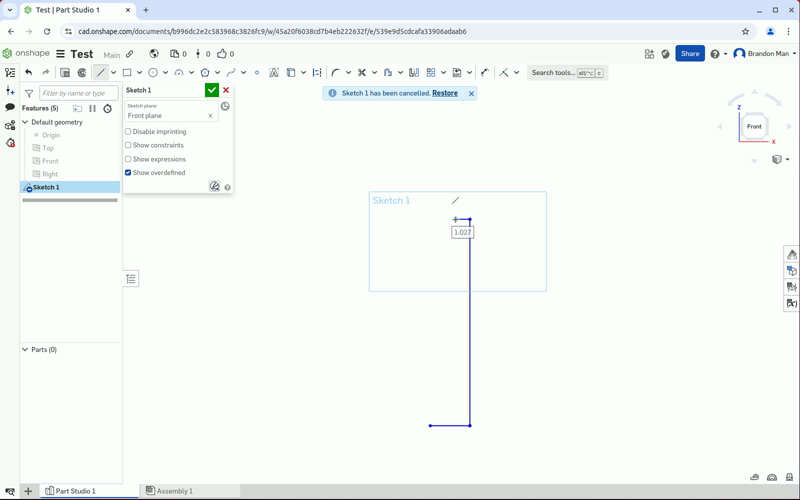
scroll(-6)
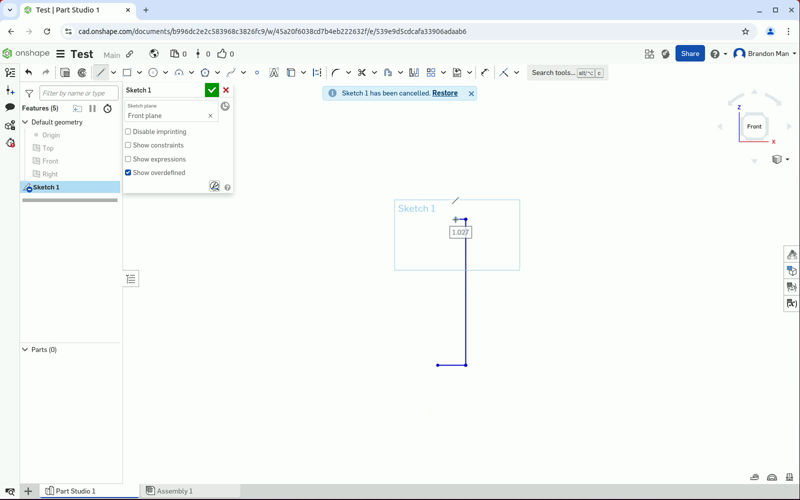
scroll(-6)
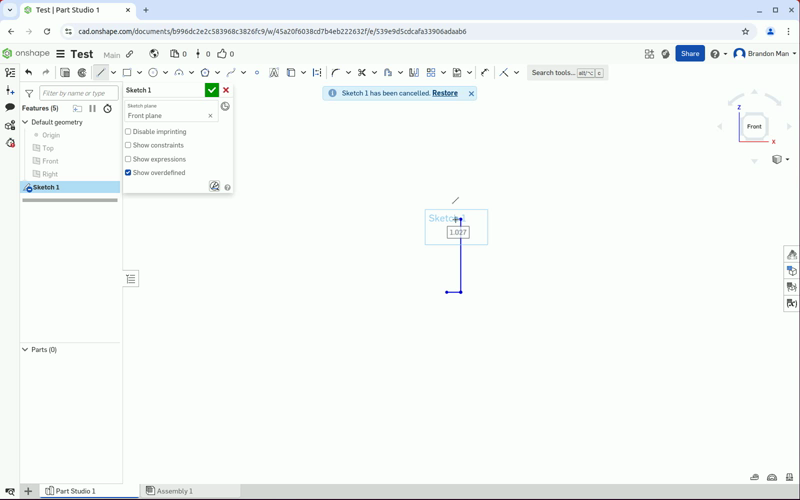
key_up(shift)
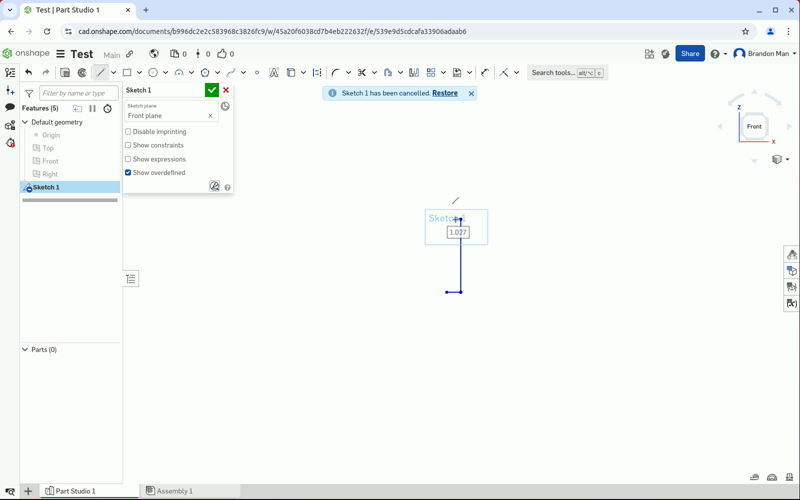
key_down(shift)
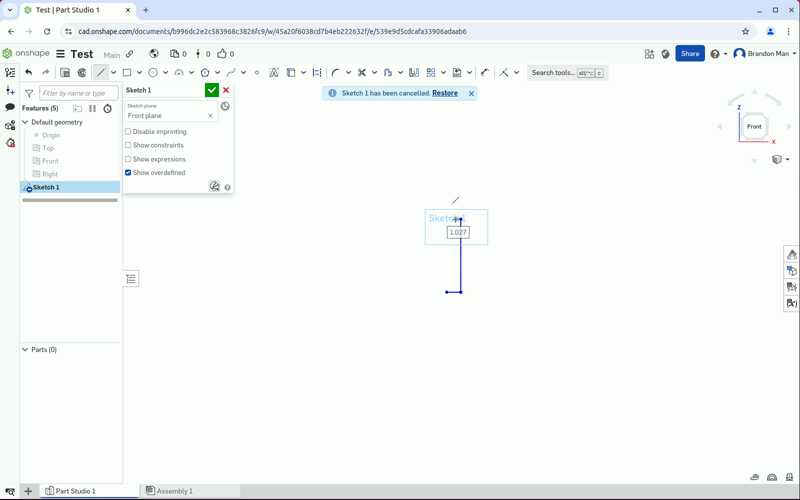
mouse_move(485, 219)
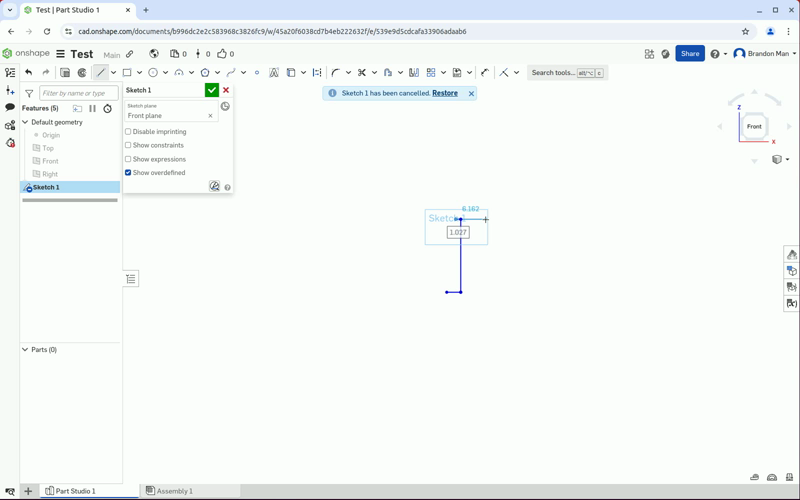
mouse_move(455, 198)
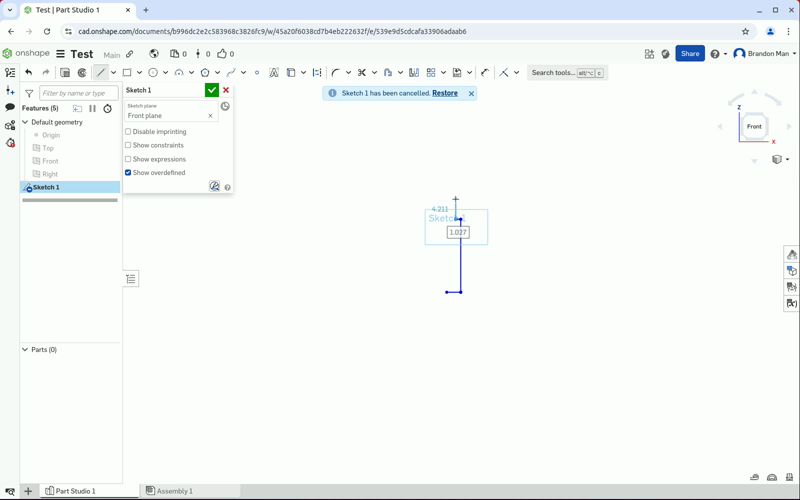
click(455, 198)
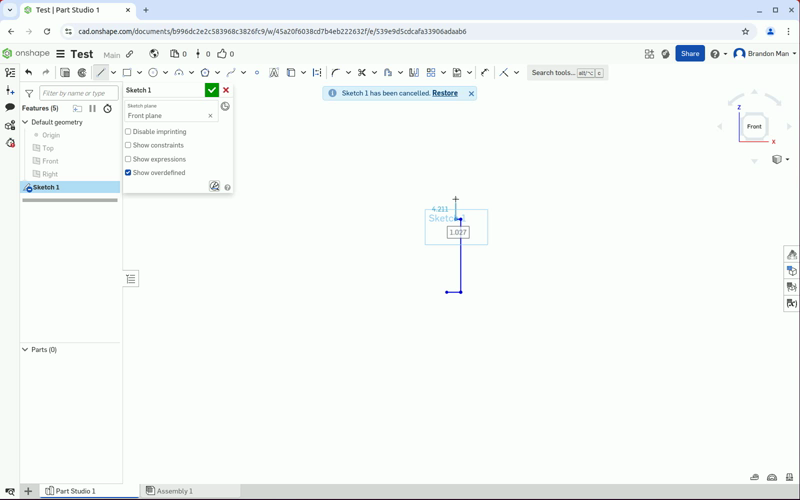
key_up(shift)
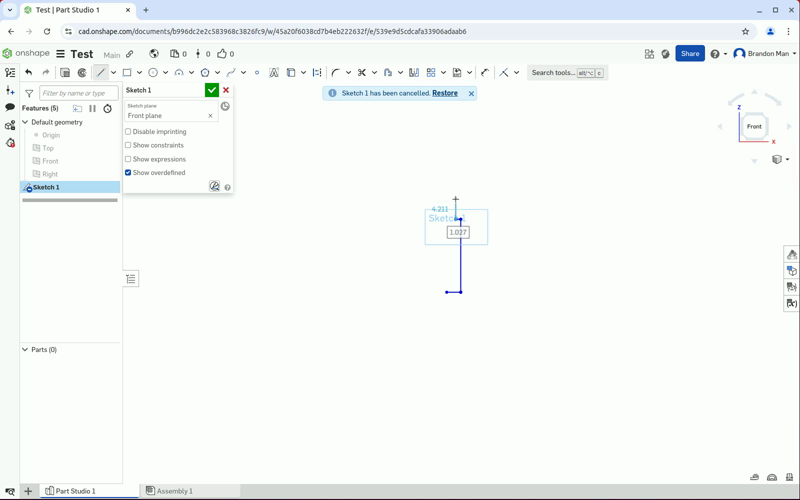
key_down(shift)
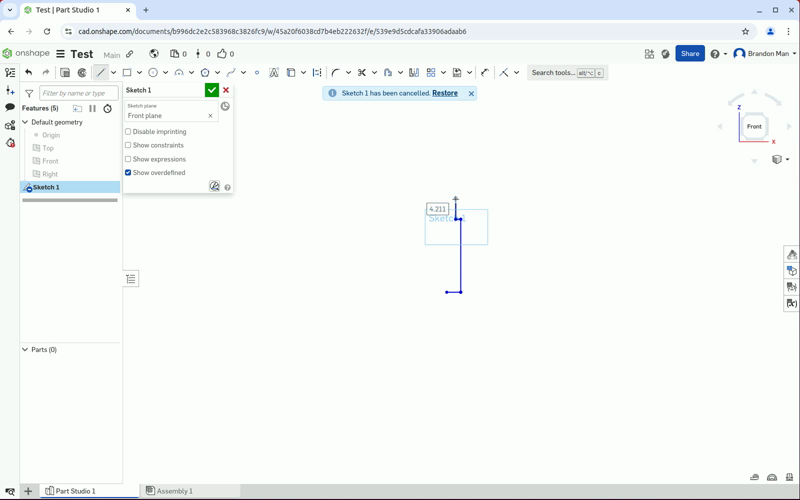
mouse_move(485, 198)
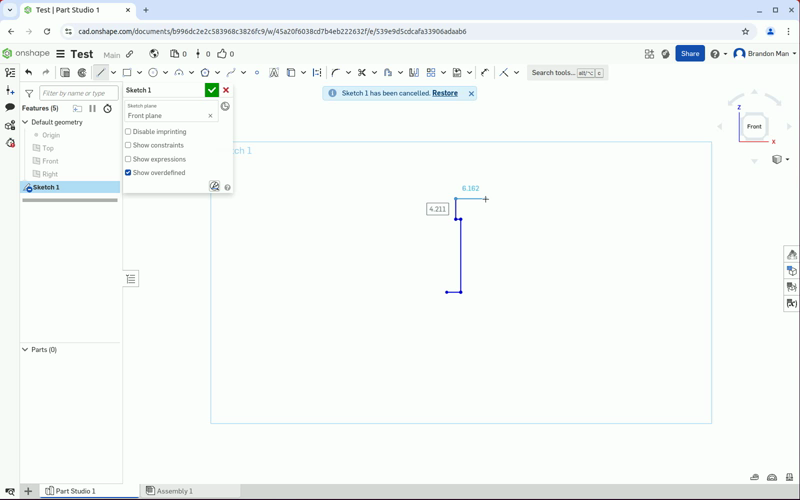
mouse_move(460, 198)
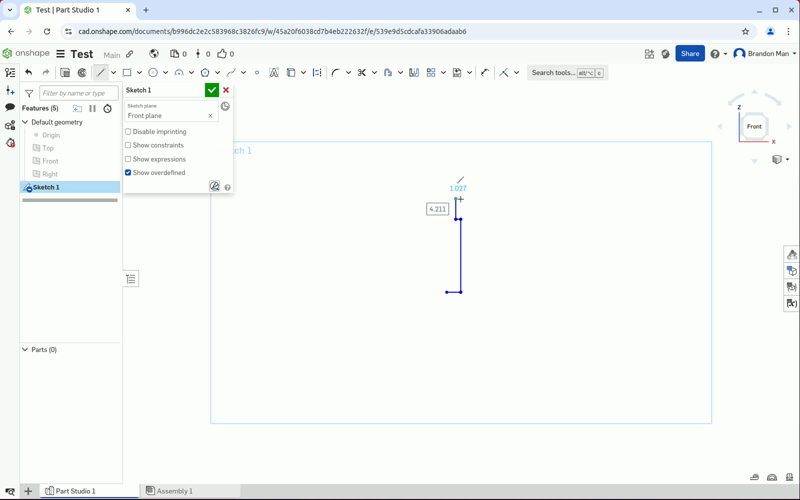
scroll(6)
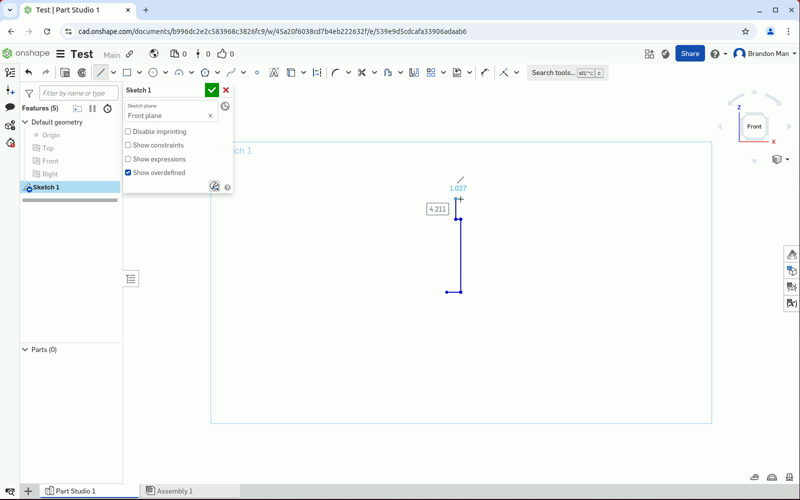
scroll(6)
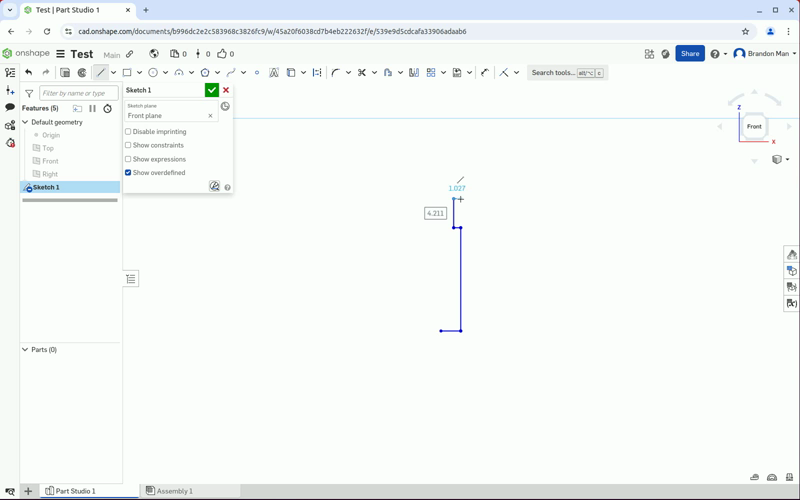
scroll(6)
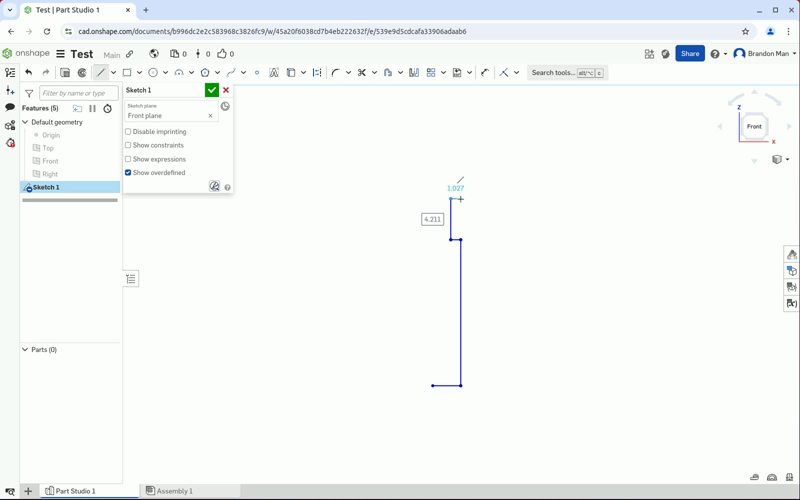
scroll(6)
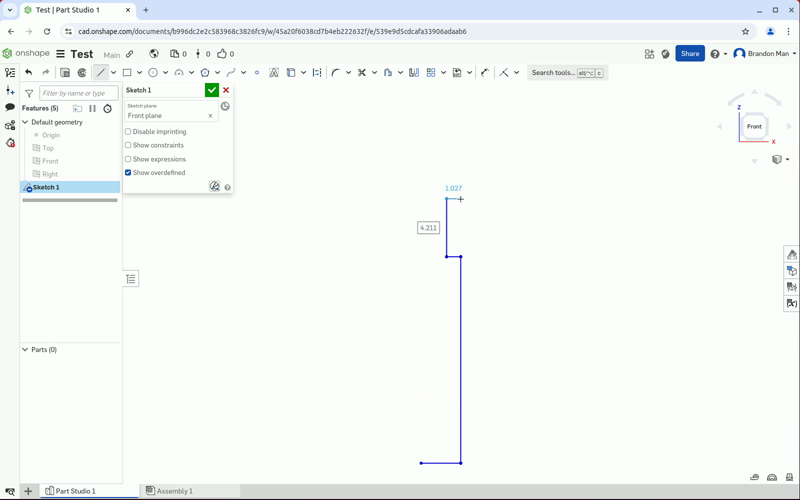
scroll(6)
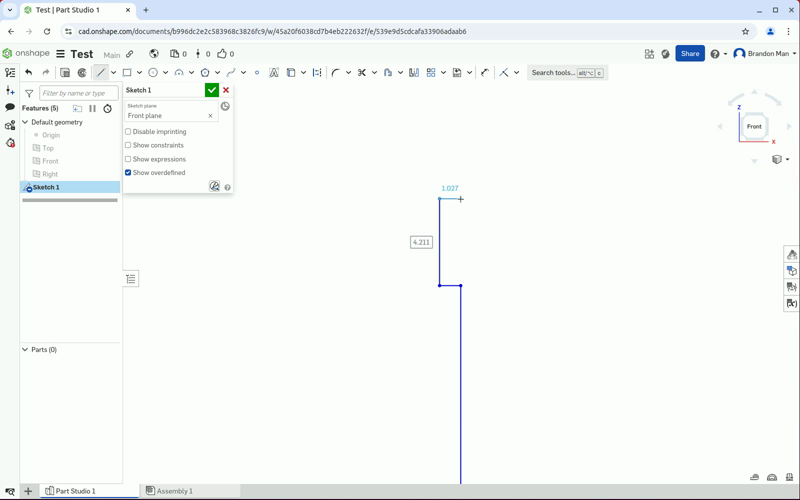
scroll(6)
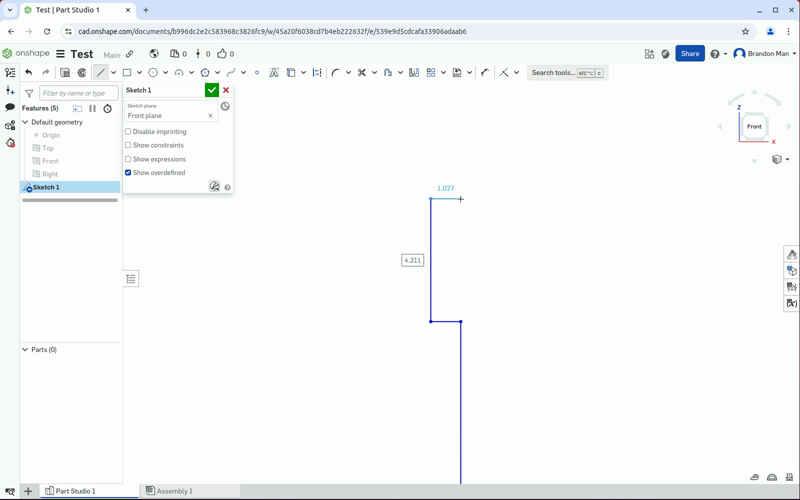
scroll(6)
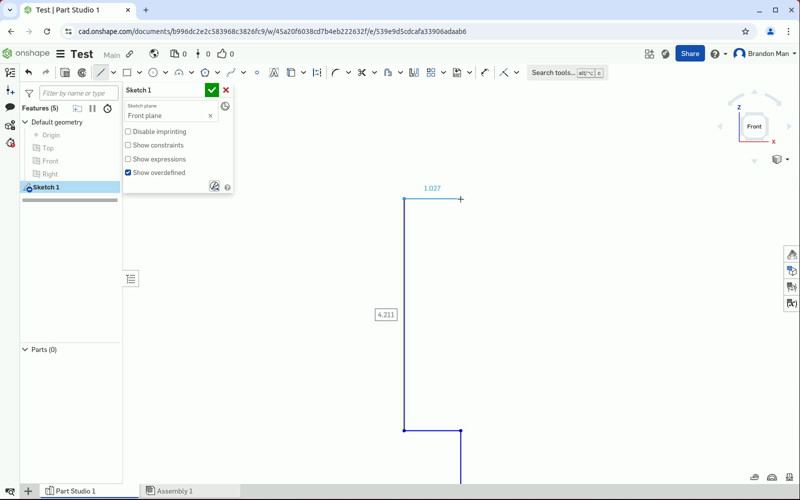
click(460, 198)
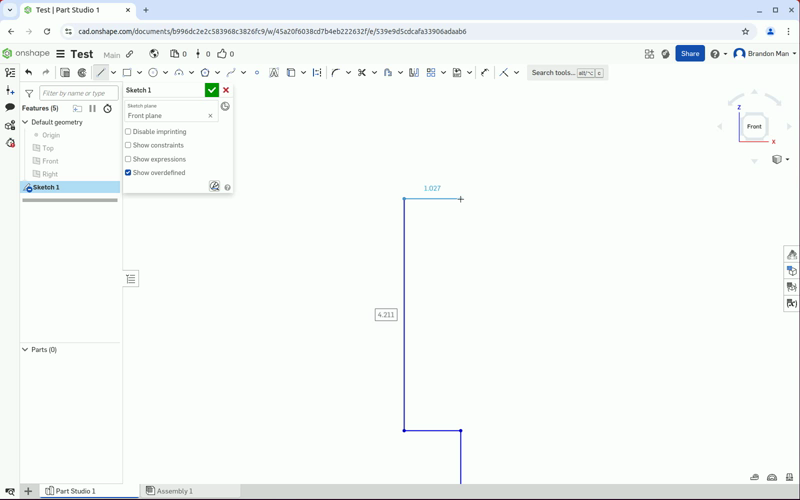
scroll(-6)
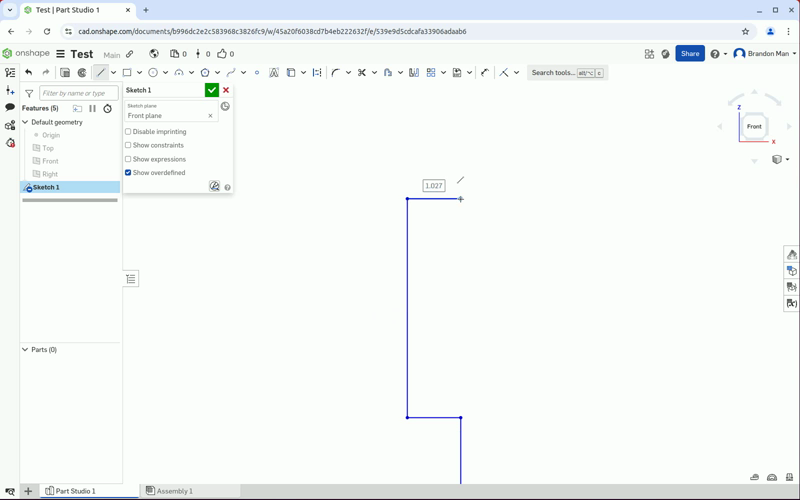
scroll(-6)
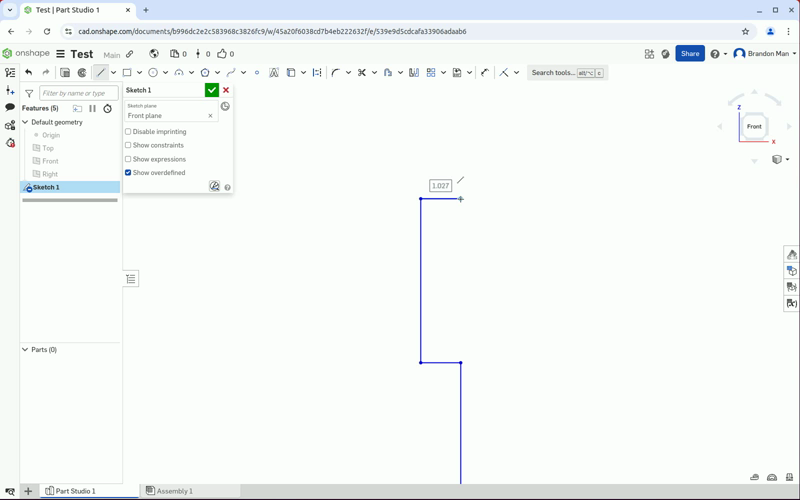
scroll(-6)
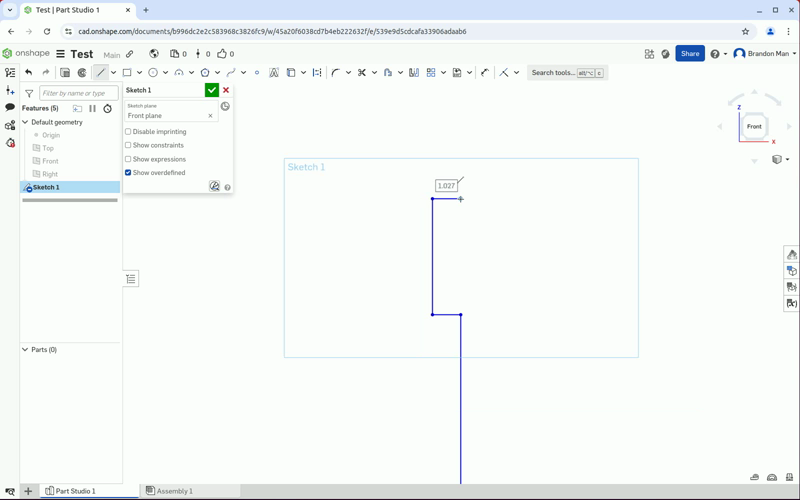
scroll(-6)
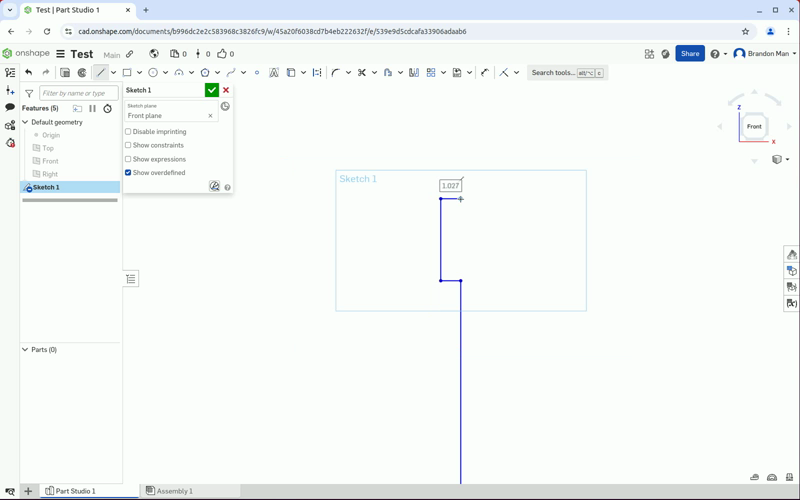
scroll(-6)
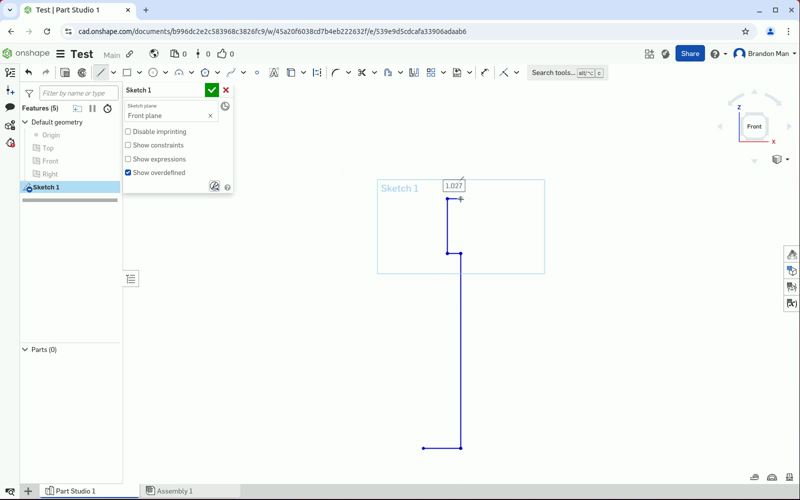
scroll(-6)
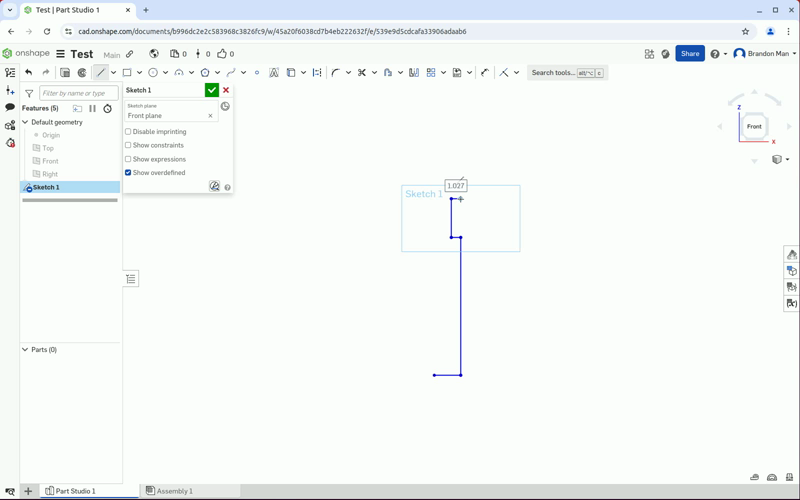
scroll(-6)
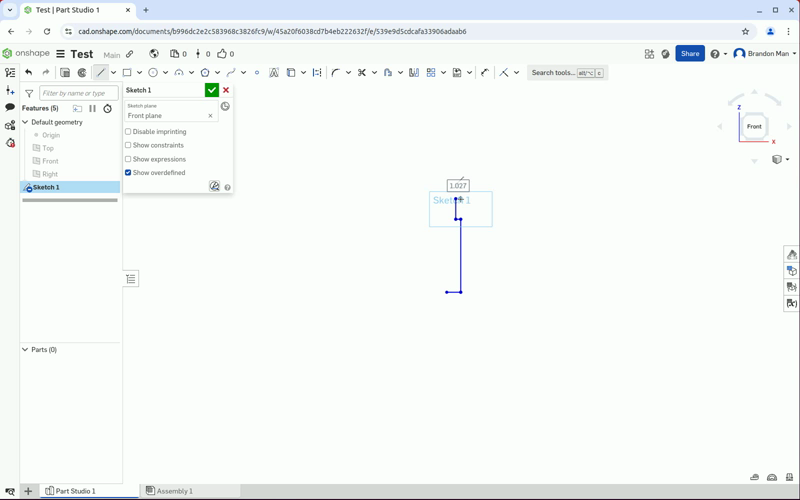
key_up(shift)
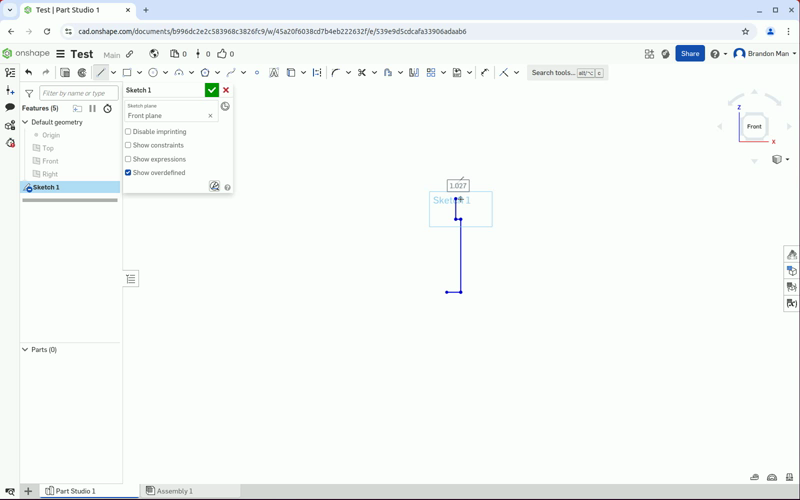
key_down(shift)
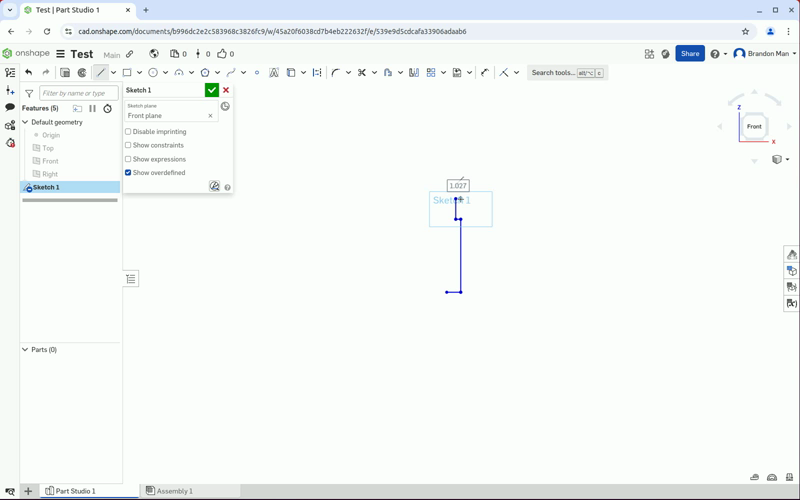
mouse_move(490, 198)
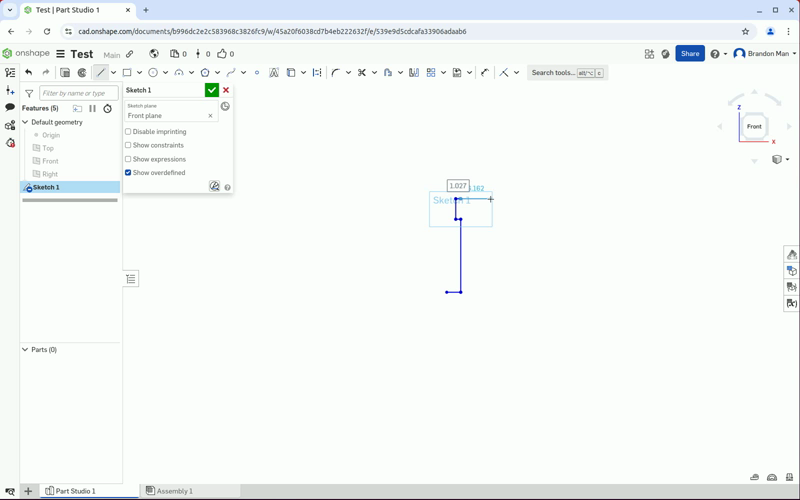
mouse_move(460, 170)
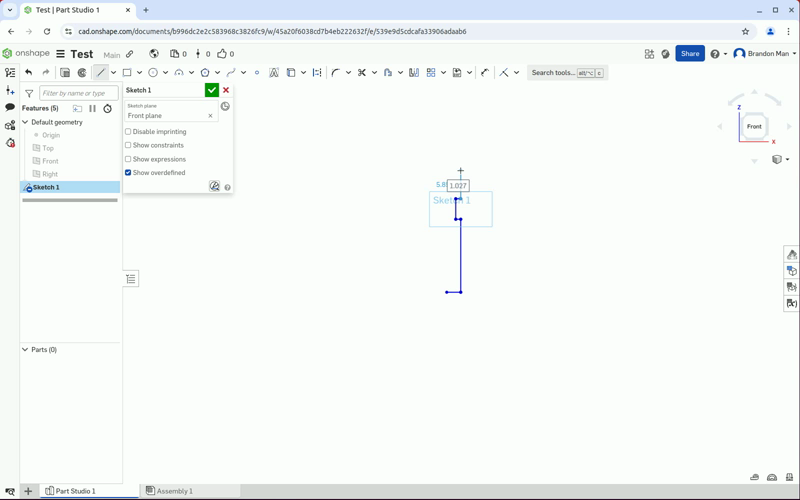
click(460, 170)
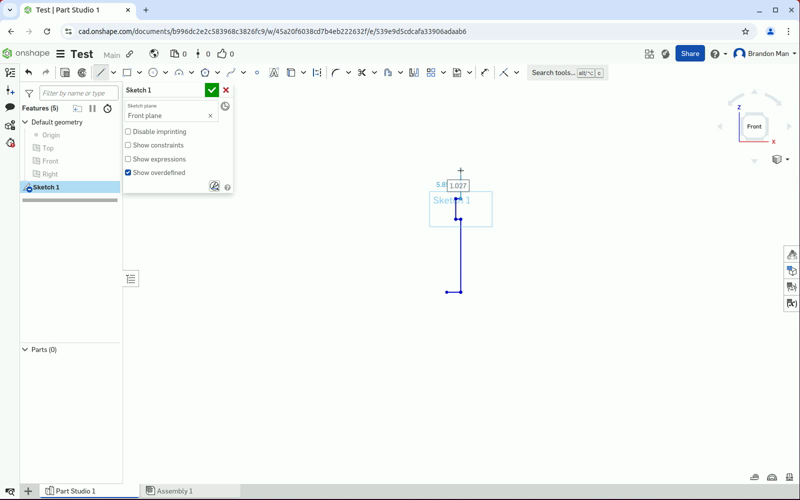
key_up(shift)
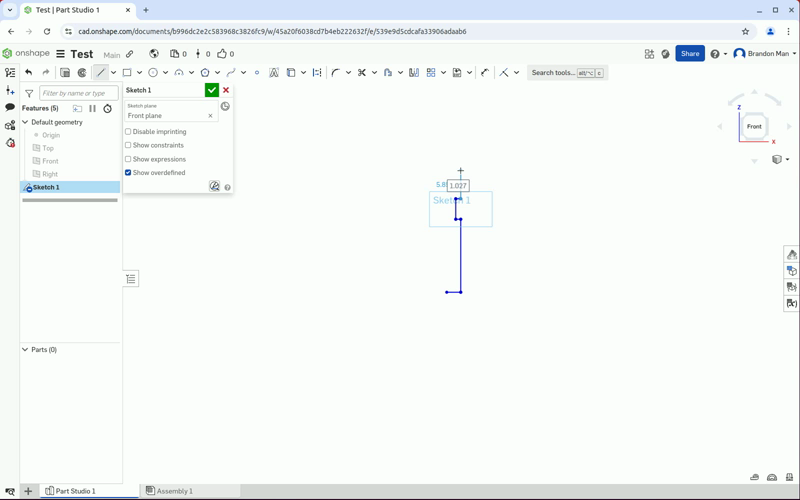
key_down(shift)
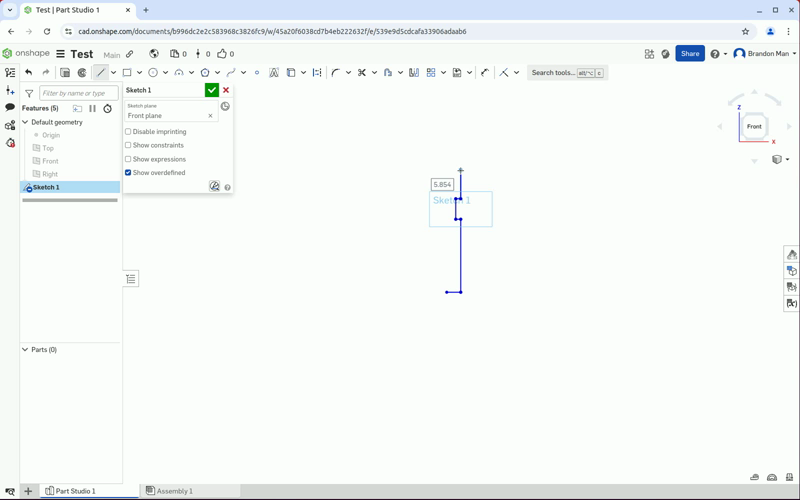
mouse_move(490, 170)
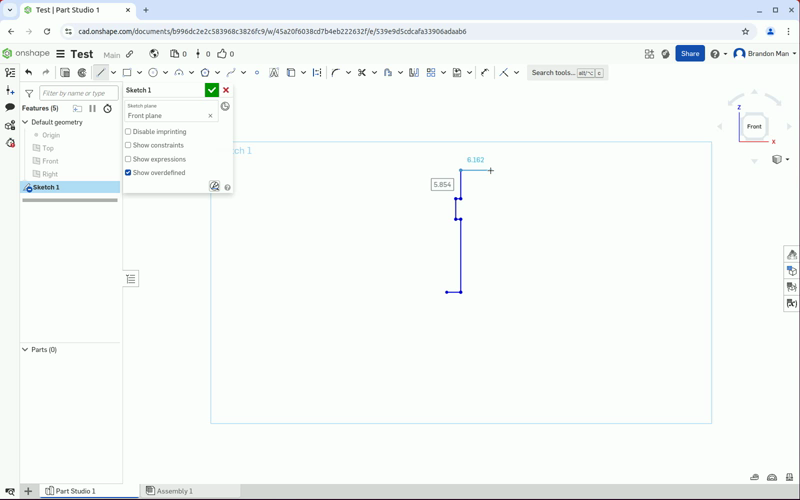
mouse_move(446, 170)
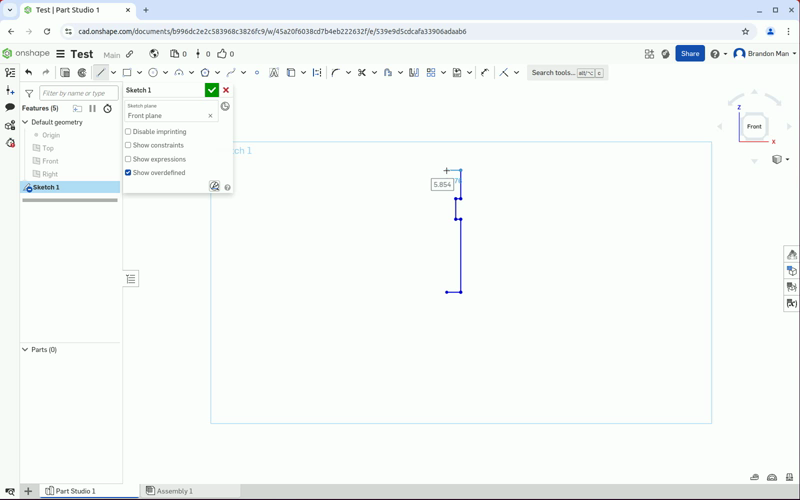
click(446, 170)
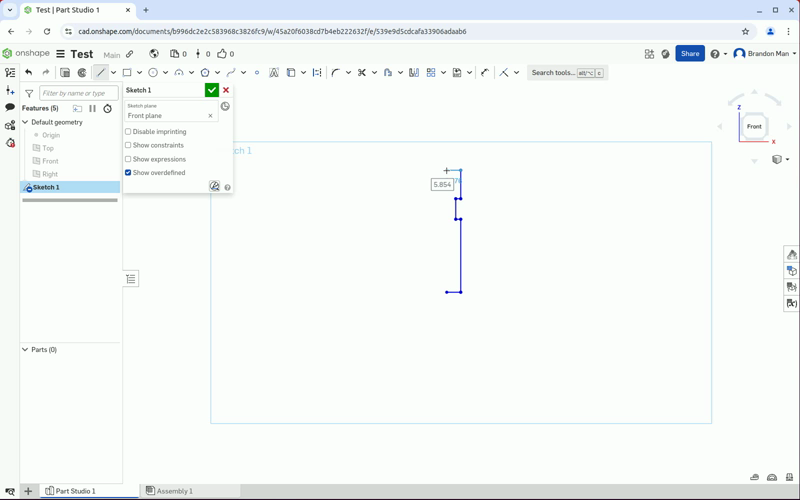
key_up(shift)
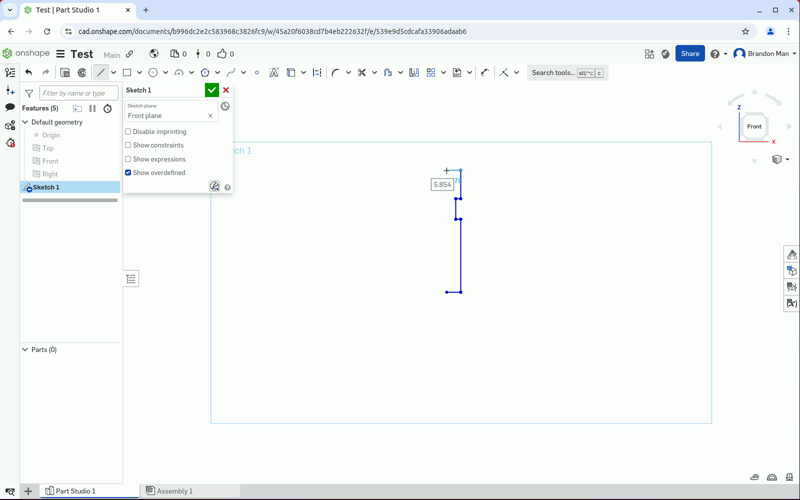
key_down(shift)
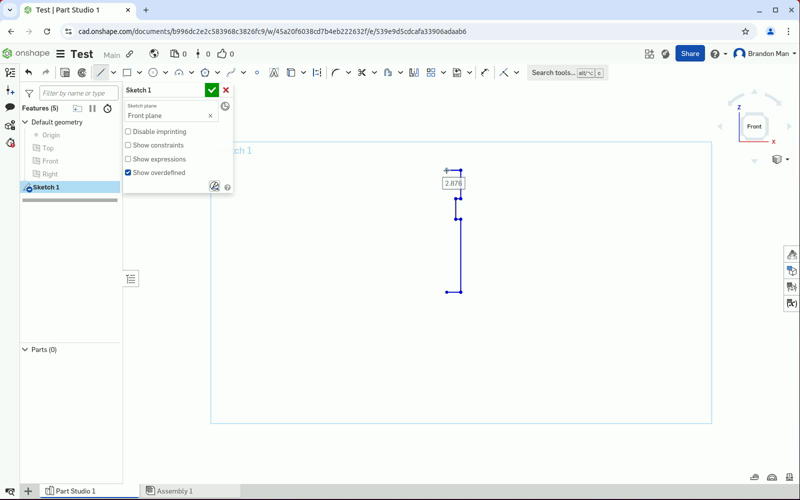
mouse_move(446, 292)
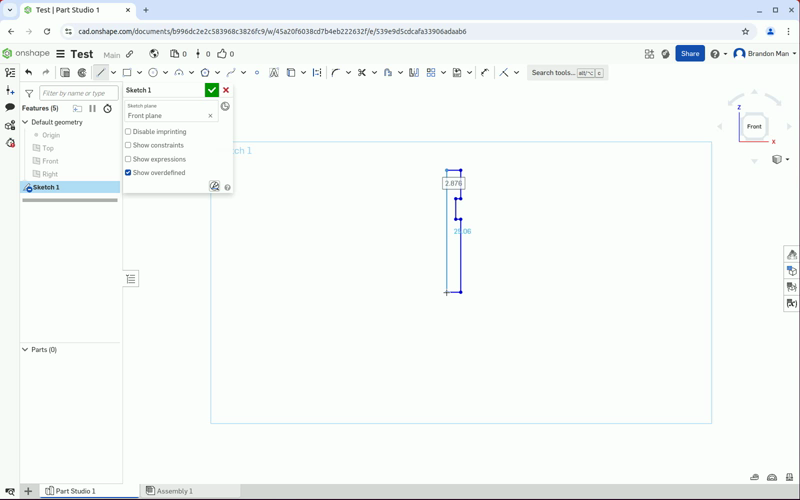
key_up(shift)
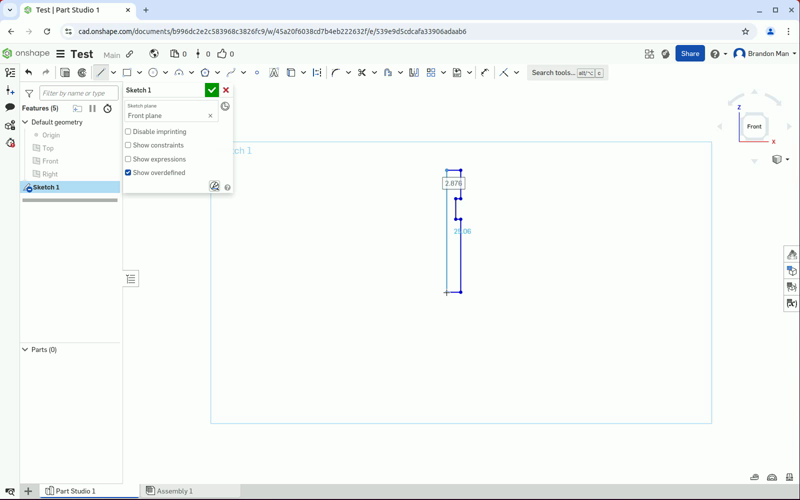
click(446, 292)
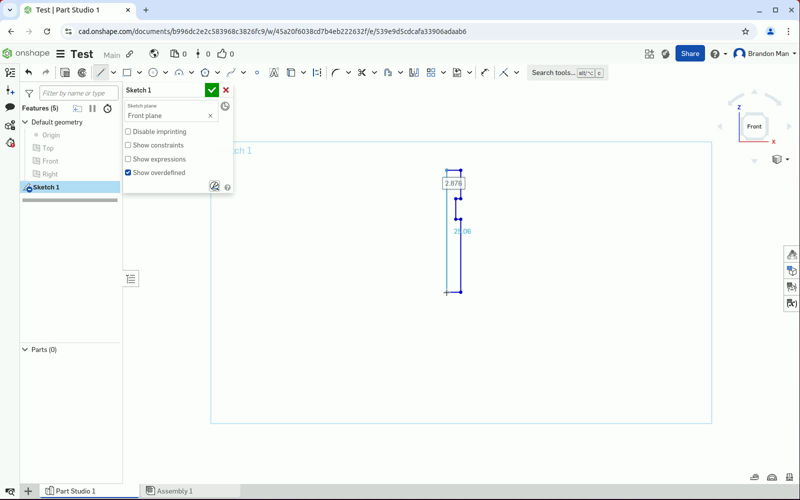
key(esc)
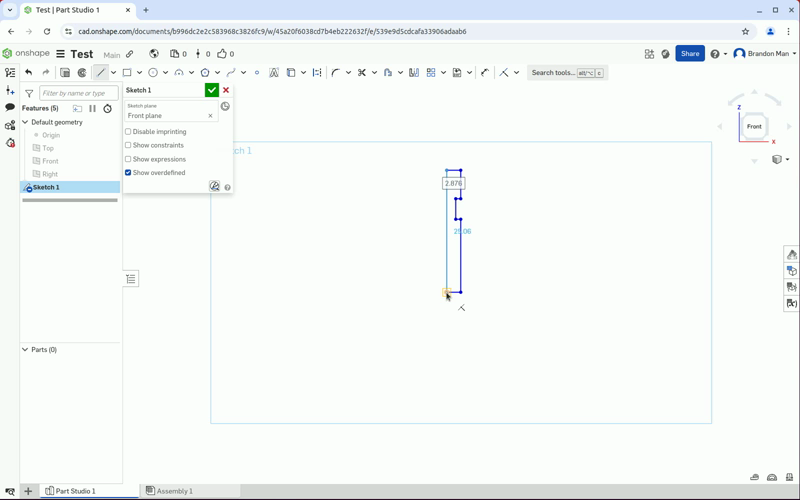
mouse_move(447, 255)
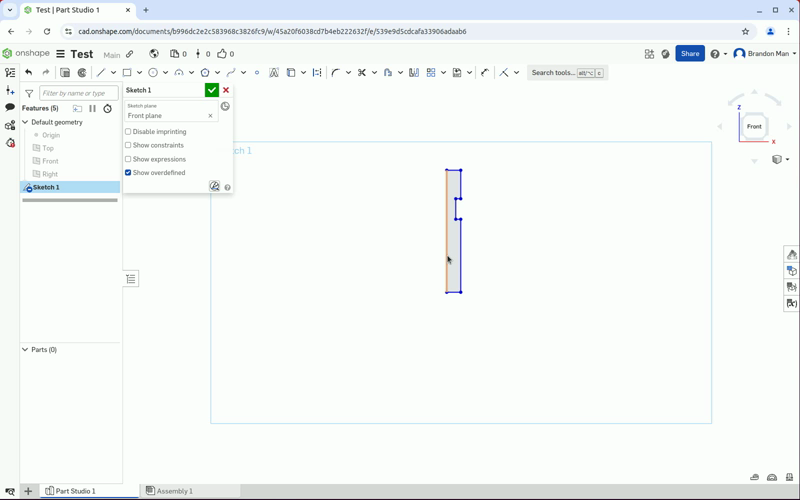
scroll(6)
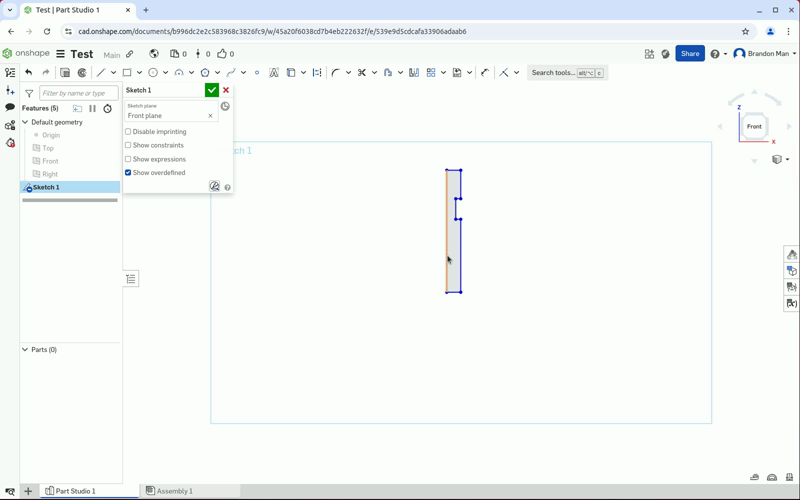
scroll(6)
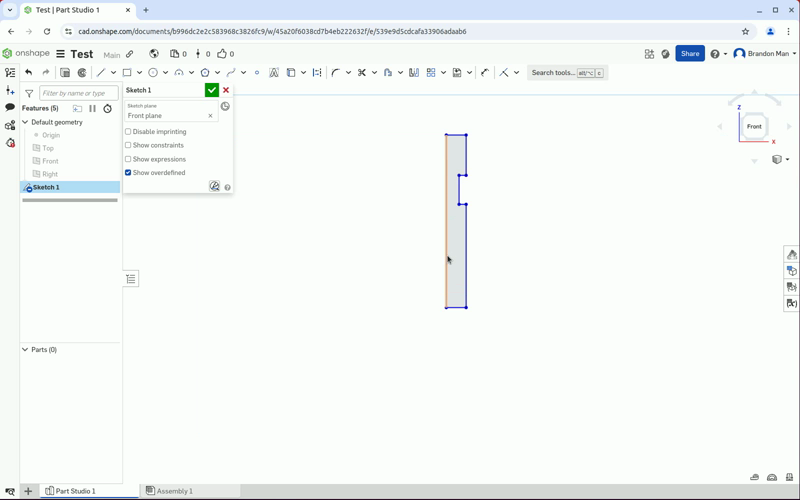
scroll(6)
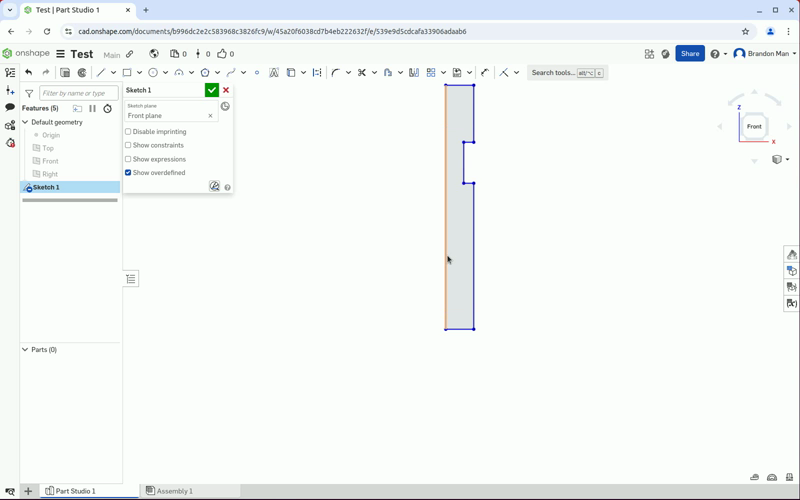
scroll(6)
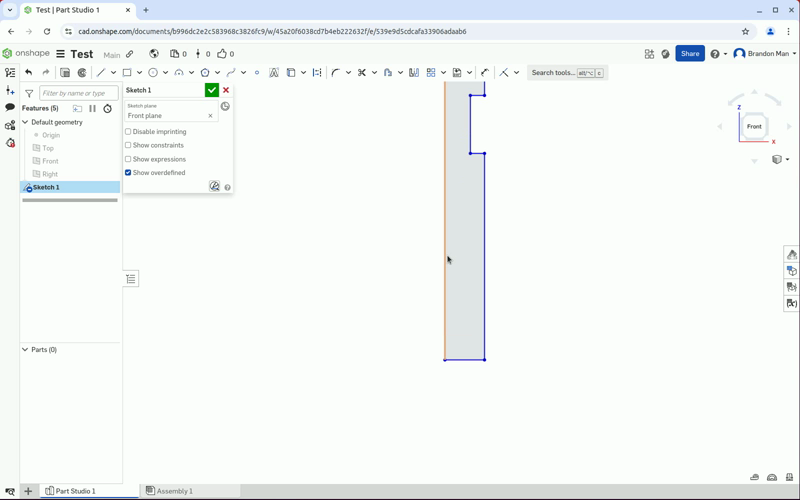
scroll(6)
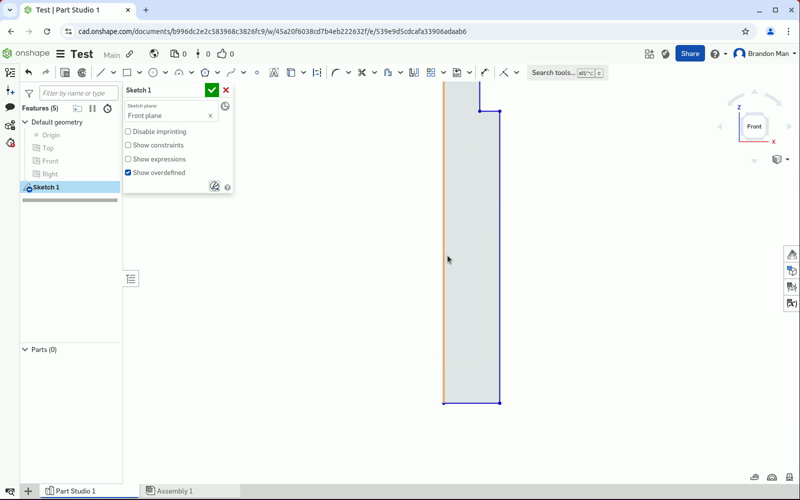
scroll(6)
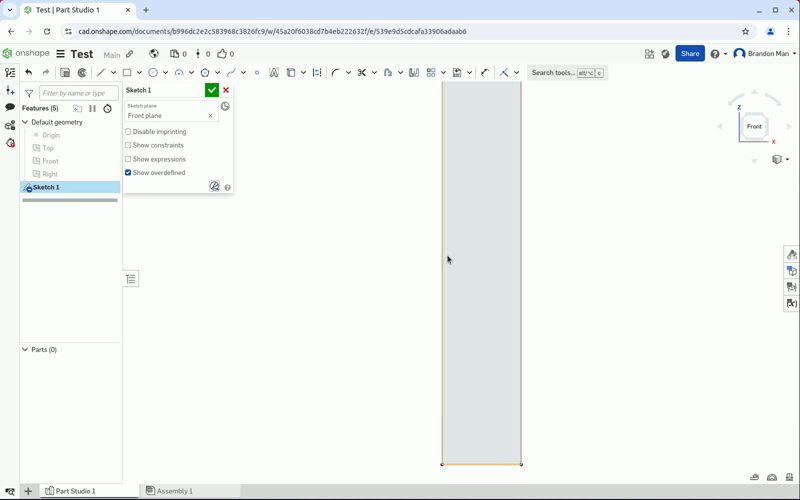
scroll(6)
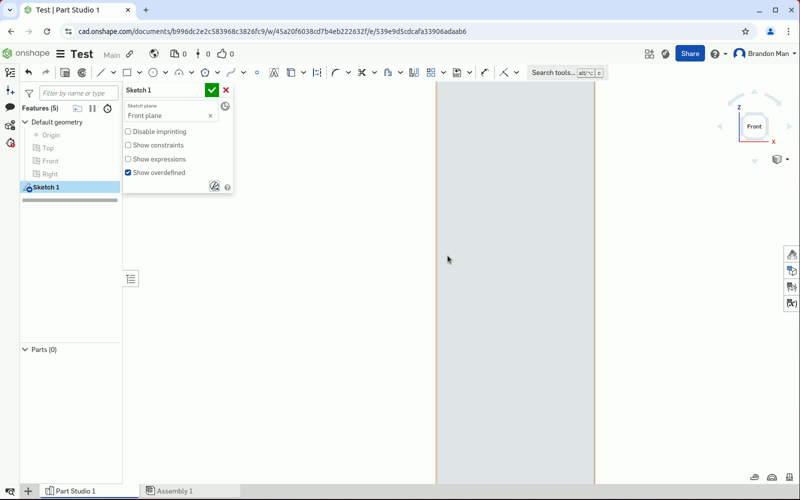
click(447, 255)
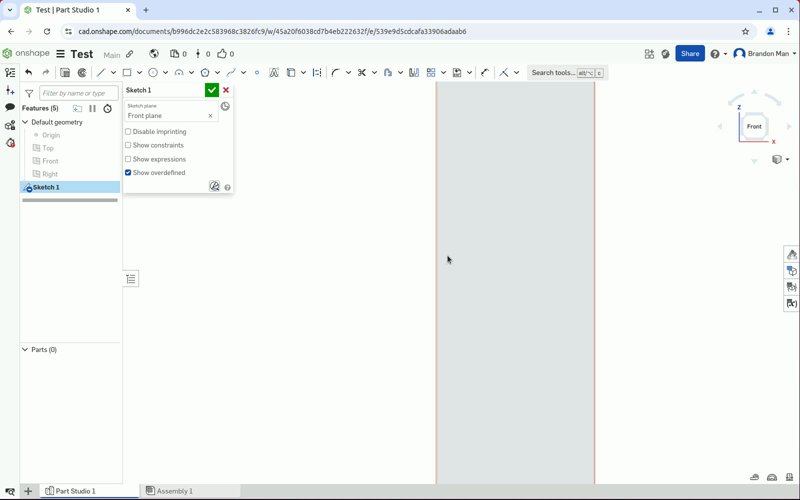
scroll(-6)
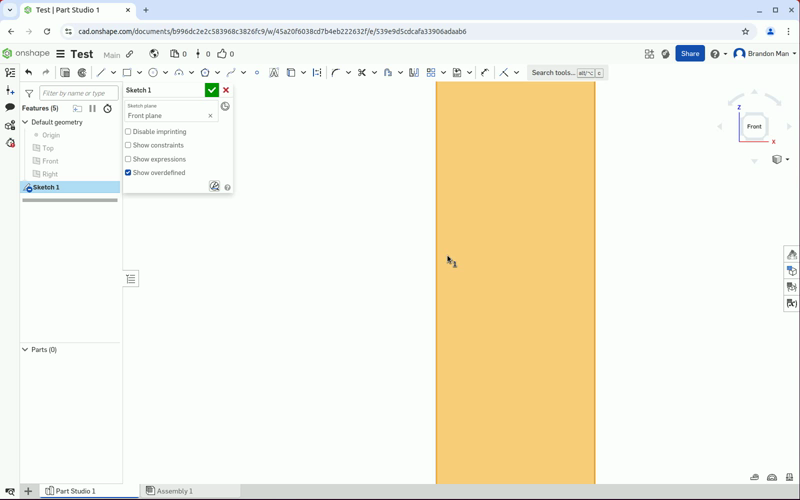
scroll(-6)
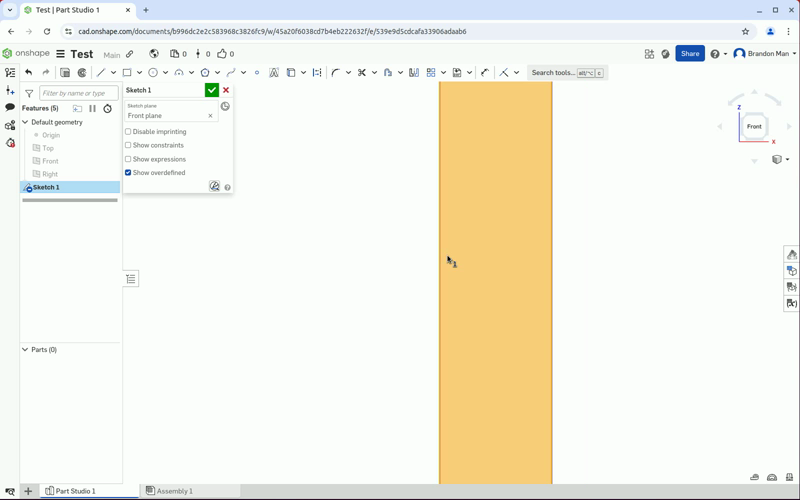
scroll(-6)
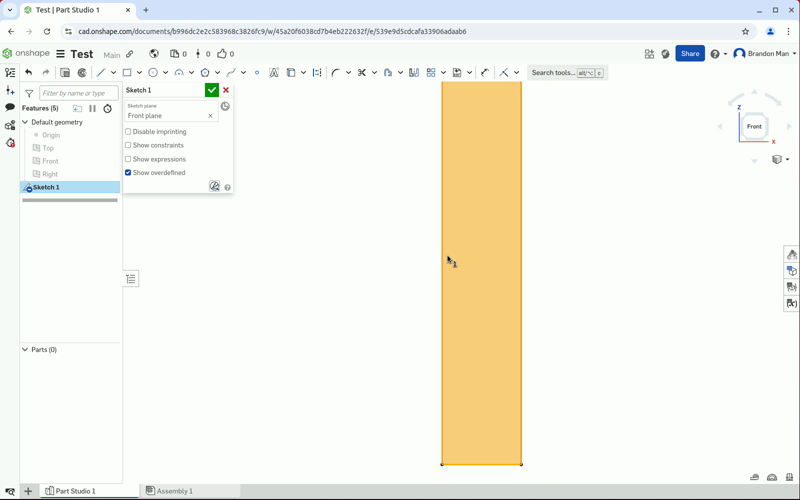
scroll(-6)
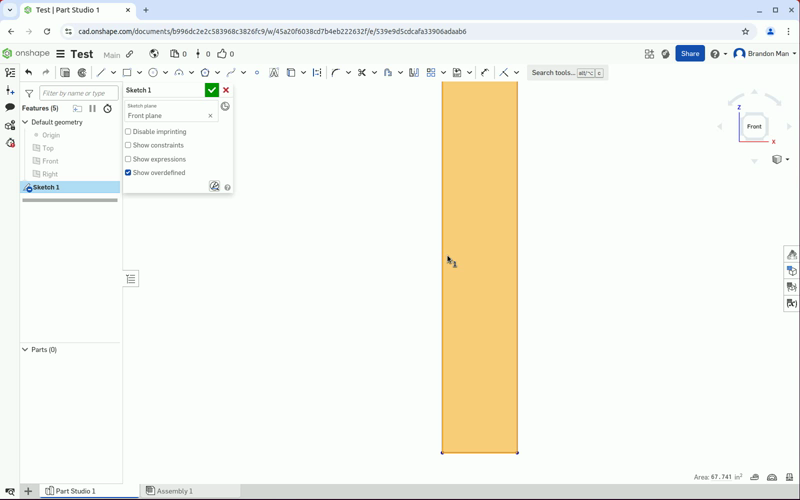
scroll(-6)
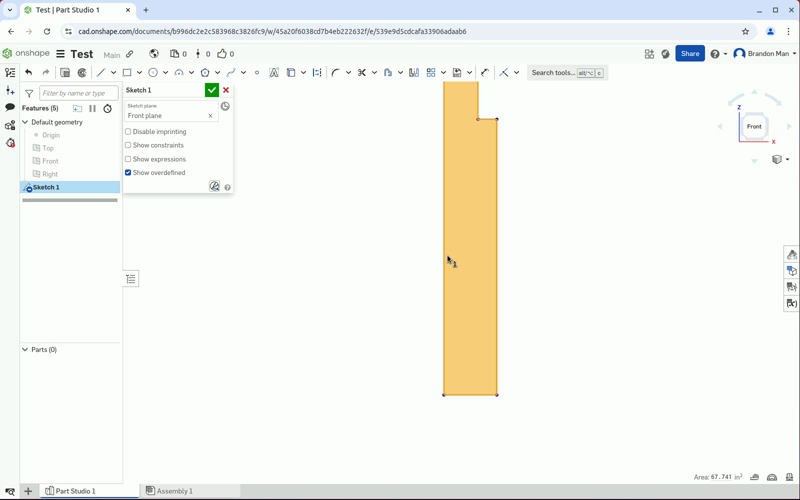
scroll(-6)
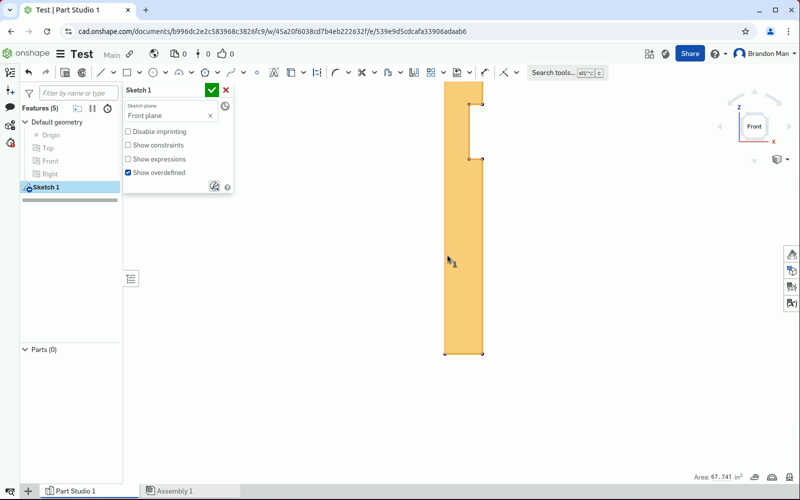
scroll(-6)
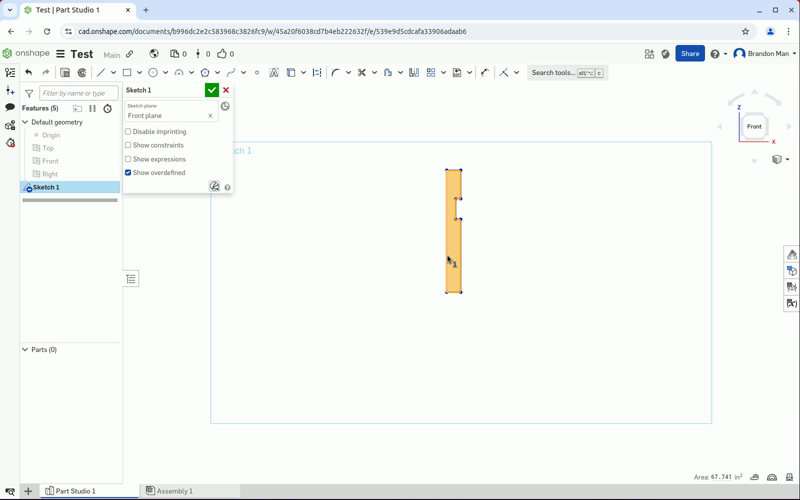
mouse_move(73, 352)
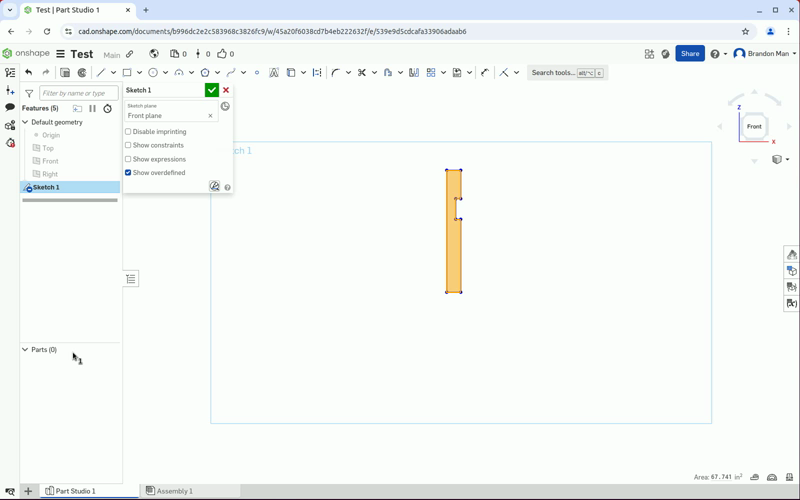
key(shift+y)
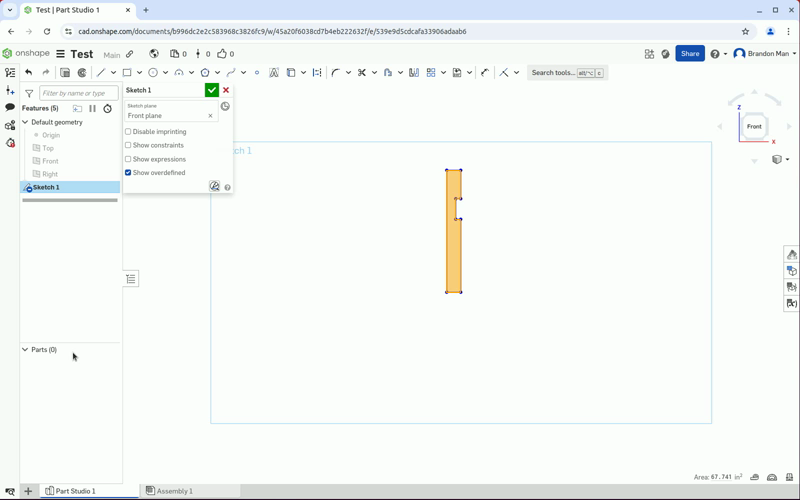
key(shift+e)
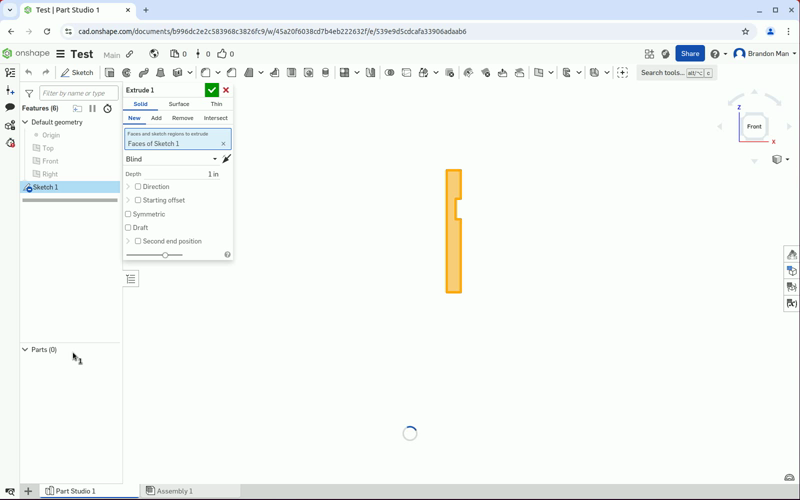
mouse_move(143, 106)
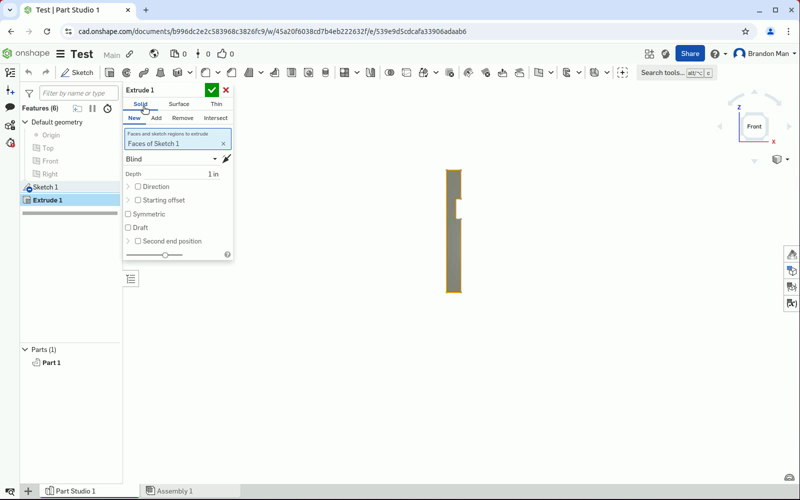
click(143, 106)
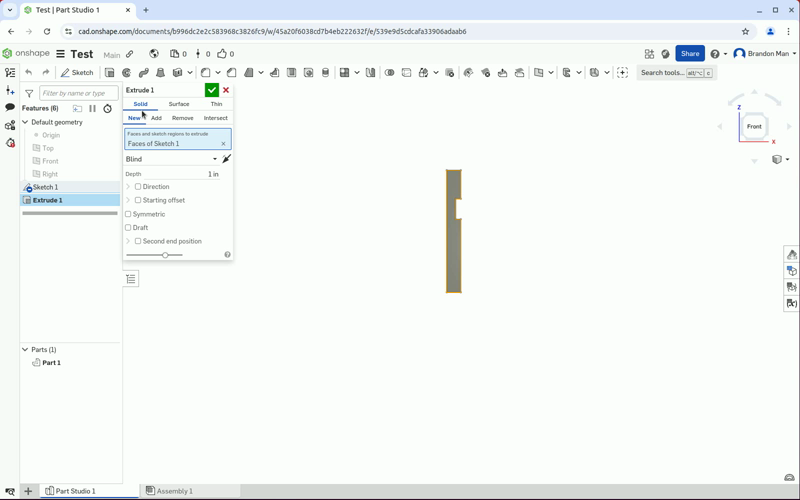
mouse_move(137, 120)
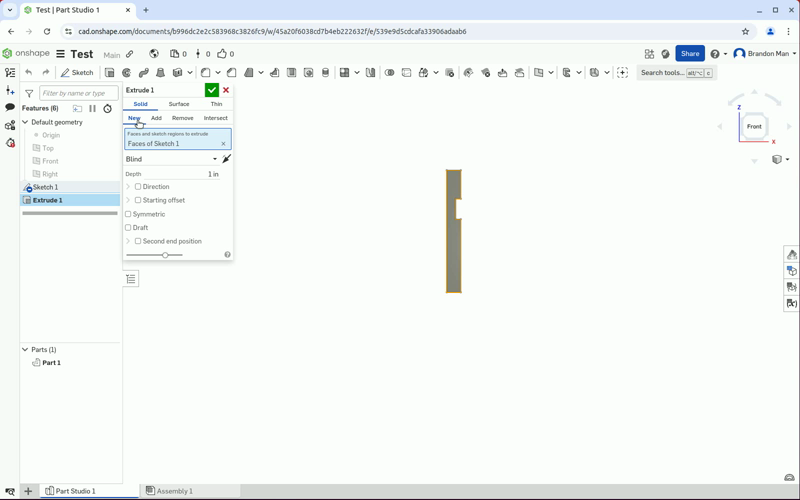
click(137, 120)
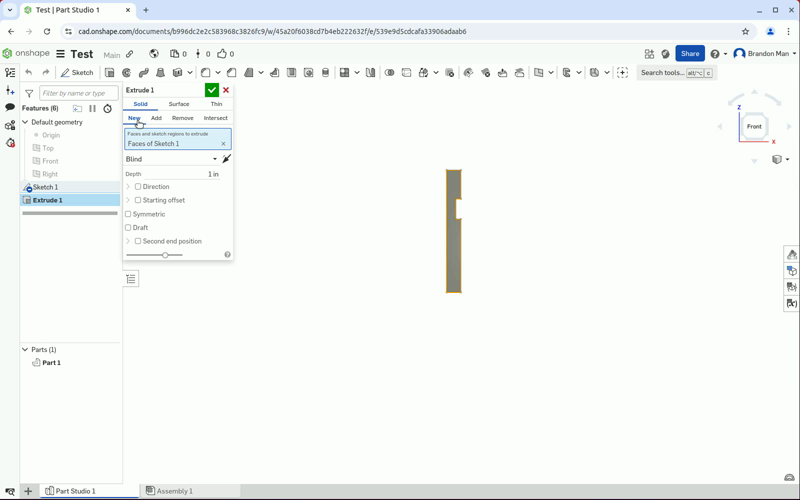
key(tab, 4)
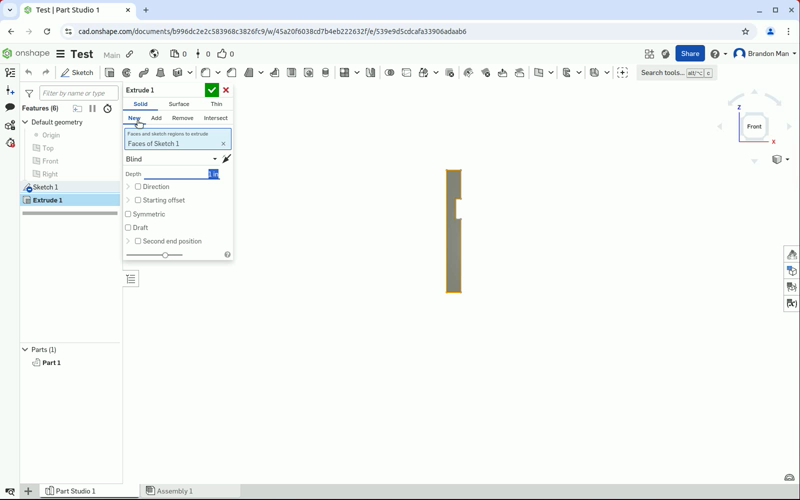
text(-2.889)
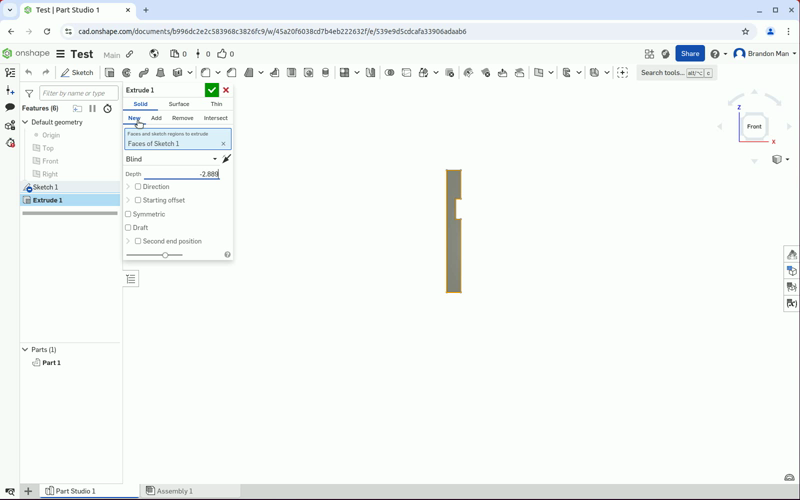
key(enter)
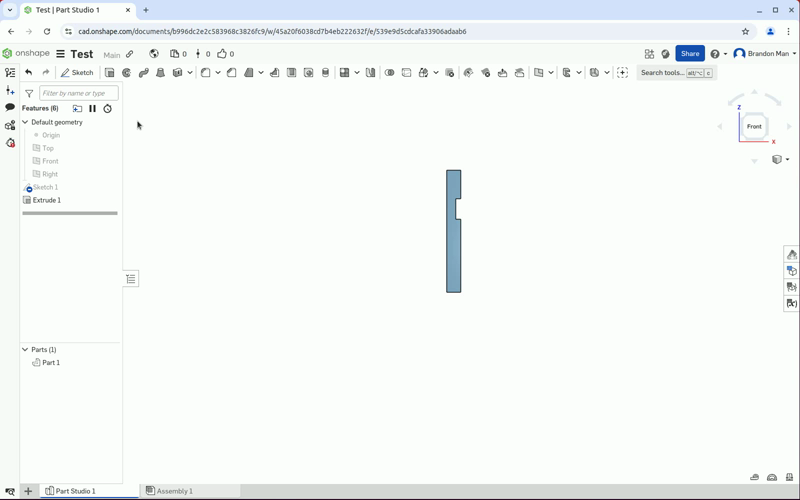
key(shift+h)
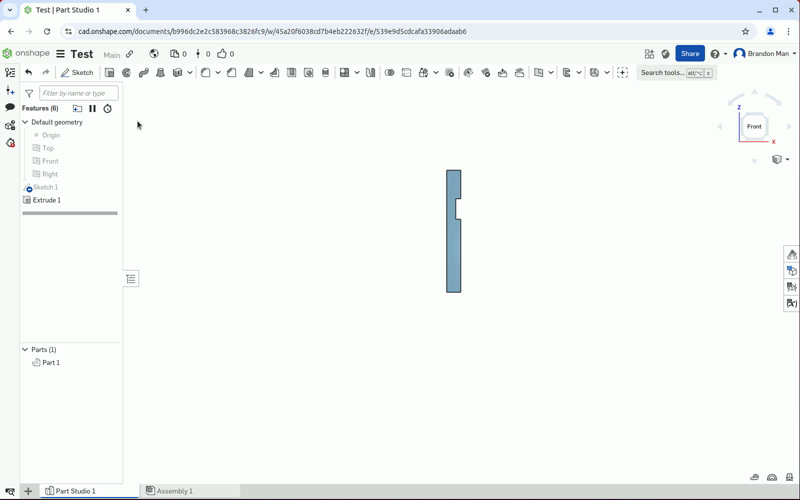
key(shift+h)
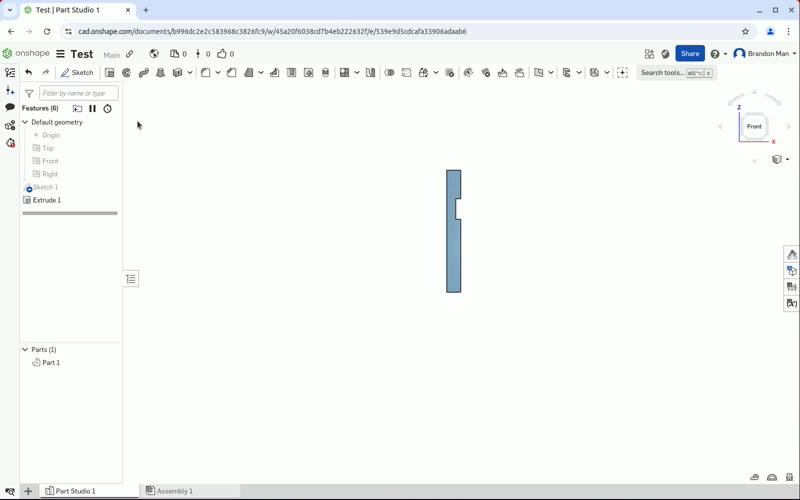
mouse_move(73, 189)
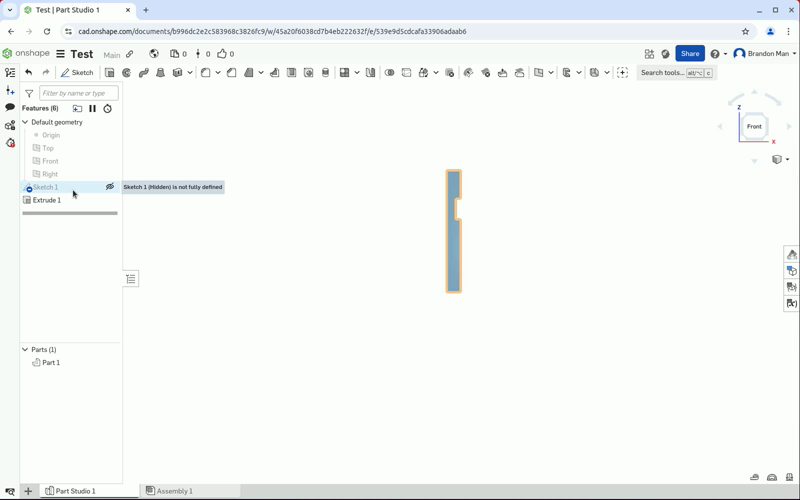
click(73, 189)
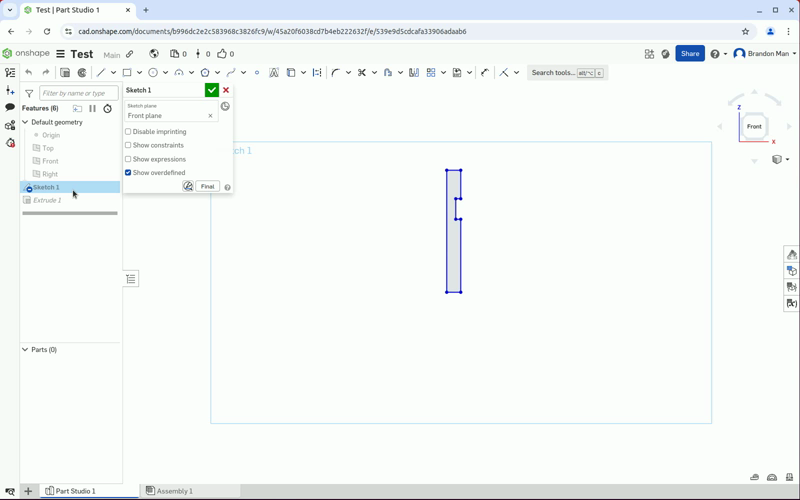
mouse_move(229, 92)
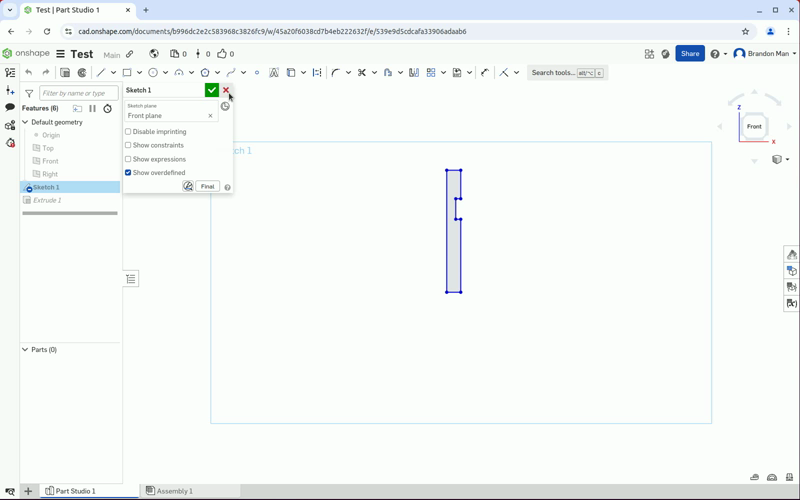
click(229, 92)
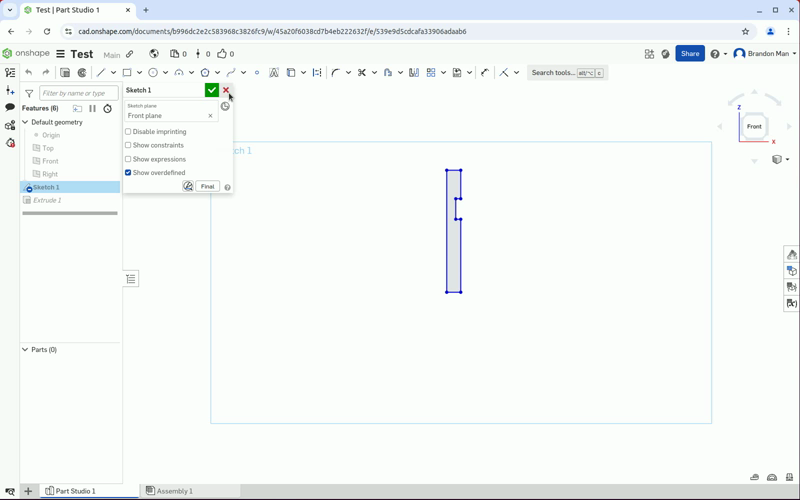
key(shift+s)
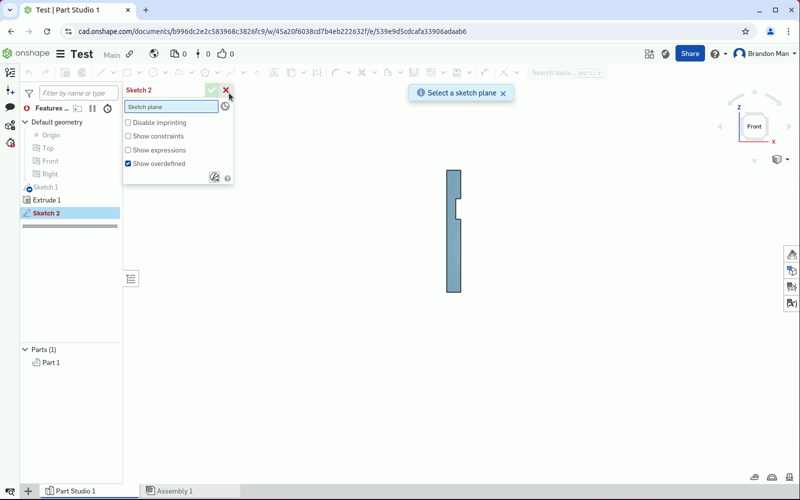
mouse_move(73, 163)
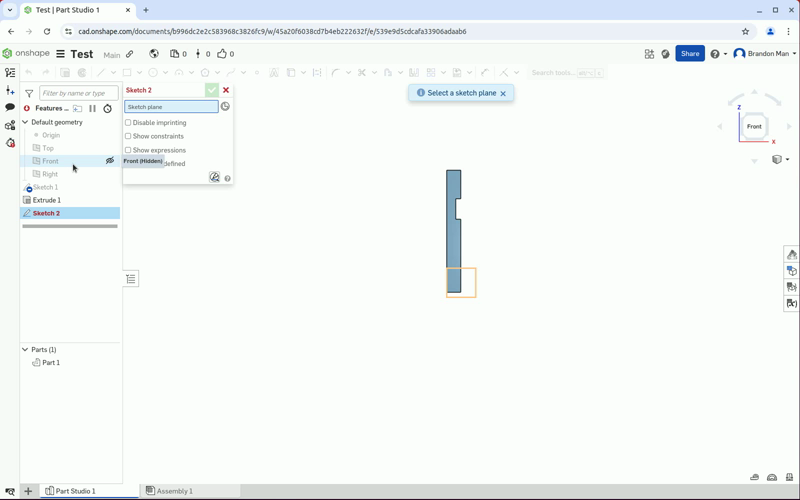
click(73, 163)
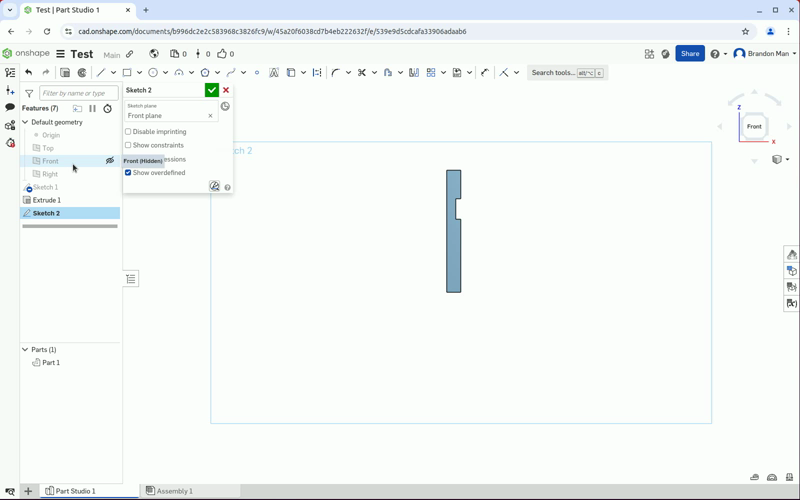
mouse_move(73, 352)
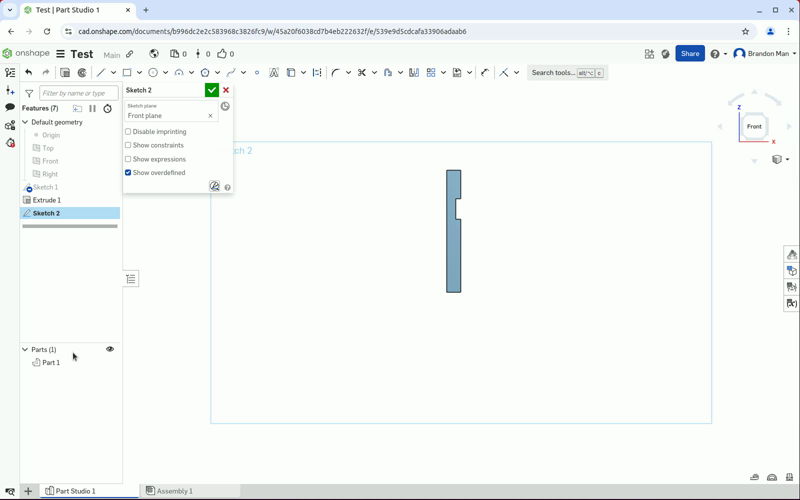
key(y)
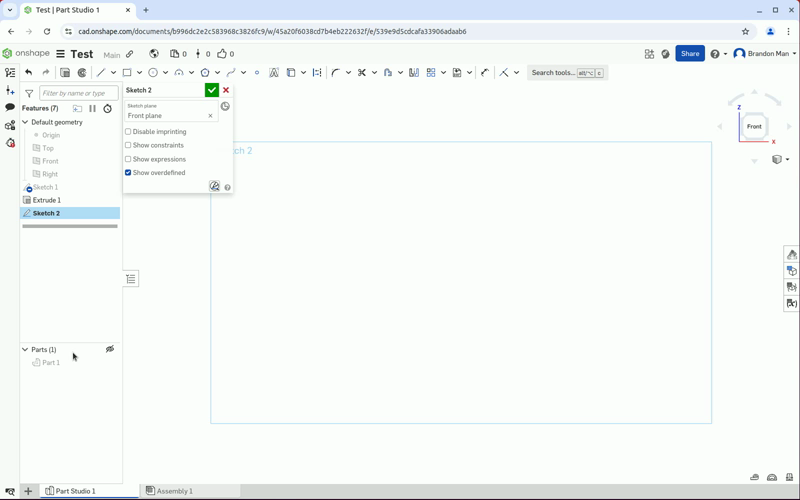
key(l)
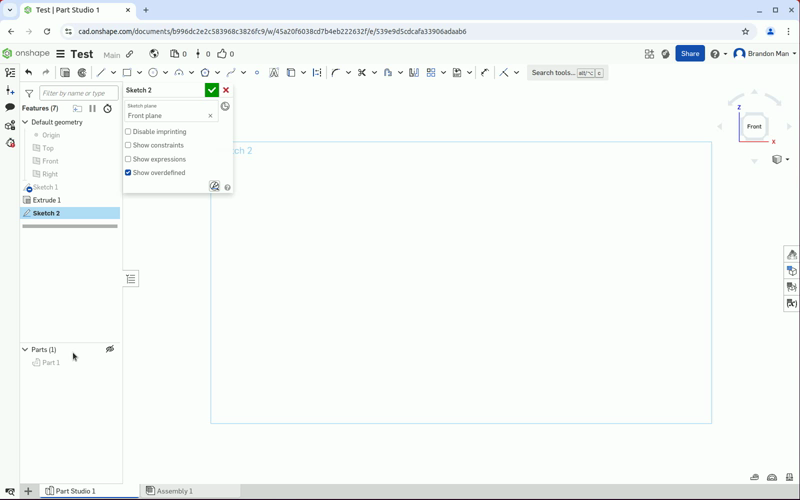
key_down(shift)
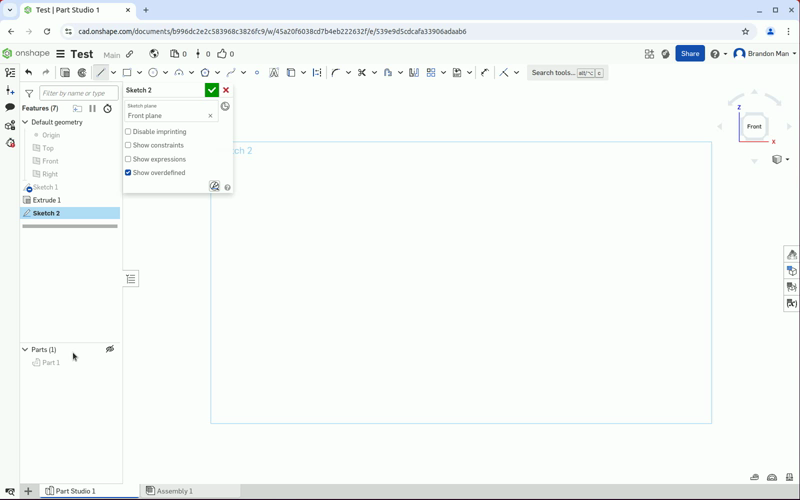
mouse_move(456, 218)
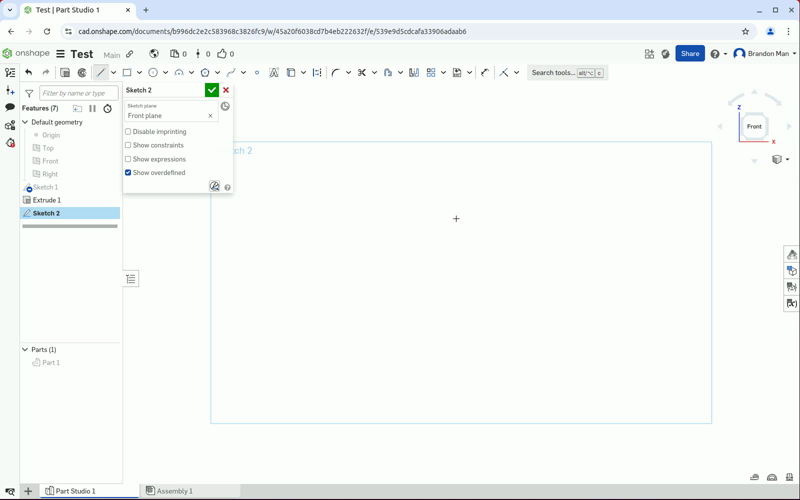
click(456, 218)
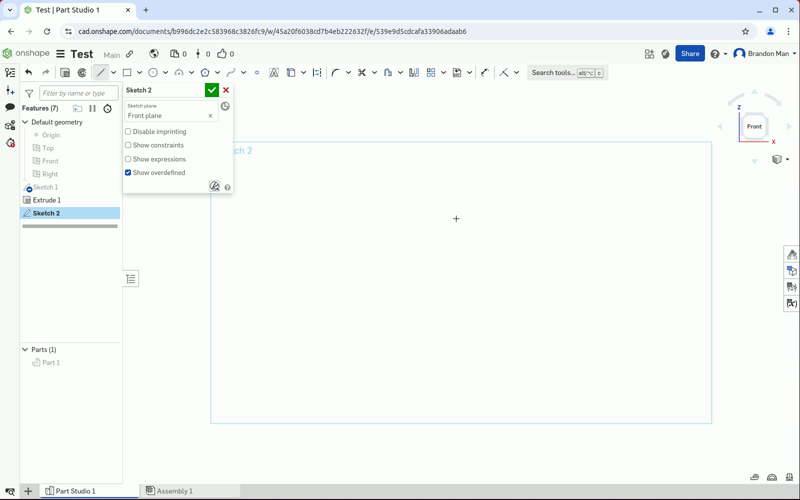
key_up(shift)
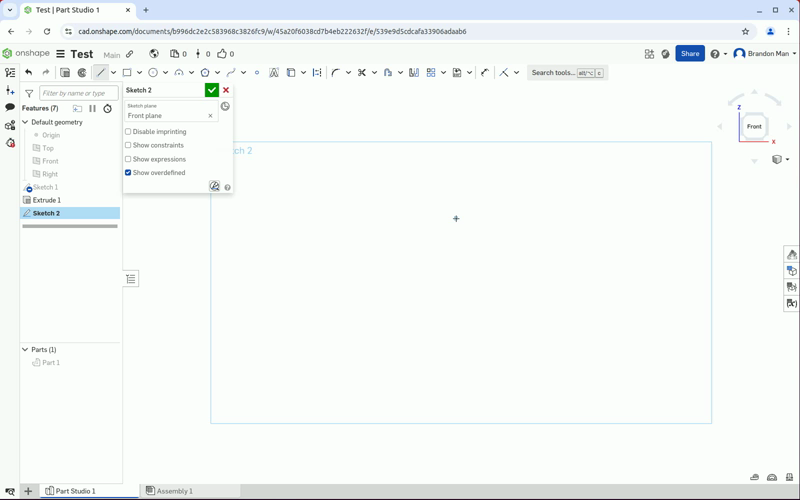
key_down(shift)
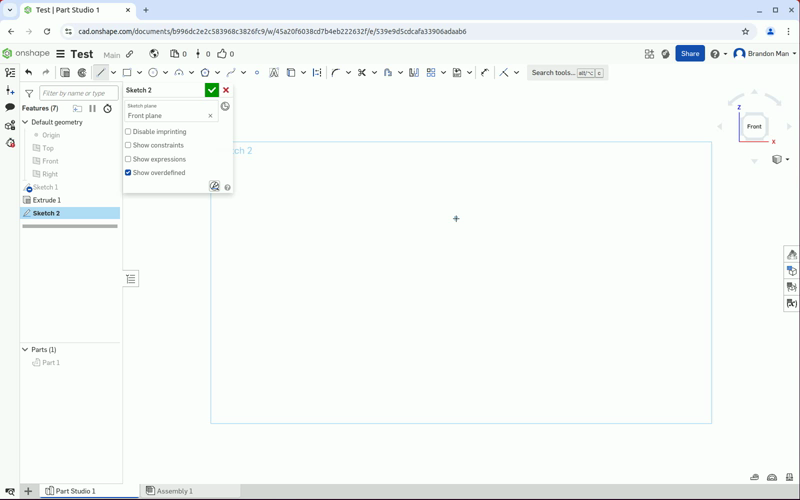
mouse_move(486, 218)
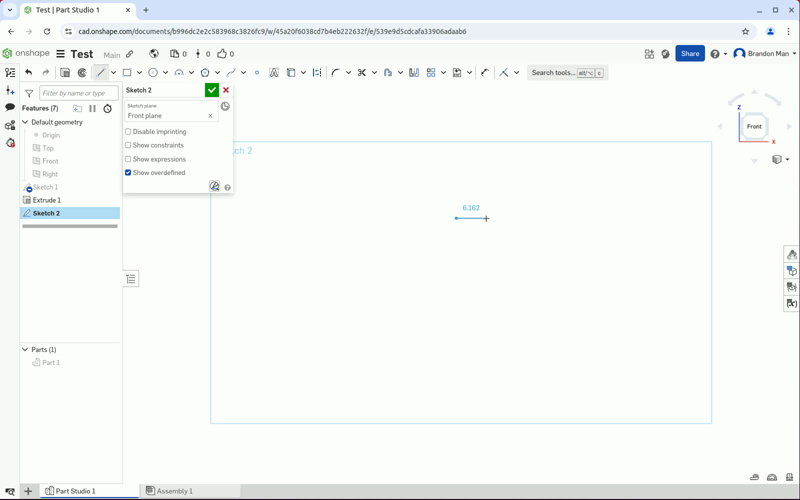
mouse_move(461, 218)
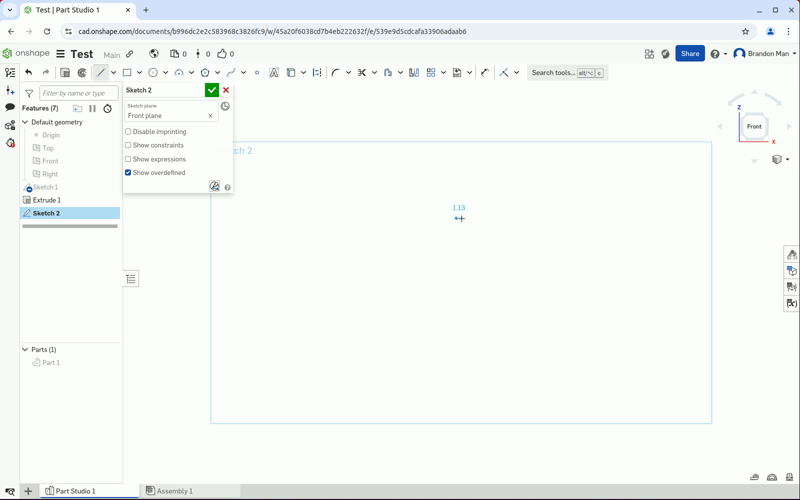
scroll(6)
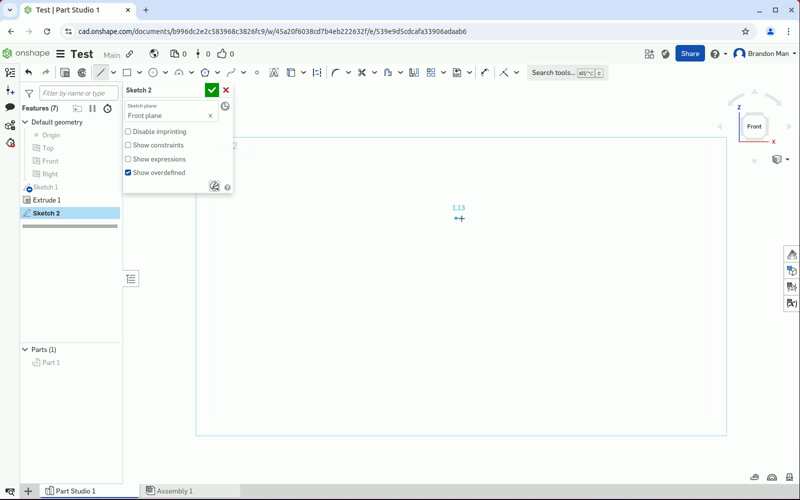
scroll(6)
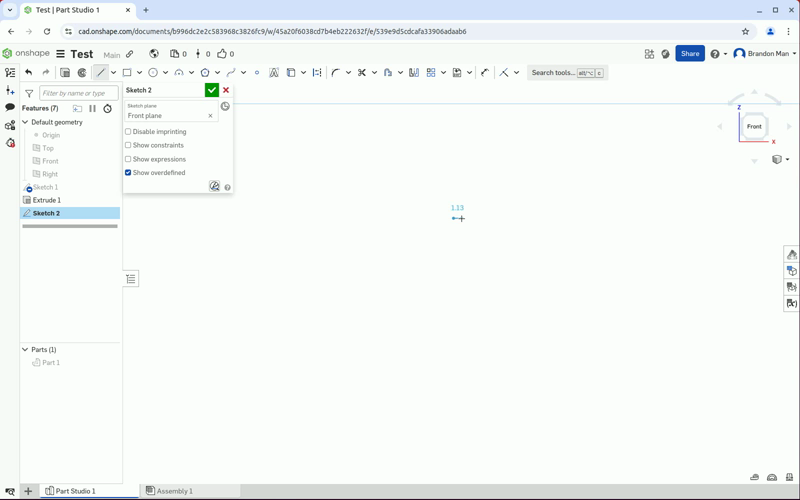
scroll(6)
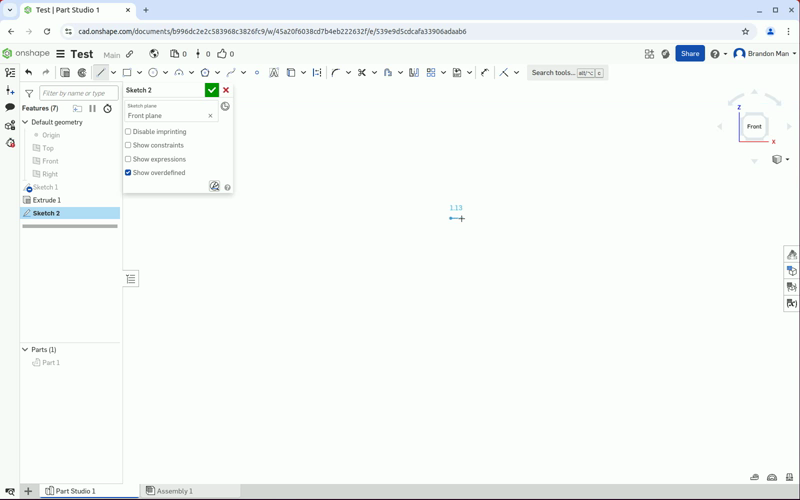
scroll(6)
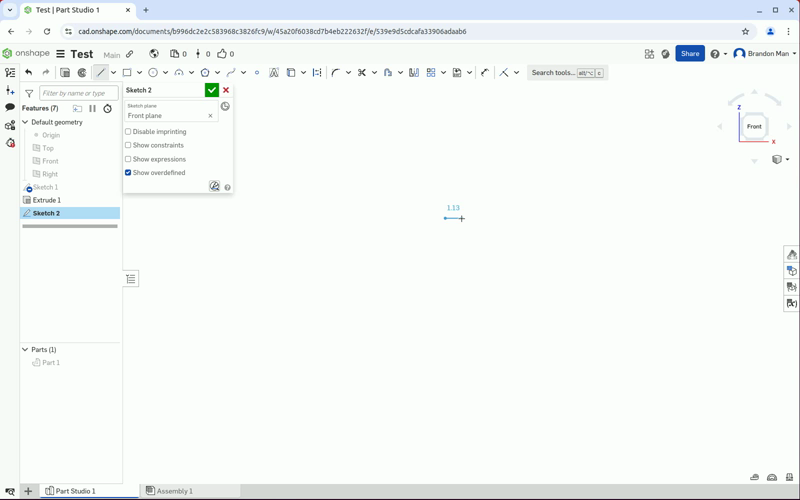
scroll(6)
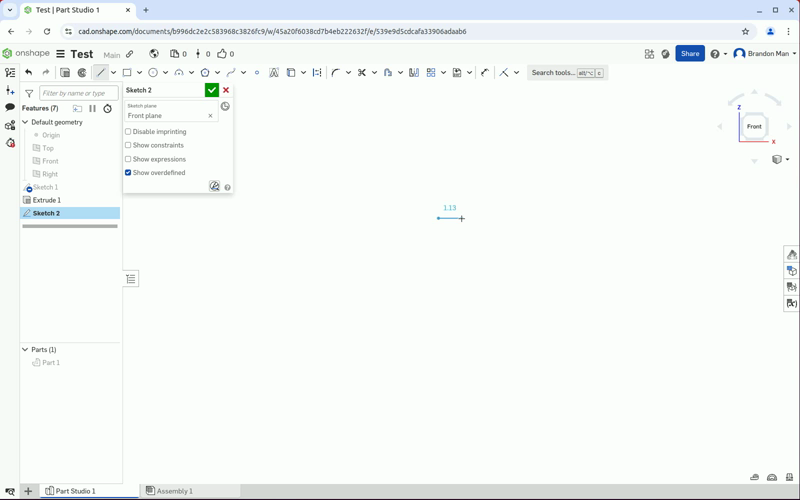
scroll(6)
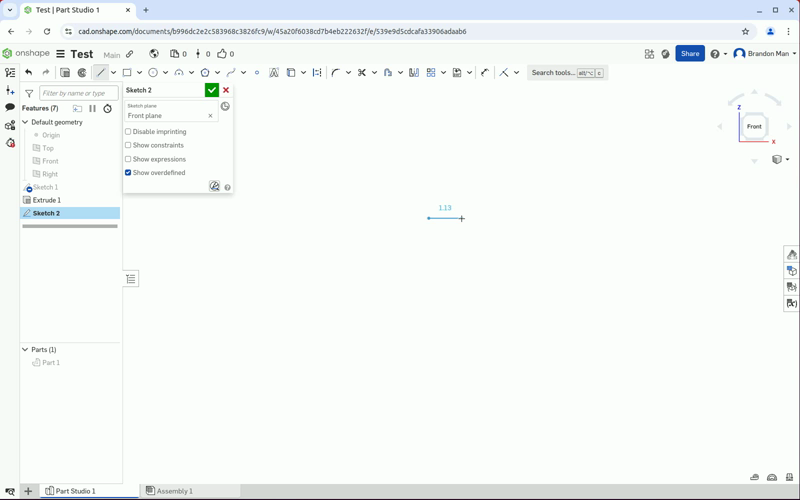
scroll(6)
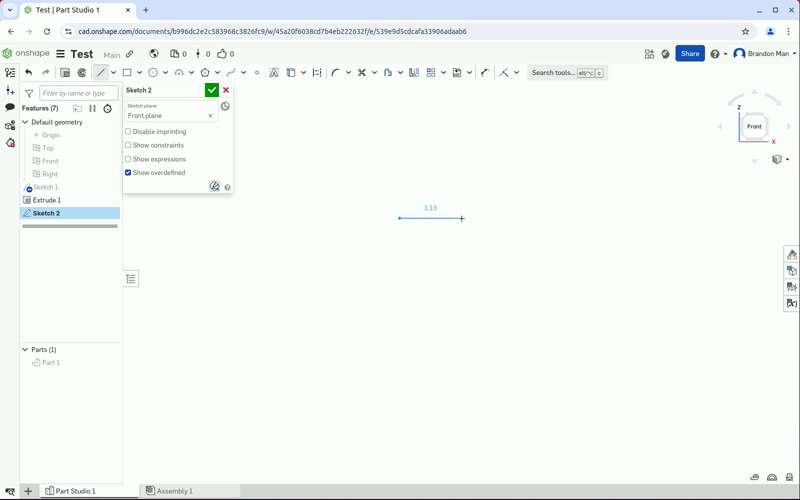
click(461, 218)
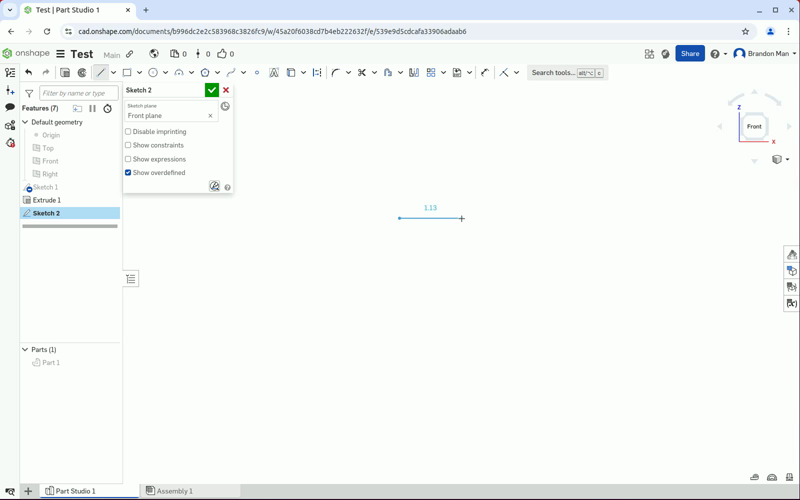
scroll(-6)
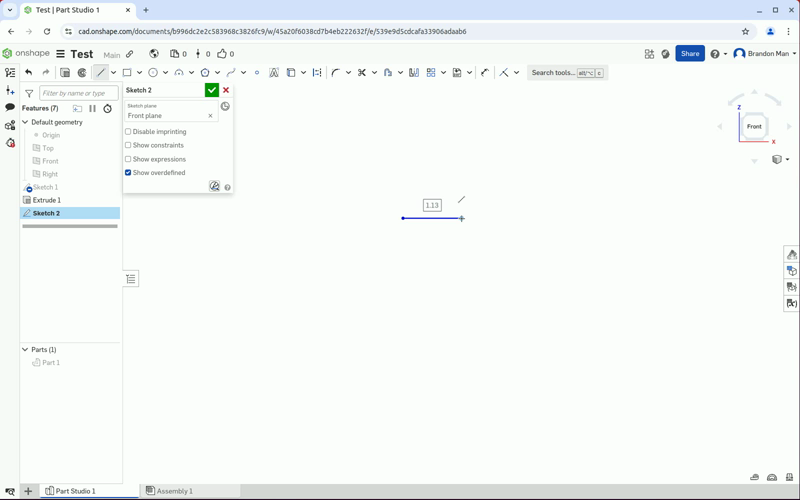
scroll(-6)
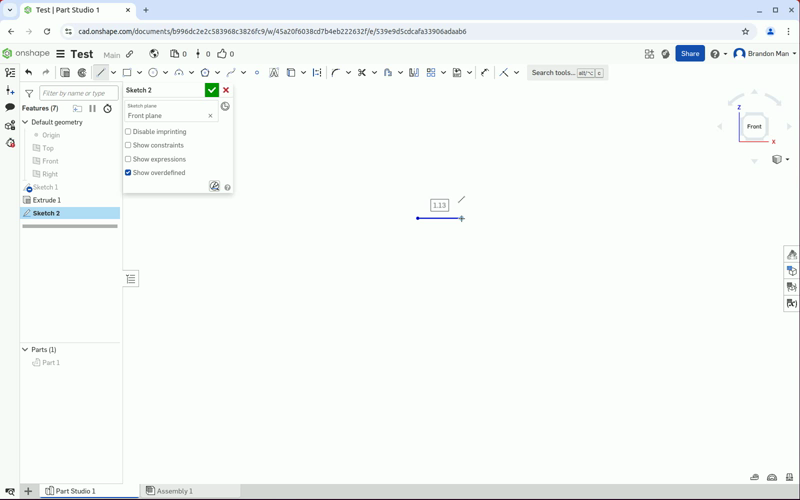
scroll(-6)
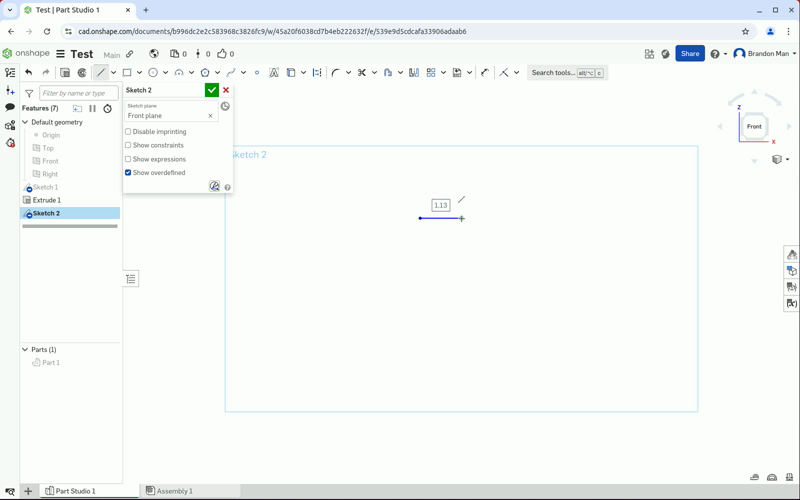
scroll(-6)
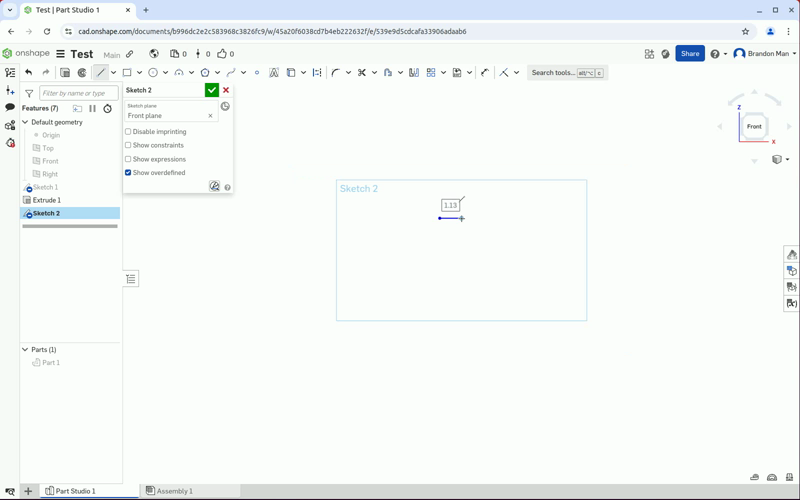
scroll(-6)
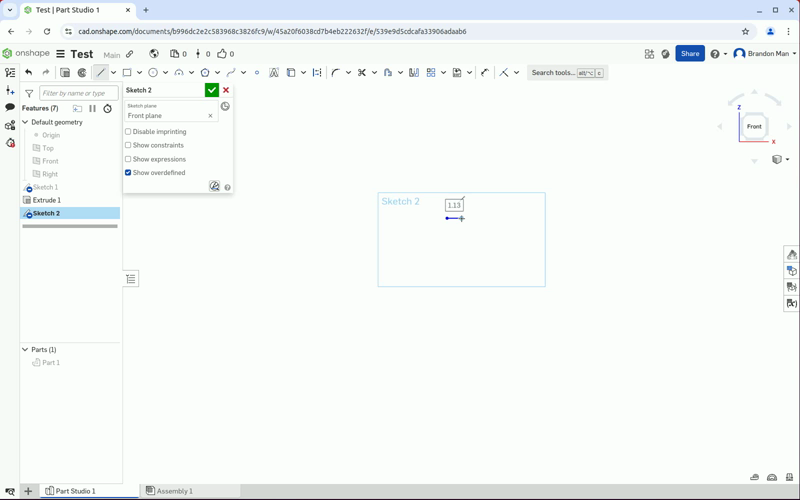
scroll(-6)
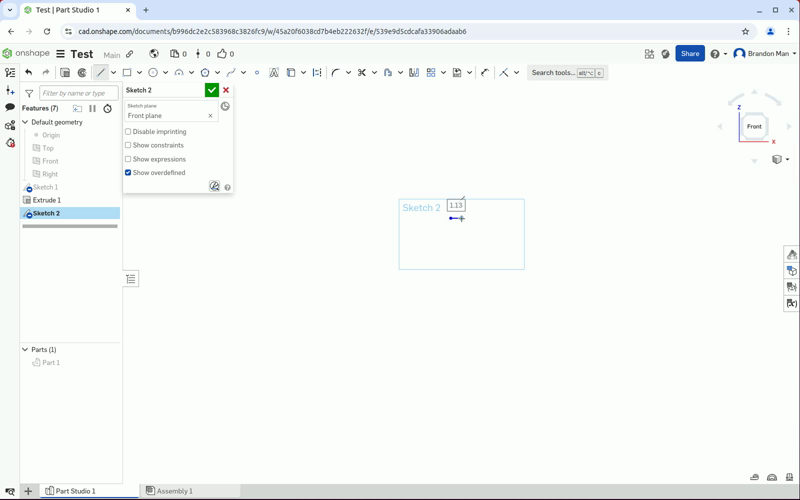
scroll(-6)
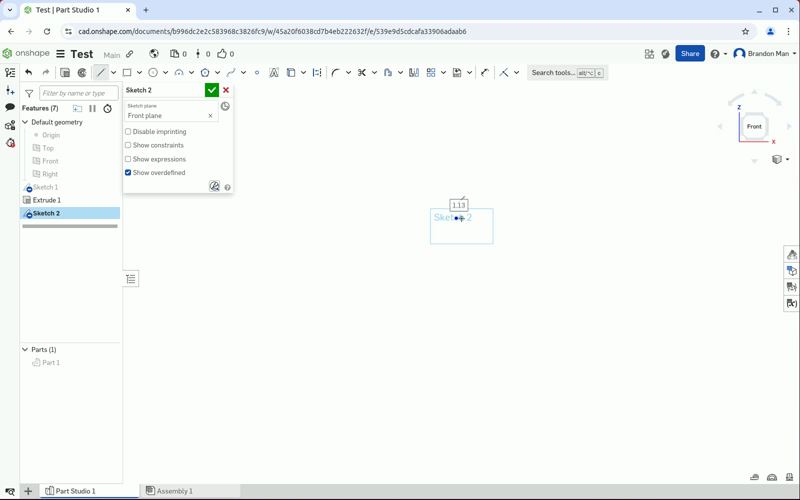
key_up(shift)
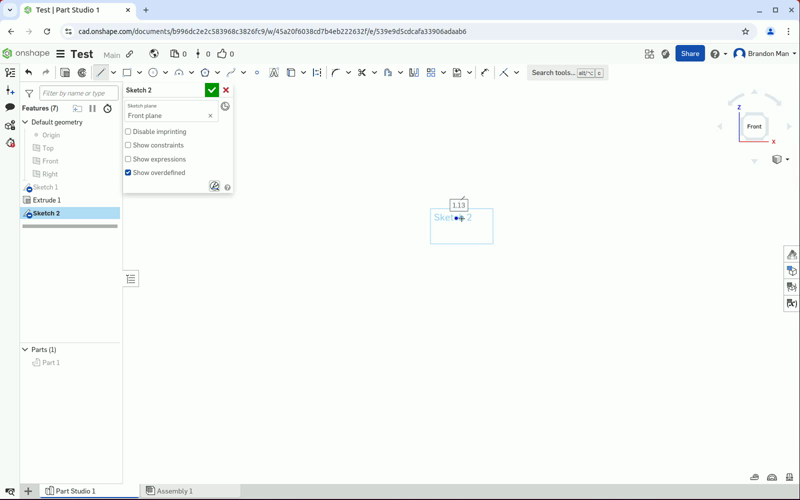
key_down(shift)
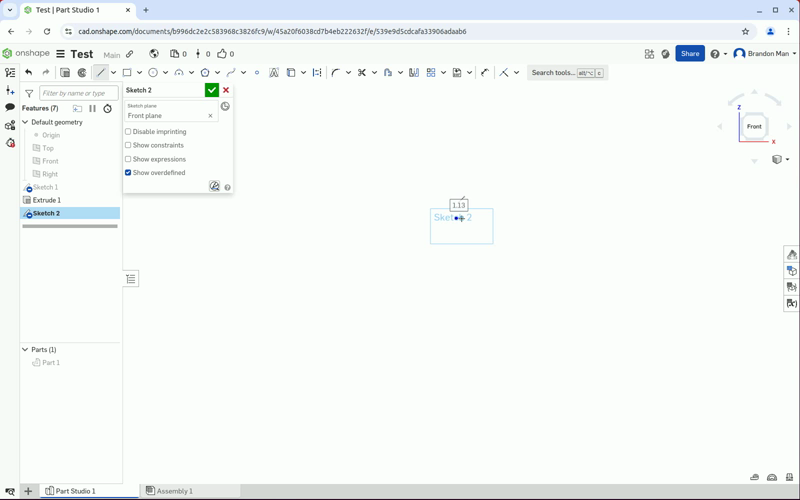
mouse_move(492, 218)
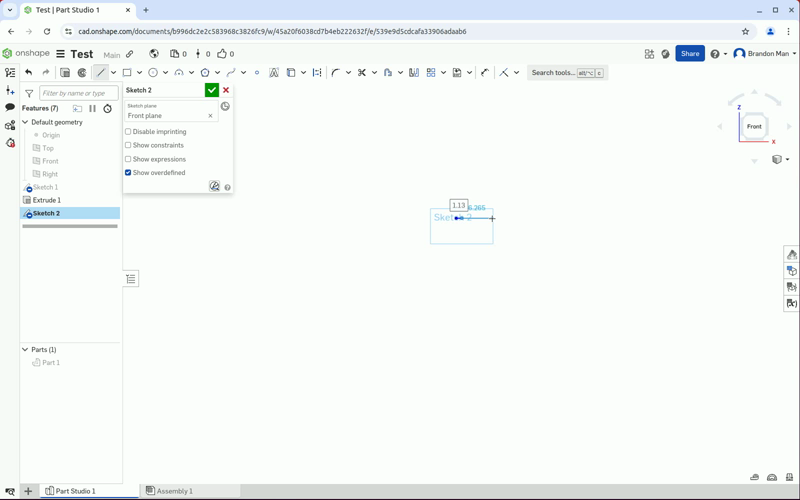
mouse_move(461, 197)
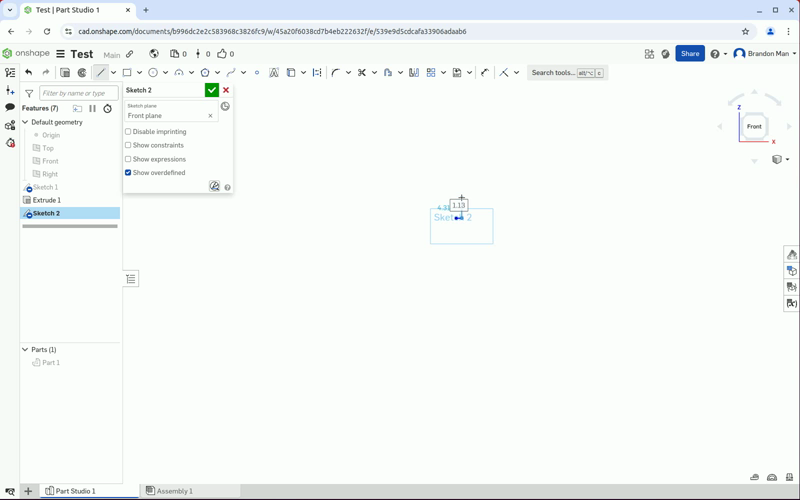
click(461, 197)
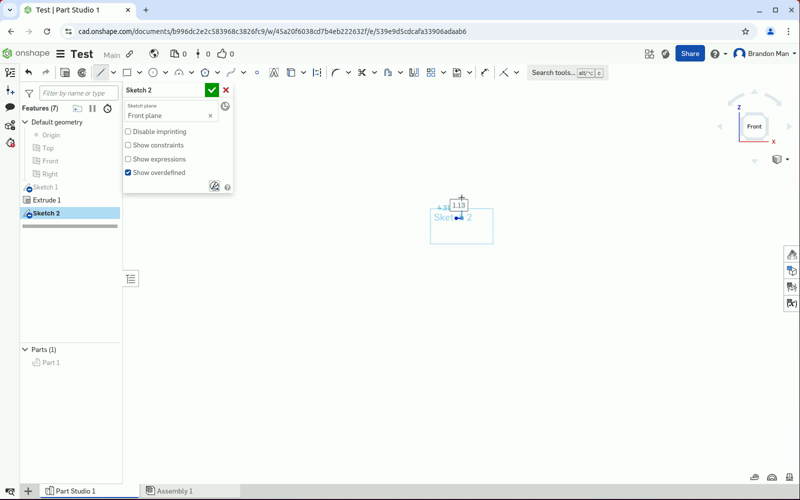
key_up(shift)
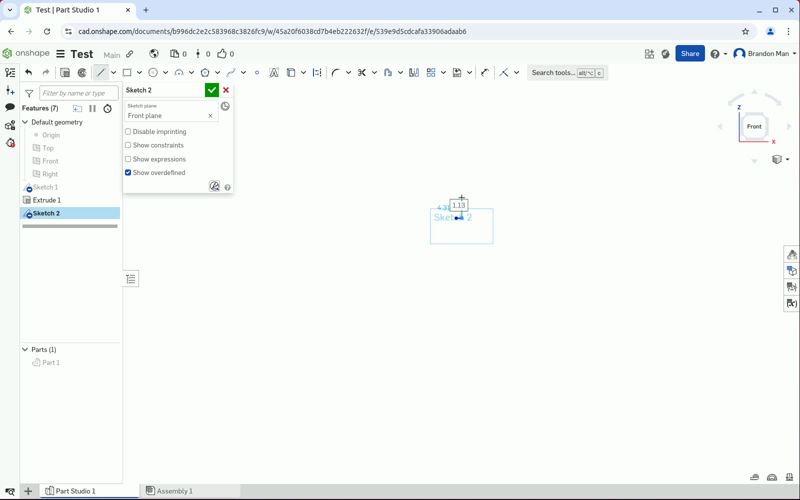
key_down(shift)
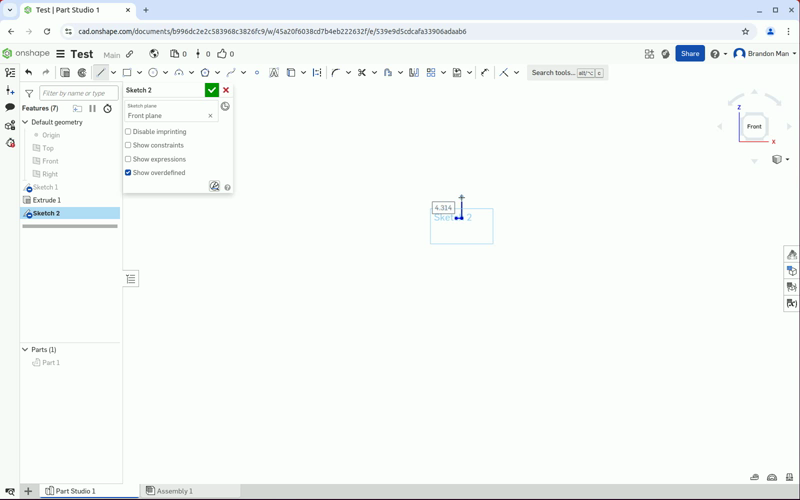
mouse_move(492, 197)
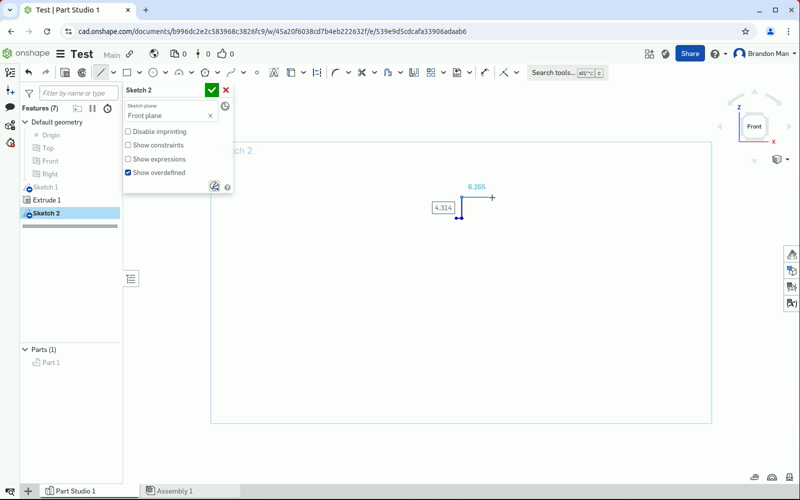
mouse_move(456, 197)
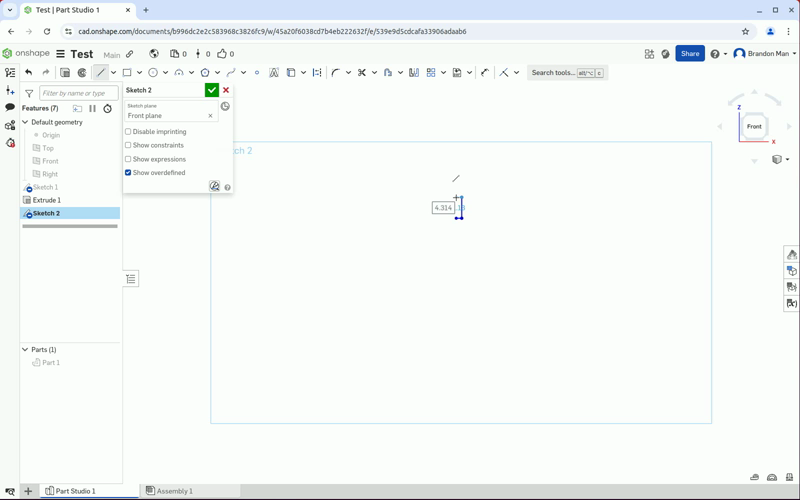
scroll(6)
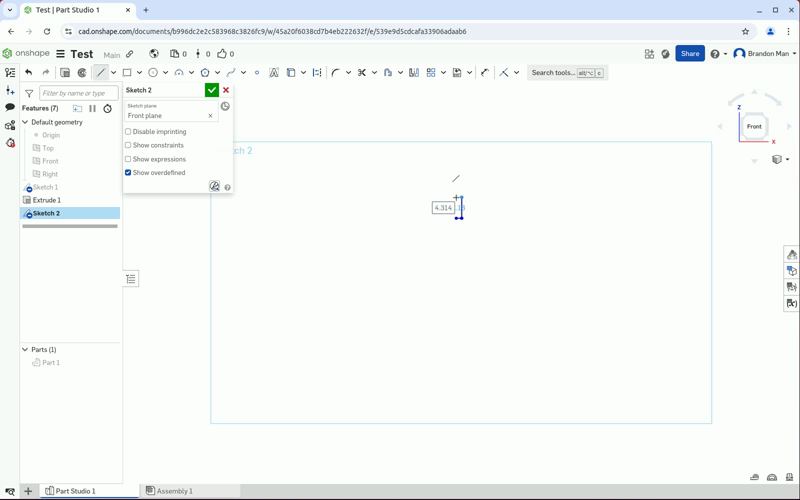
scroll(6)
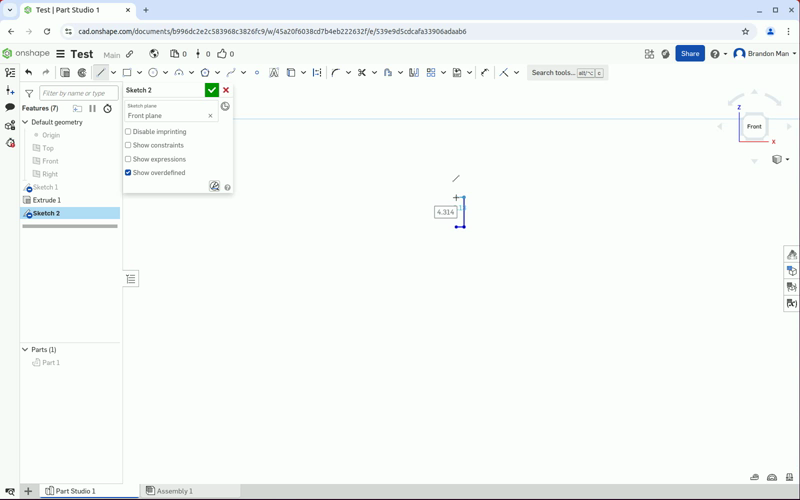
scroll(6)
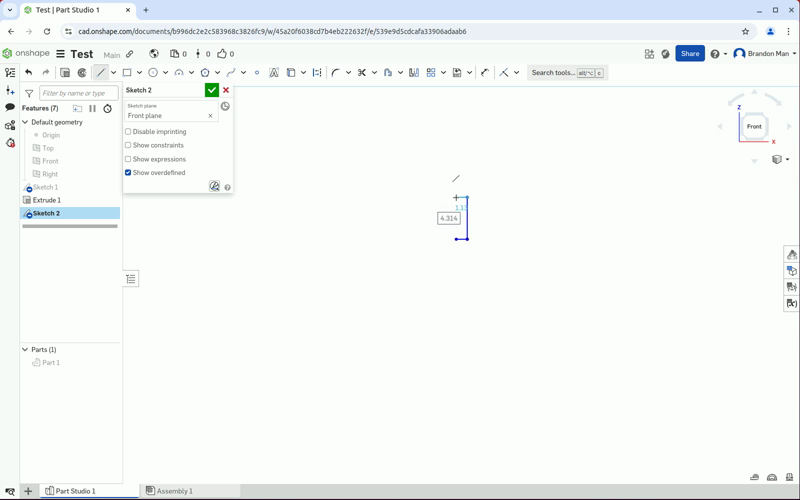
scroll(6)
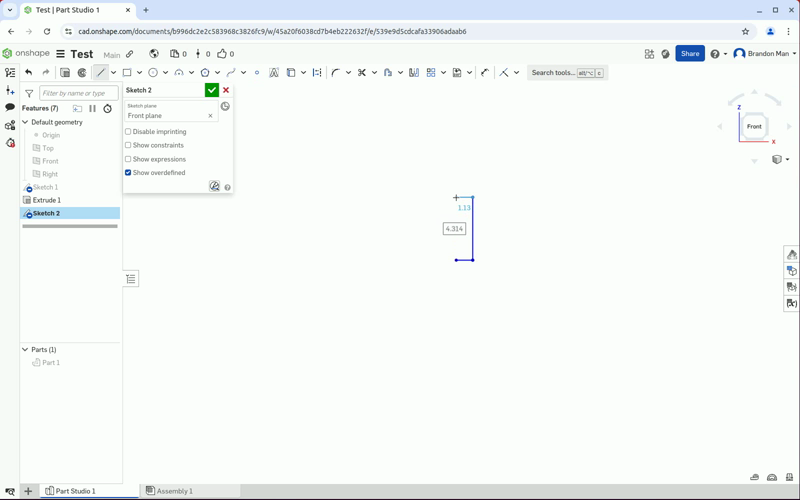
scroll(6)
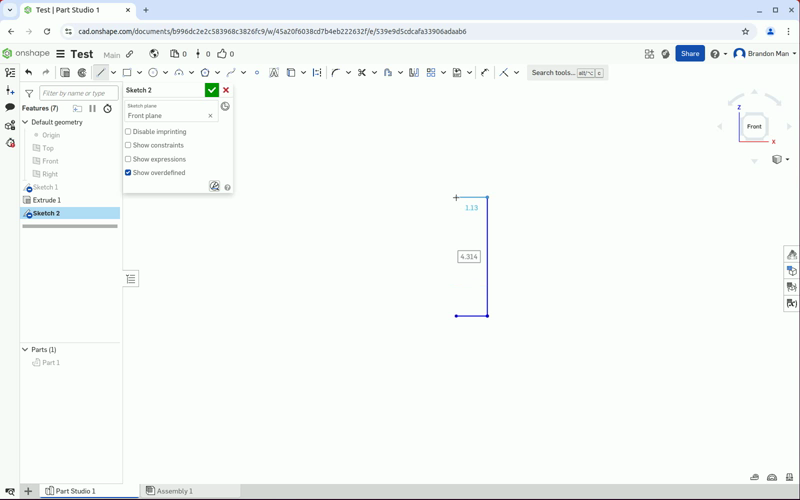
scroll(6)
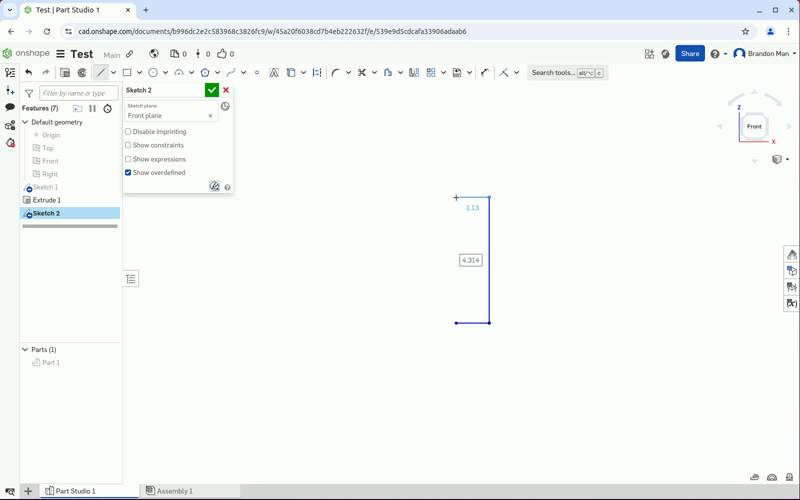
scroll(6)
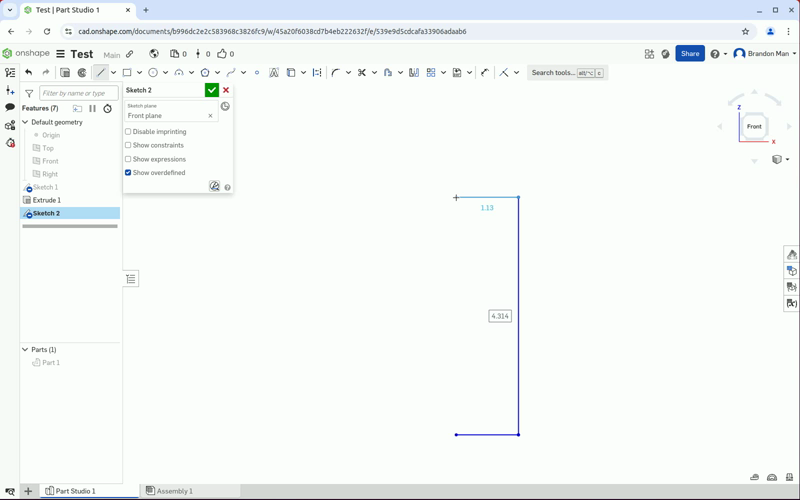
click(456, 197)
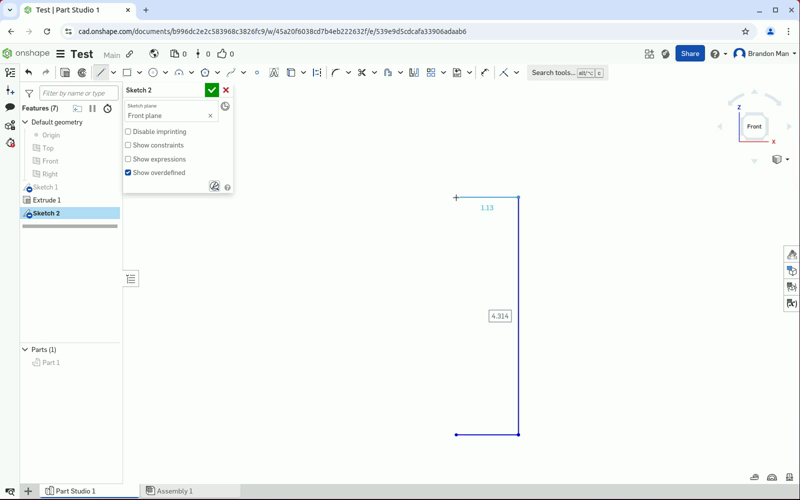
scroll(-6)
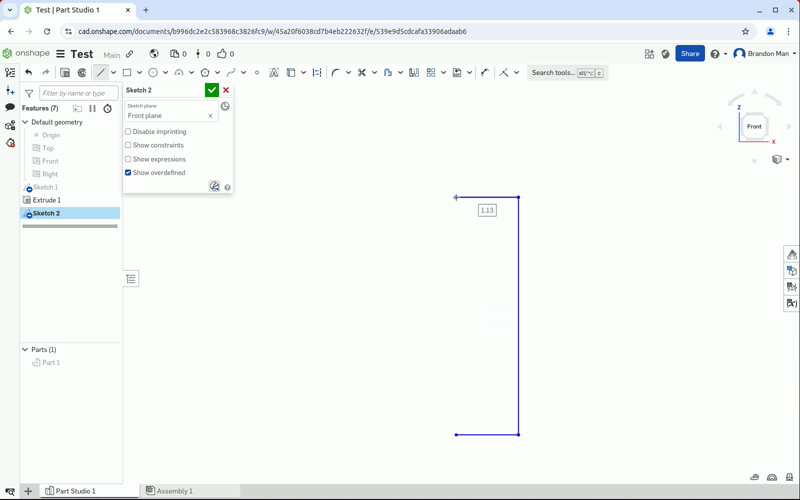
scroll(-6)
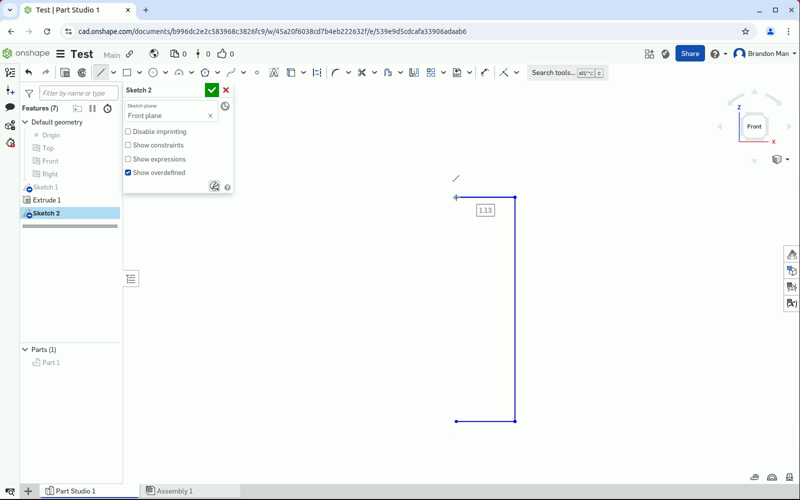
scroll(-6)
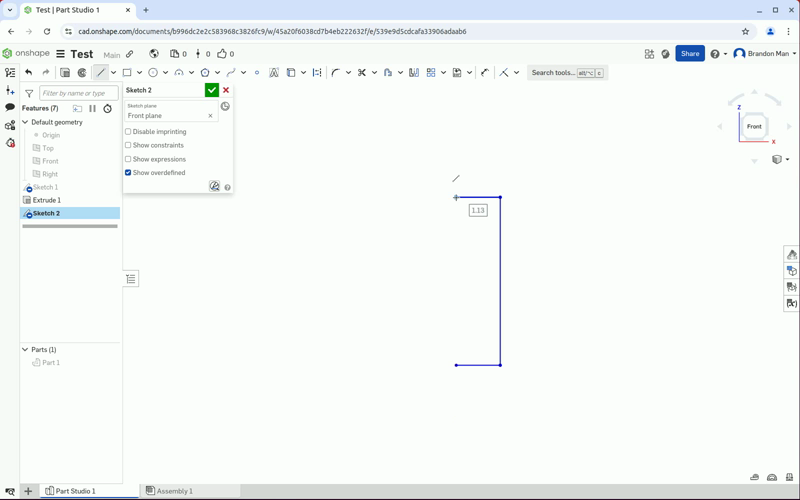
scroll(-6)
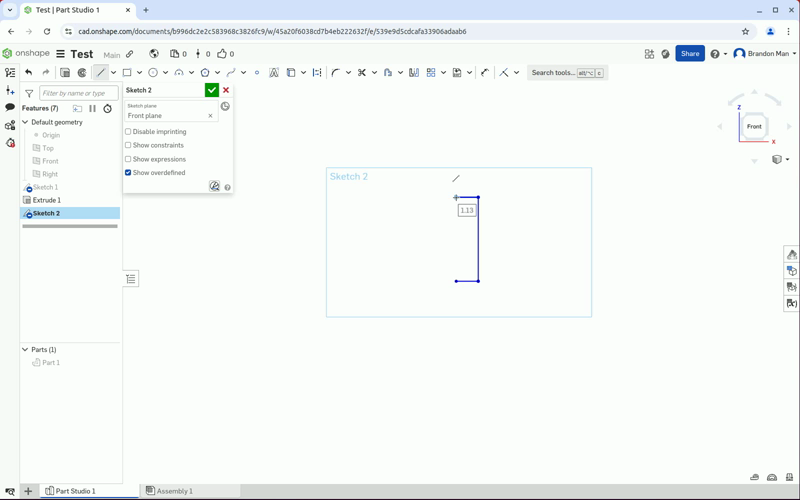
scroll(-6)
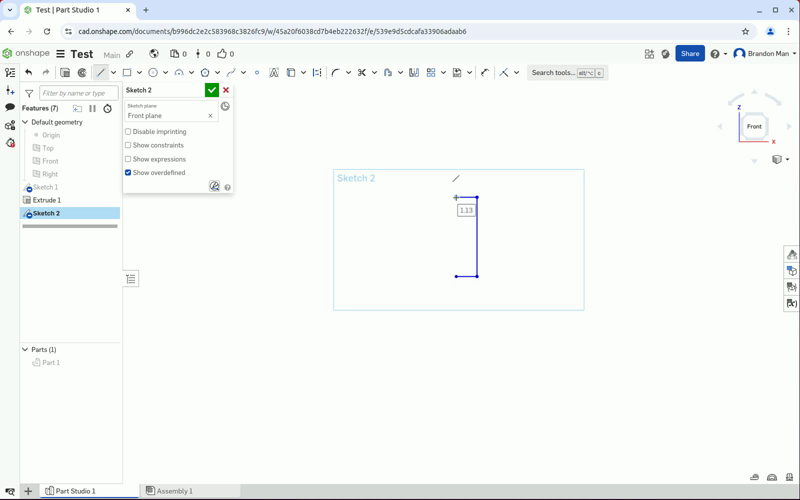
scroll(-6)
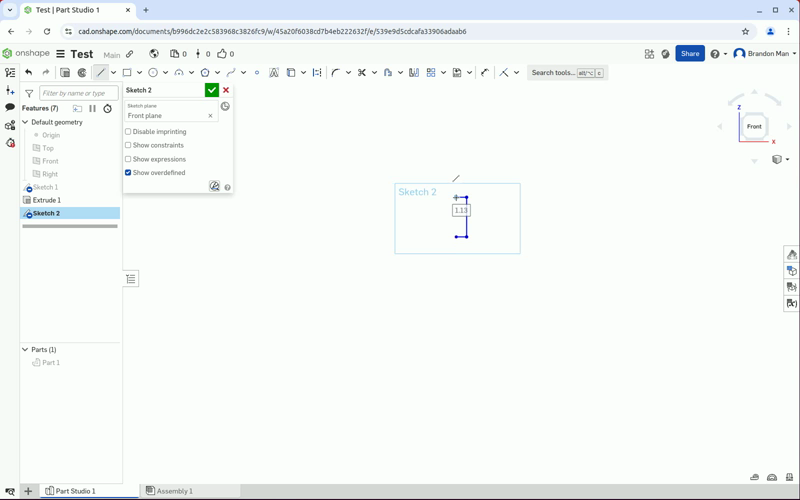
scroll(-6)
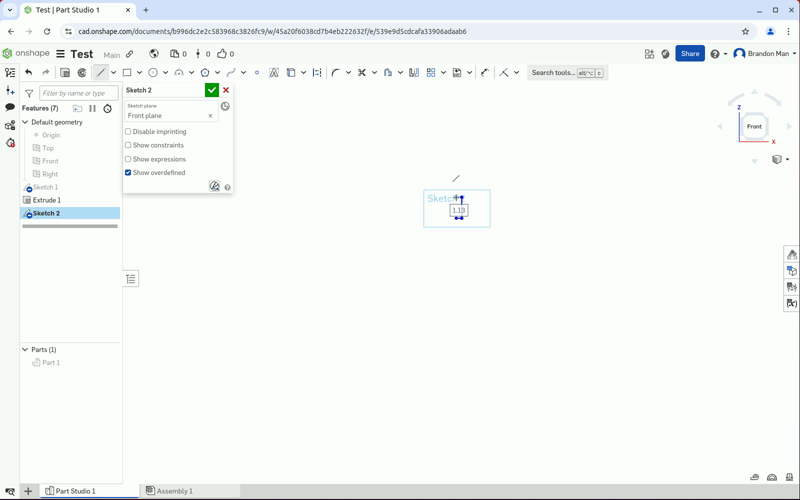
key_up(shift)
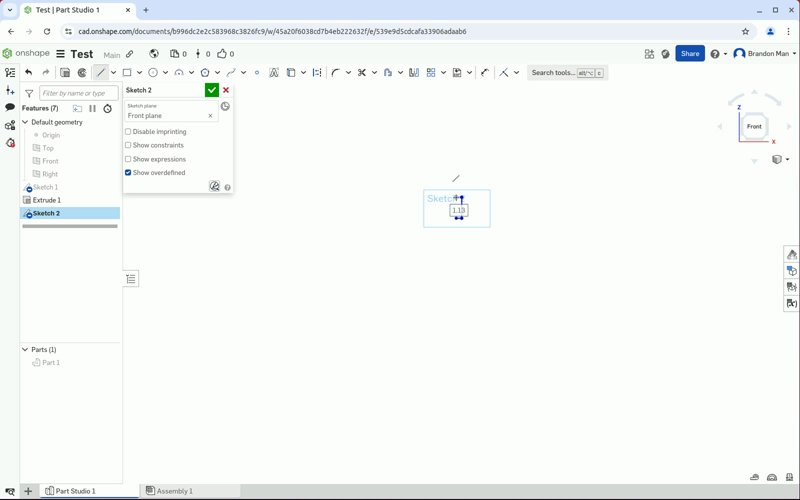
mouse_move(486, 197)
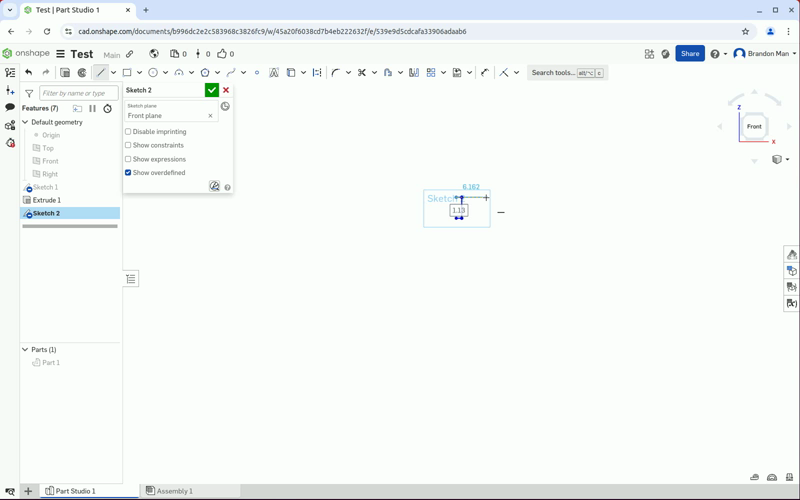
key_down(shift)
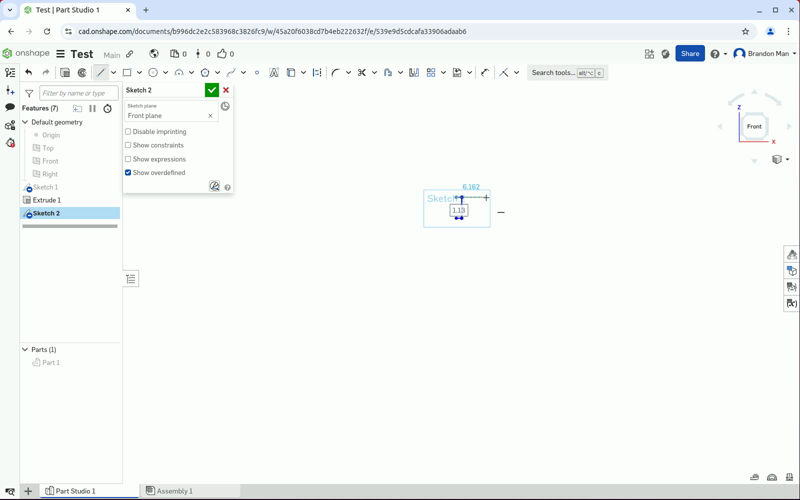
mouse_move(456, 218)
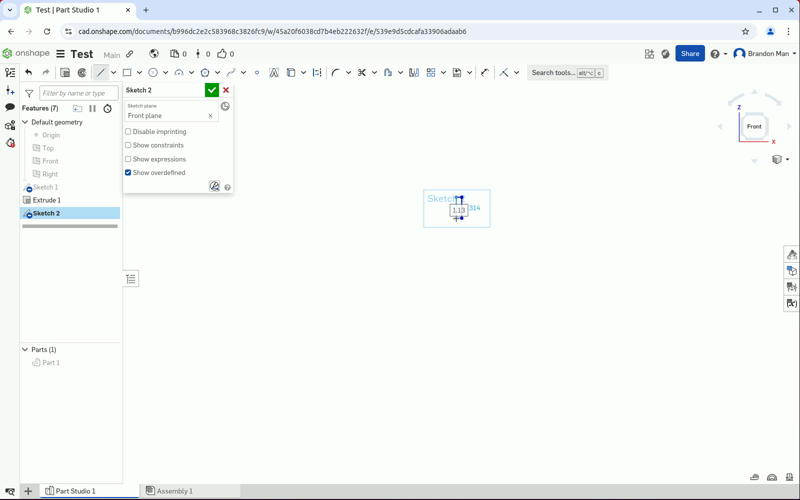
key_up(shift)
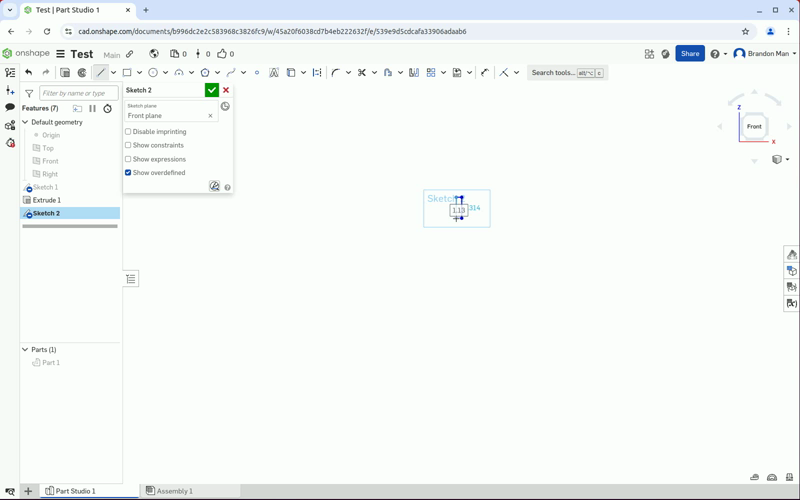
click(456, 218)
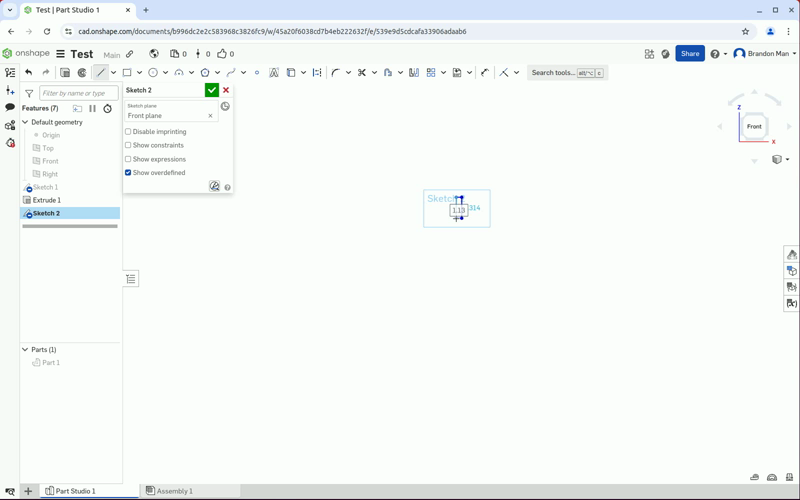
key(esc)
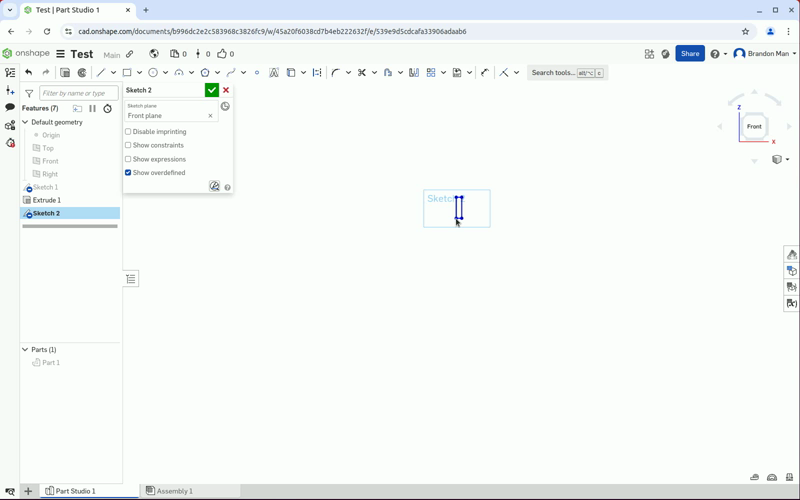
mouse_move(461, 215)
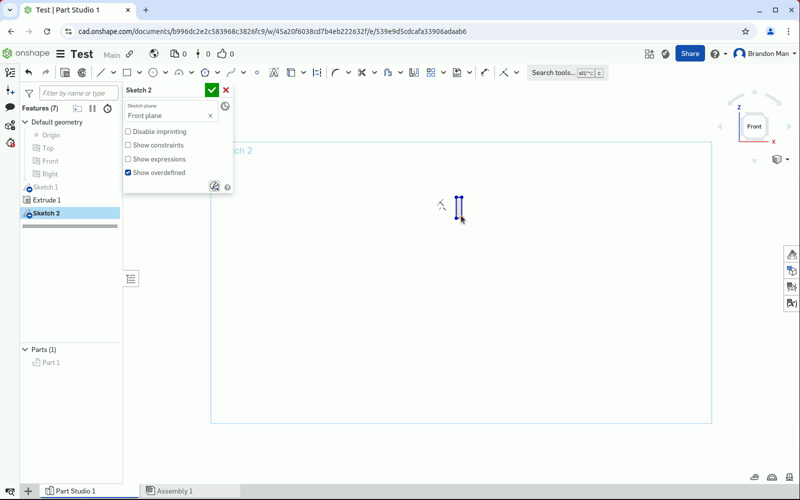
scroll(6)
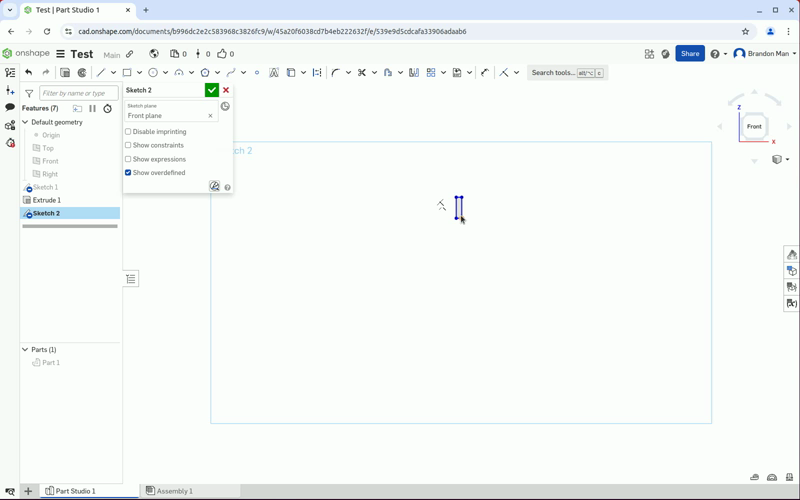
scroll(6)
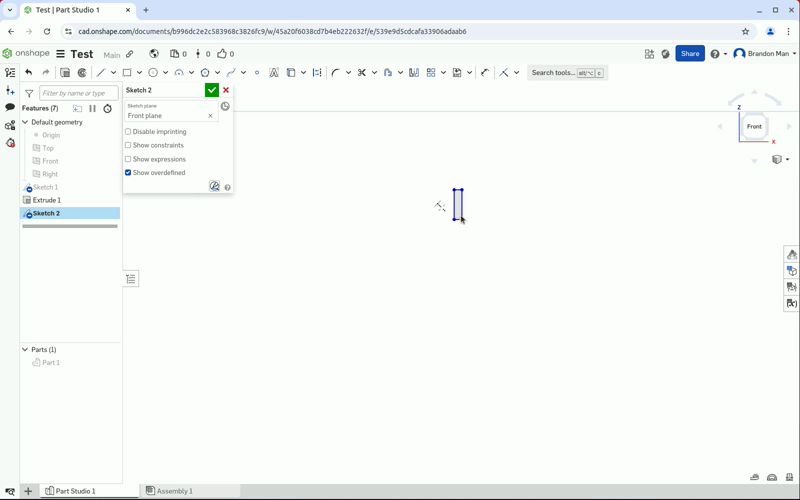
scroll(6)
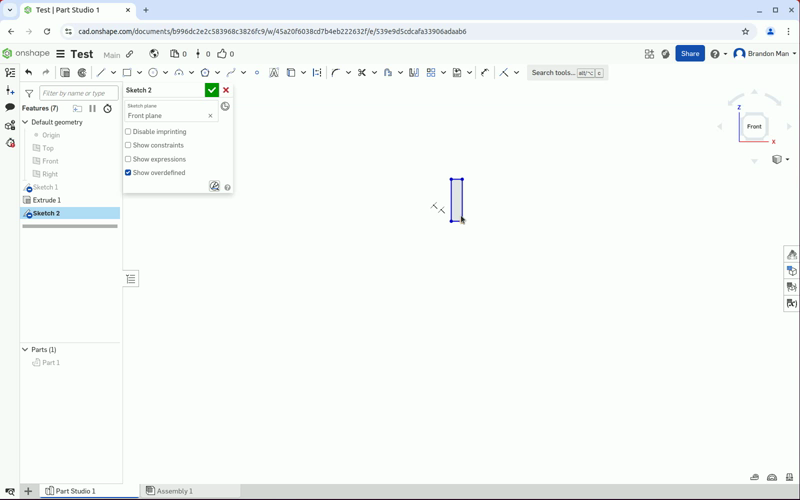
scroll(6)
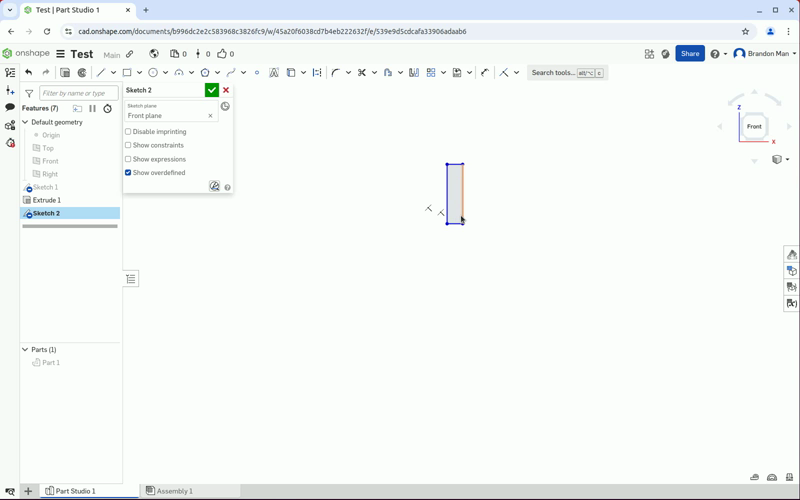
scroll(6)
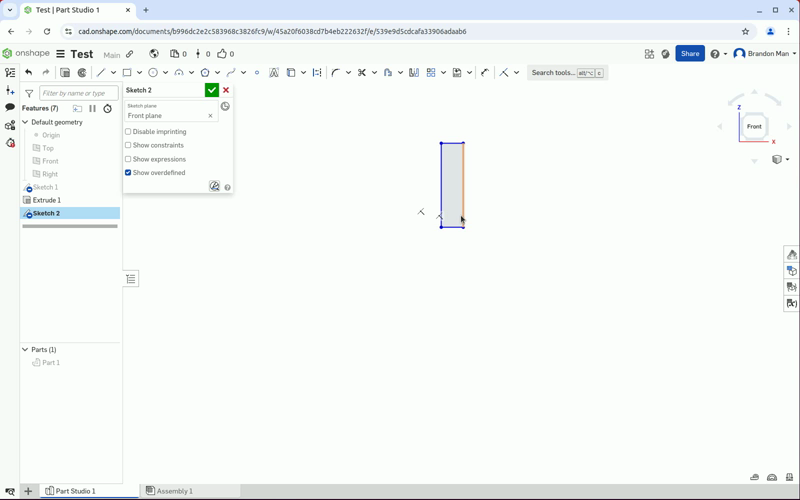
scroll(6)
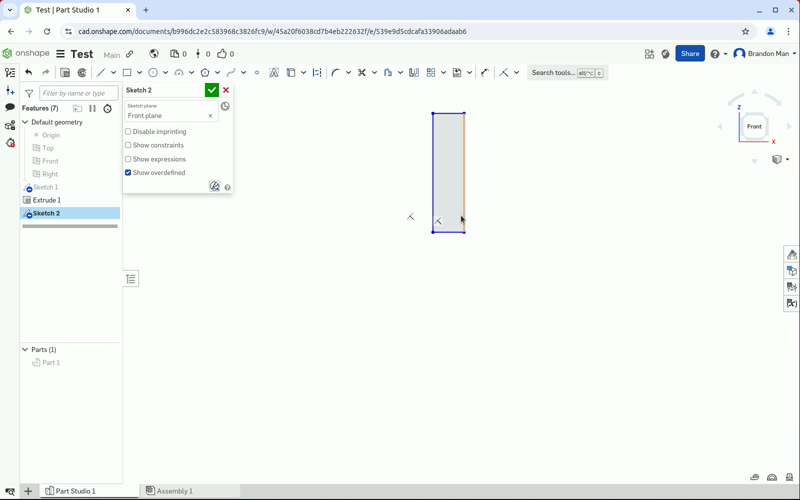
scroll(6)
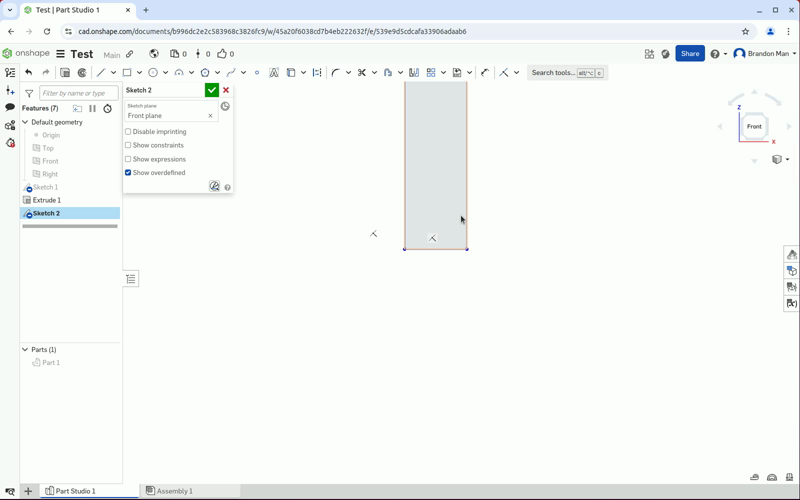
click(461, 215)
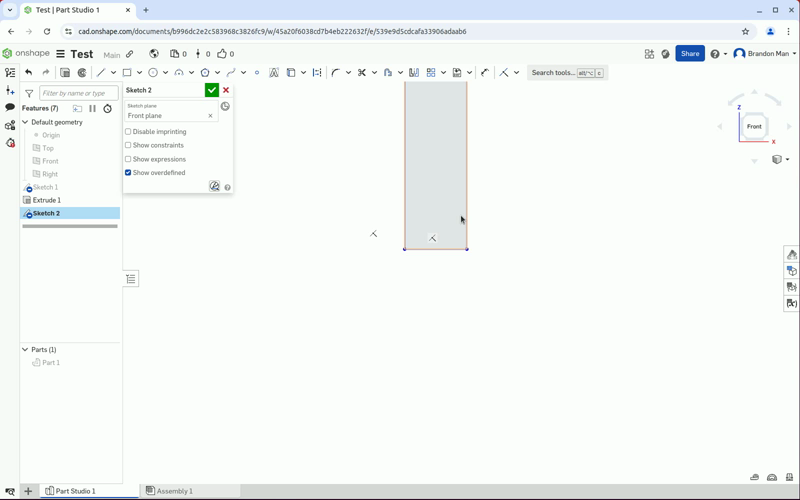
scroll(-6)
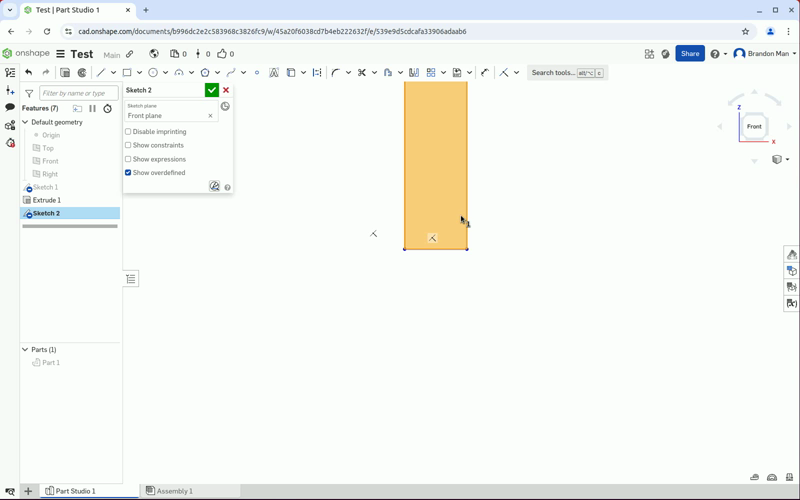
scroll(-6)
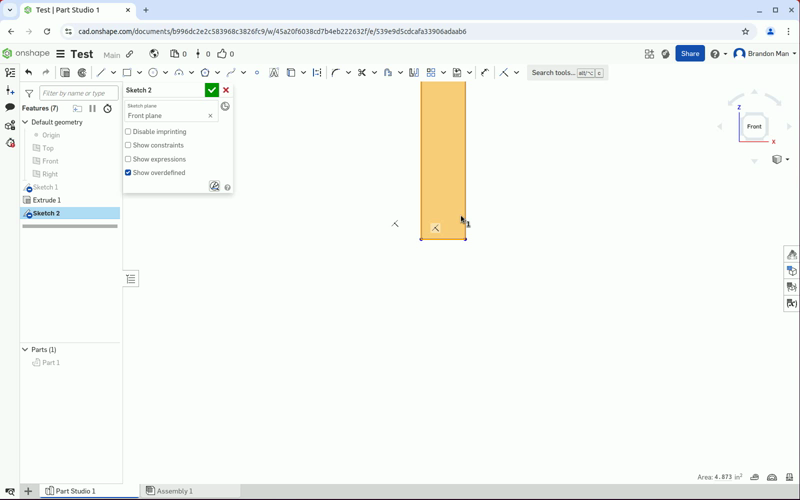
scroll(-6)
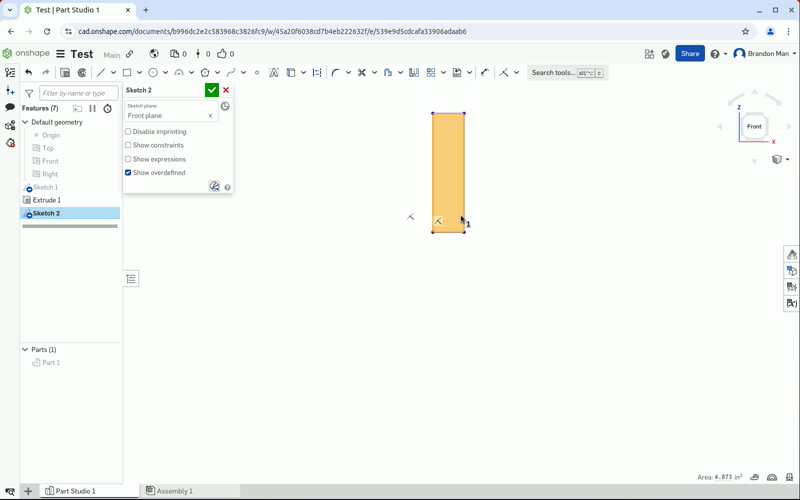
scroll(-6)
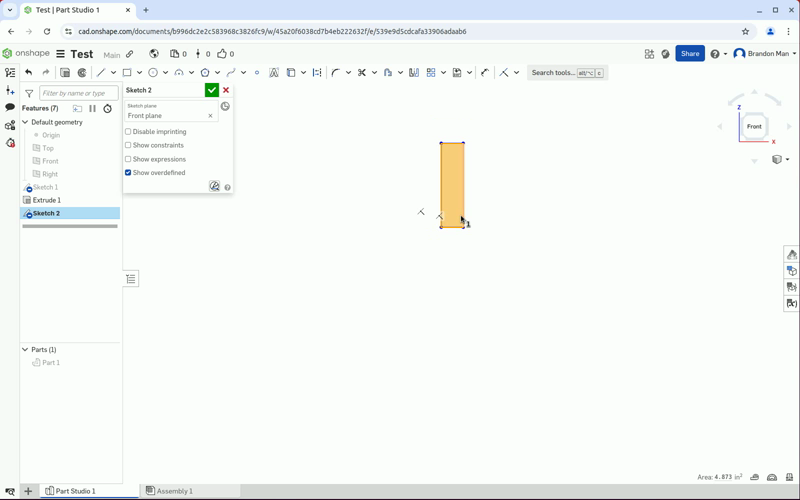
scroll(-6)
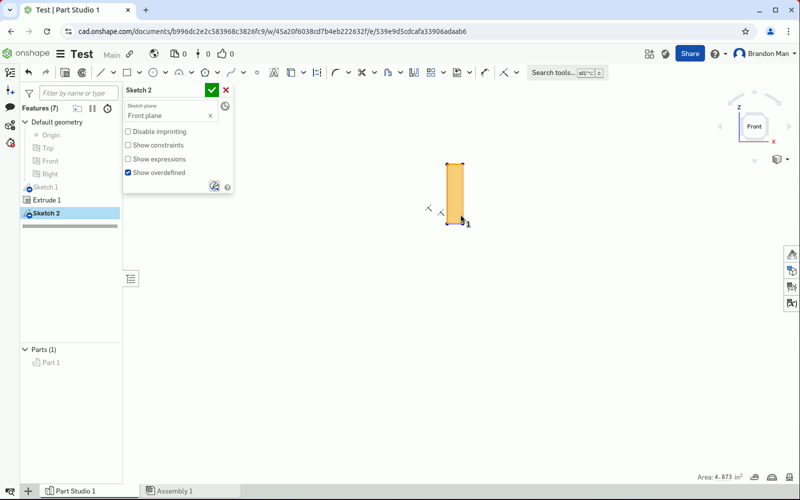
scroll(-6)
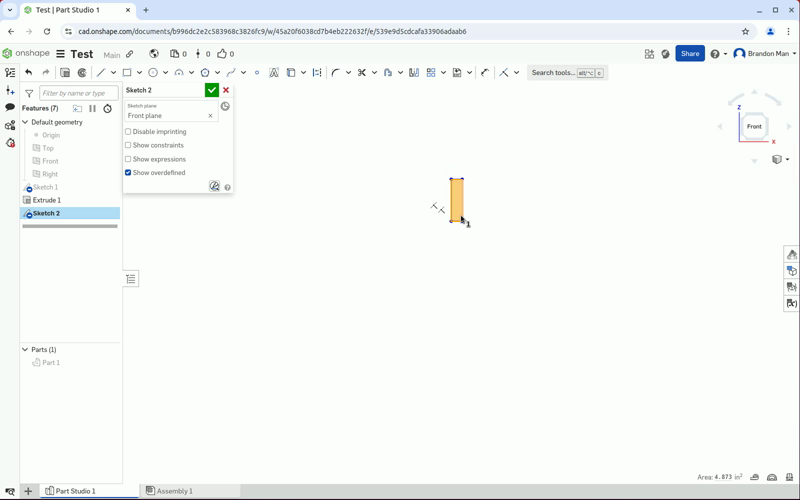
scroll(-6)
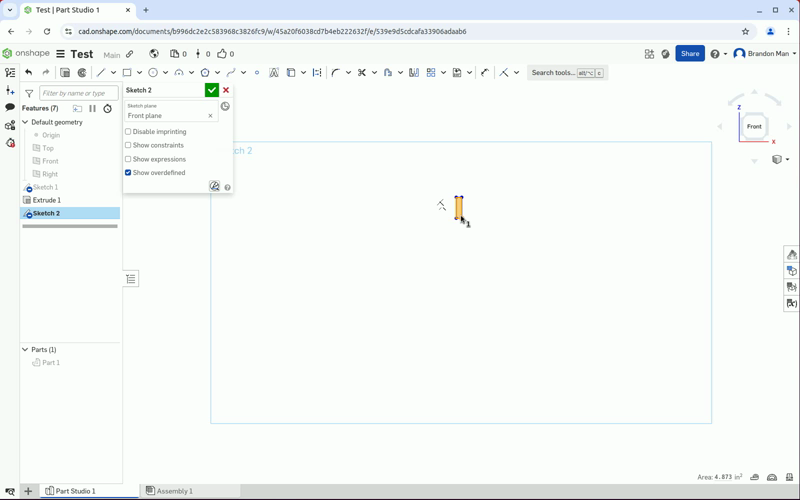
mouse_move(73, 352)
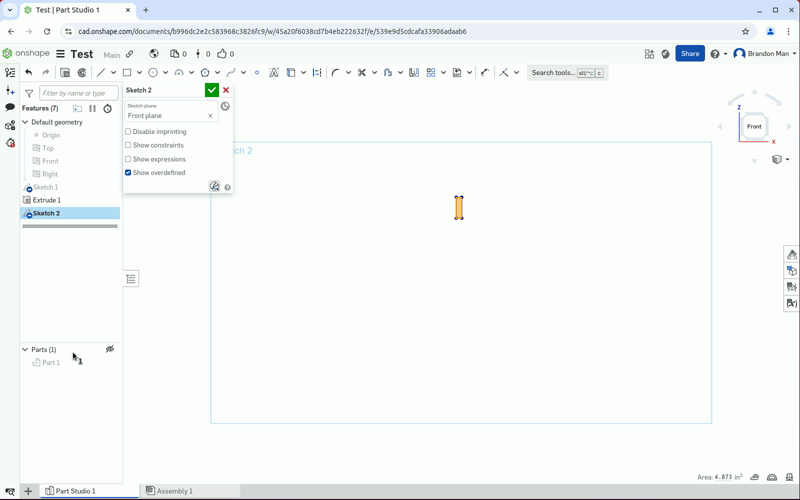
key(shift+y)
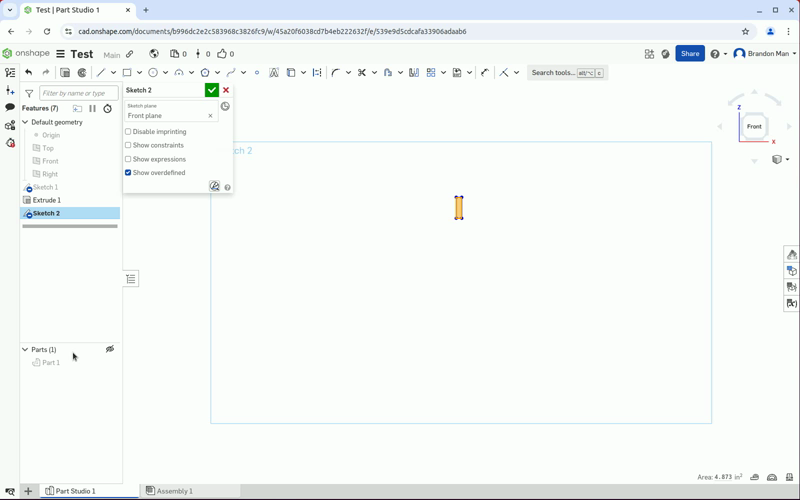
key(shift+e)
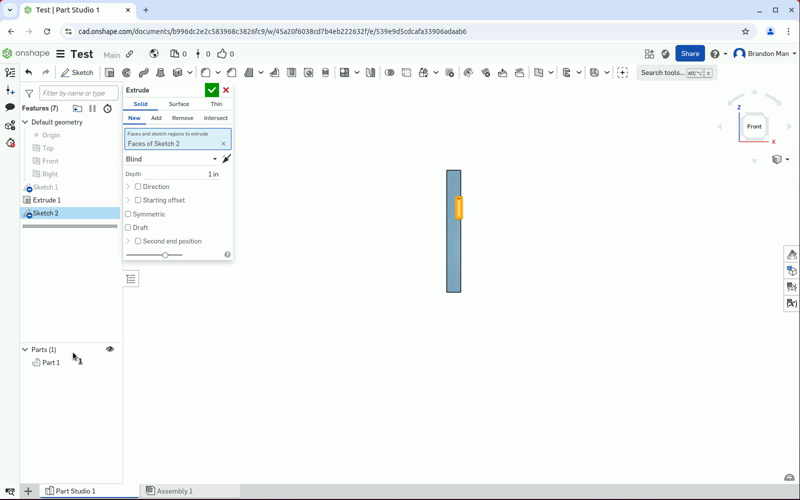
mouse_move(143, 106)
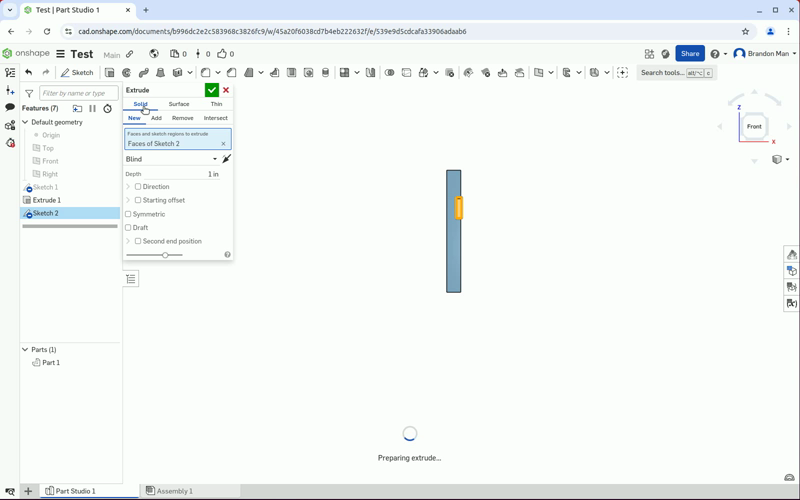
click(143, 106)
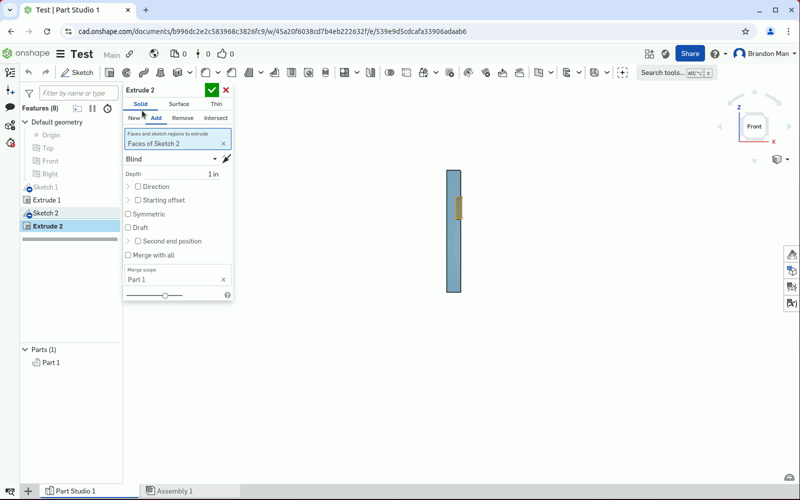
mouse_move(137, 120)
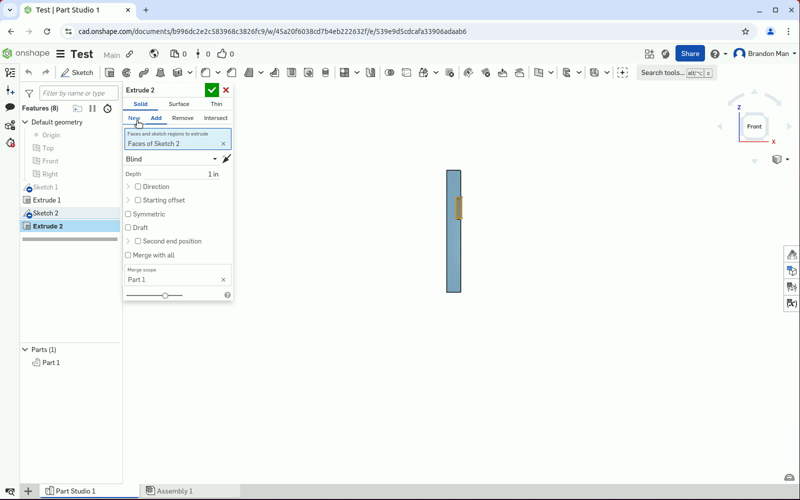
click(137, 120)
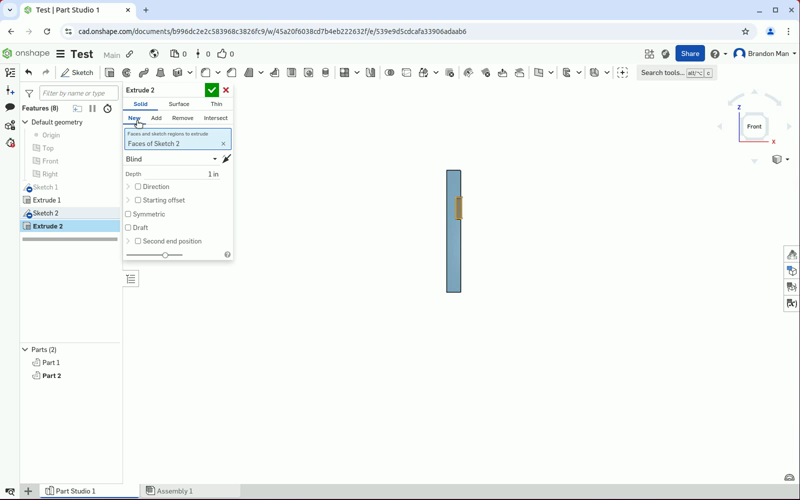
key(tab, 4)
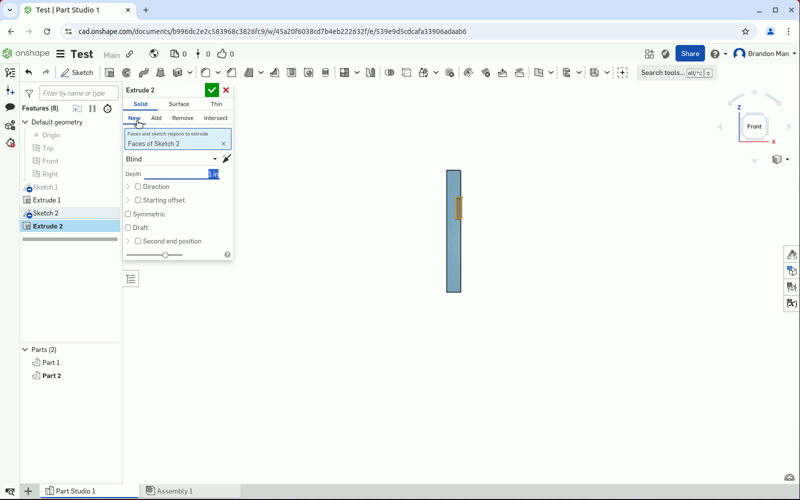
text(-1.926)
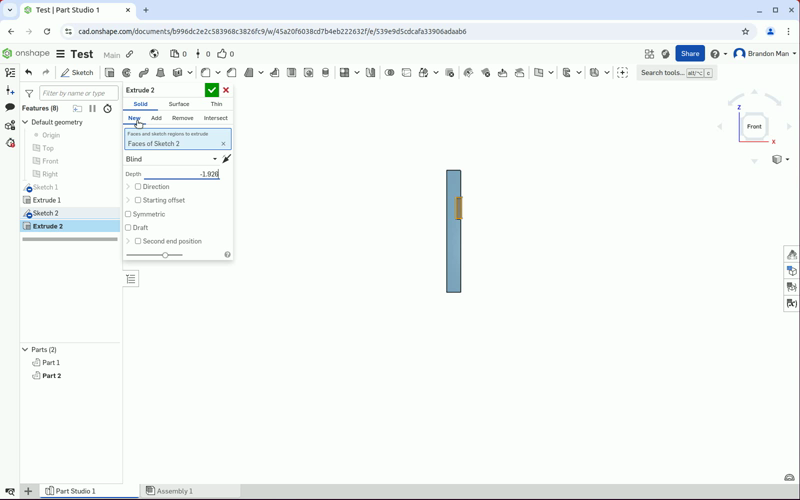
key(enter)
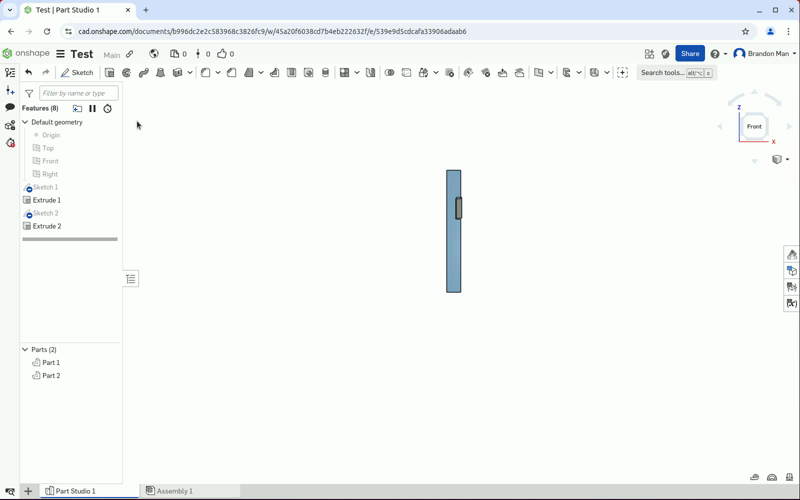
key(shift+h)
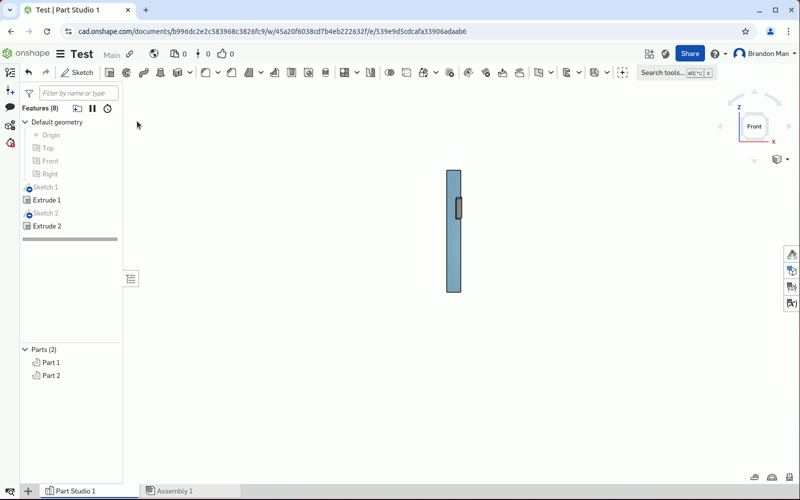
key(shift+h)
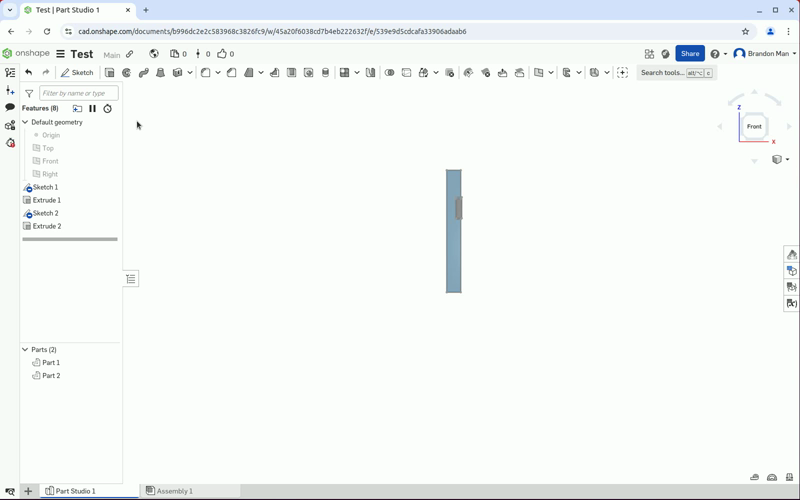
key(shift+7)
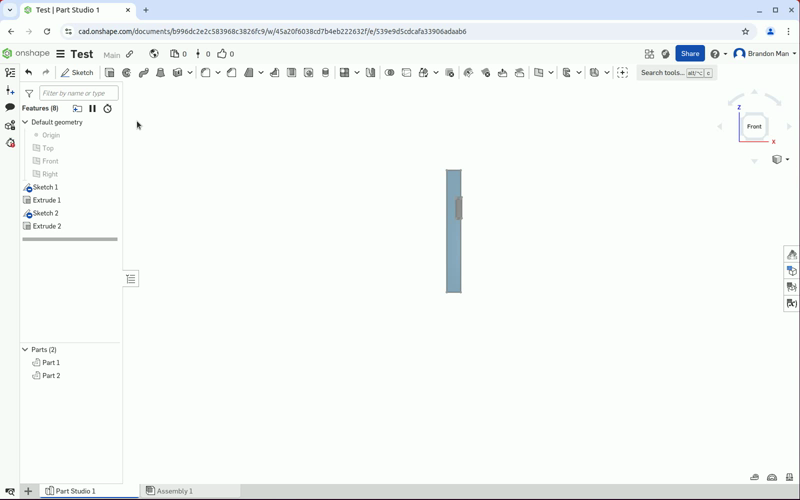
key(left, 2)
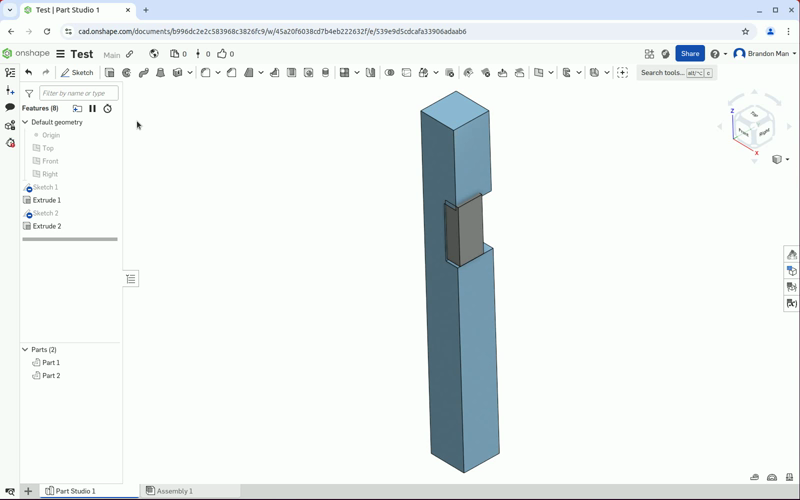
key(down, 2)
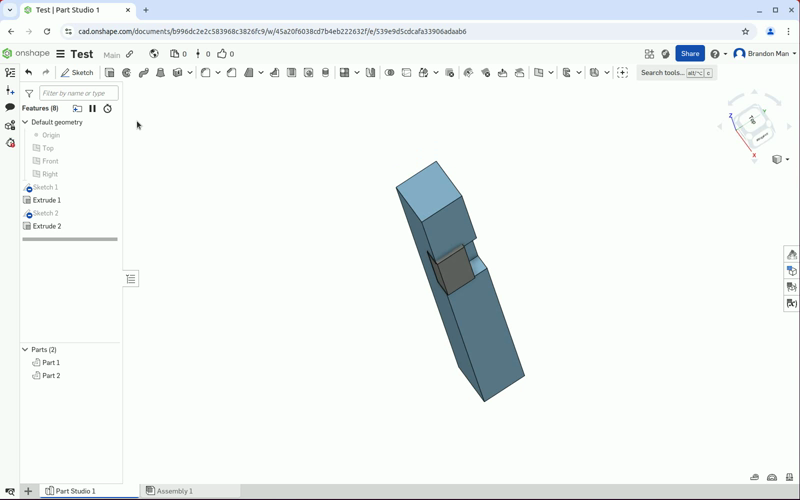
key(up, 2)
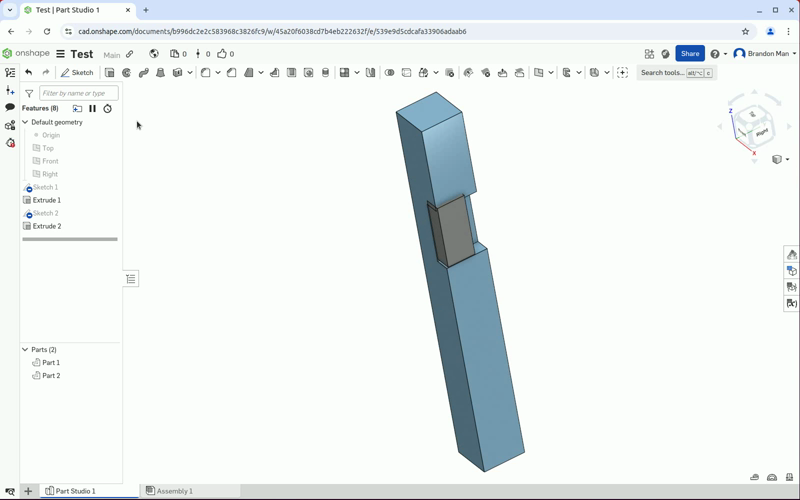
key(right, 2)
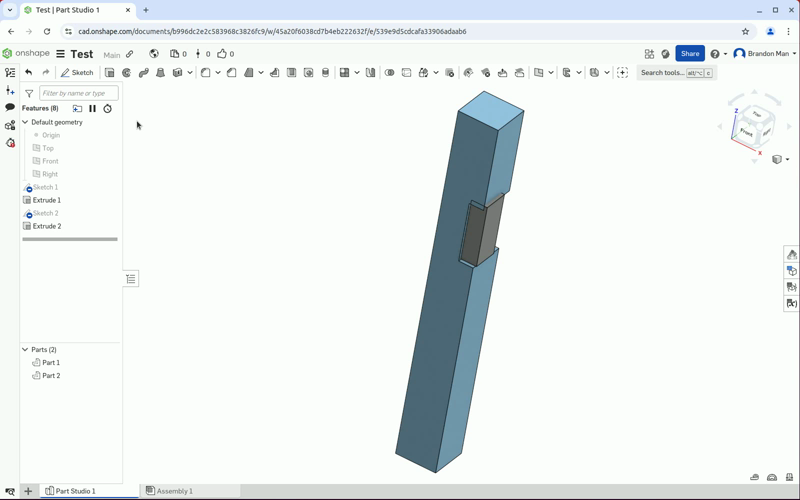
mouse_move(73, 189)
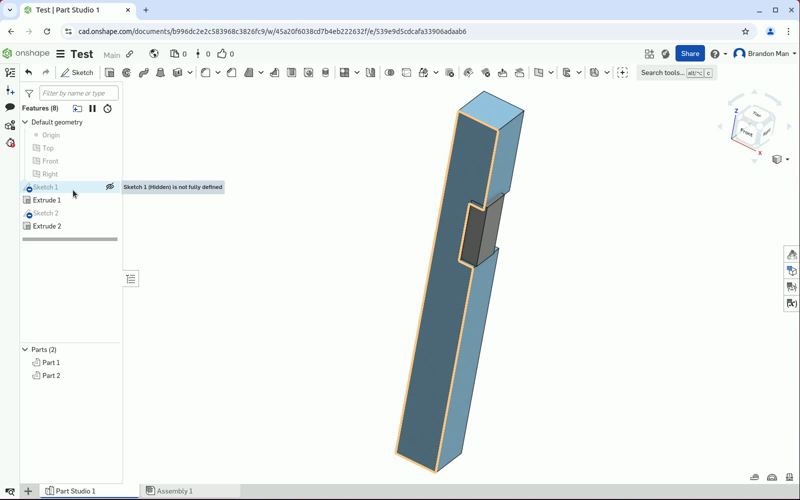
click(73, 189)